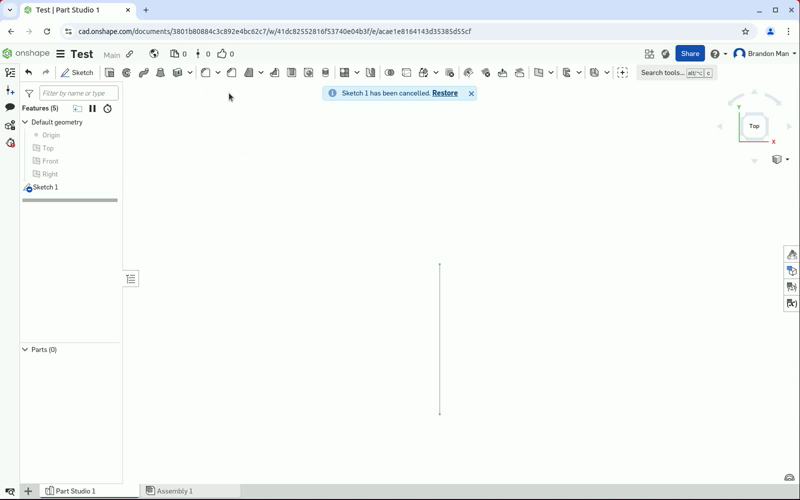
key(shift+h)
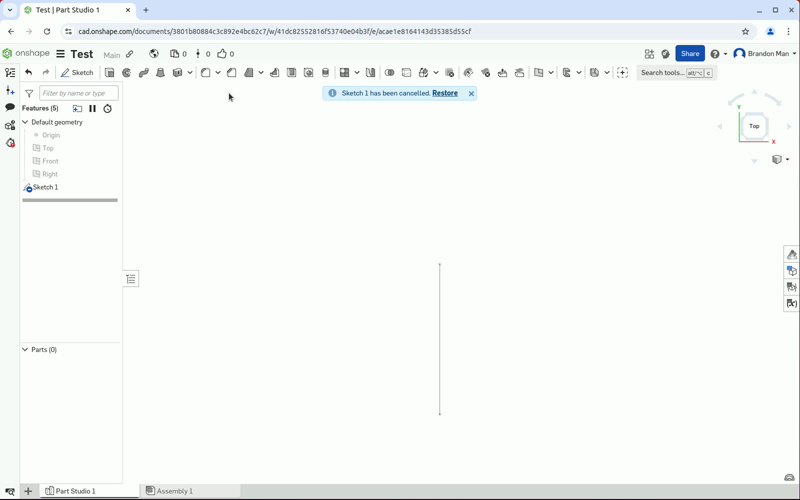
key(shift+s)
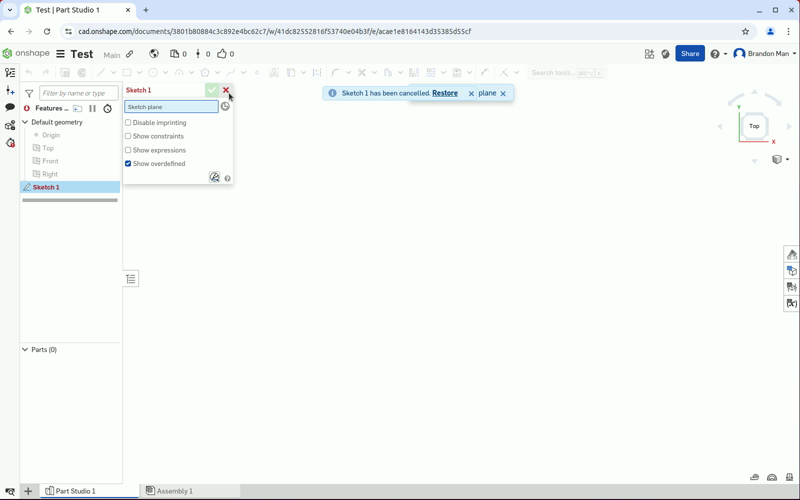
mouse_move(73, 150)
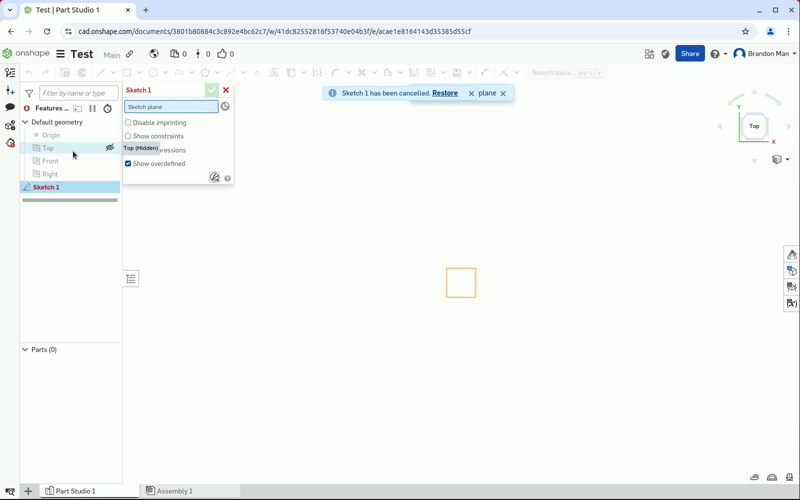
click(73, 150)
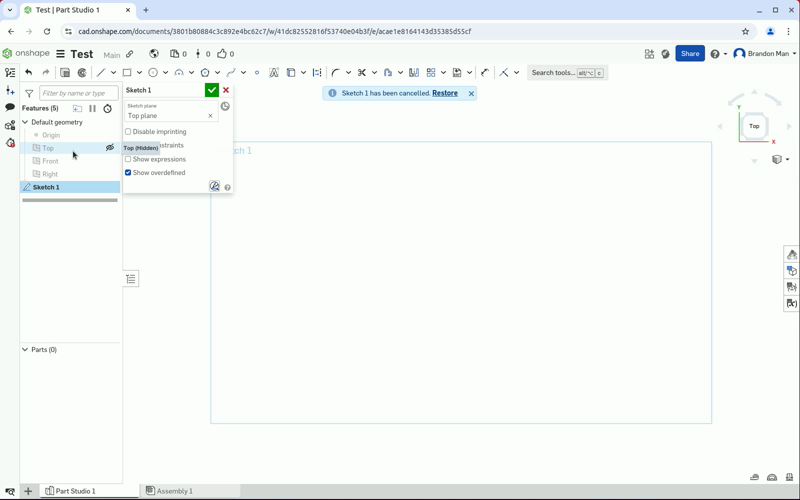
mouse_move(73, 352)
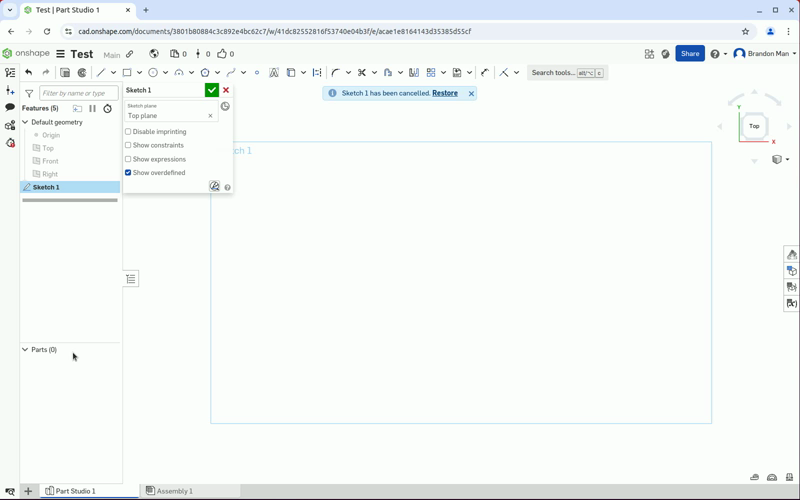
key(y)
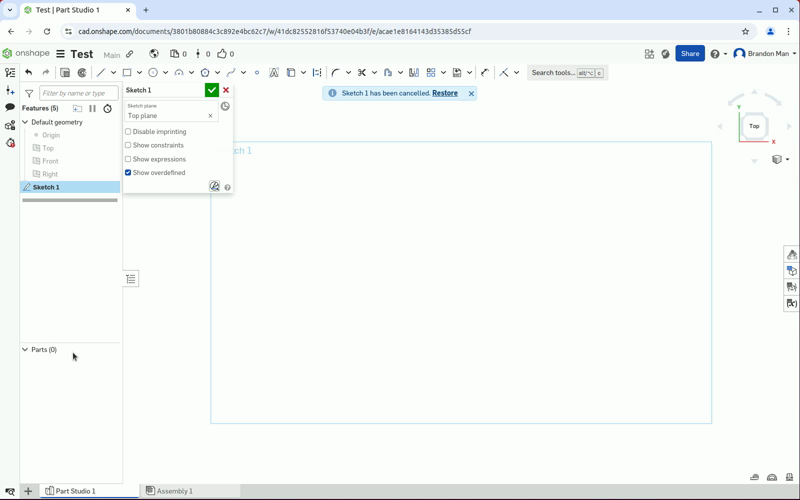
key(l)
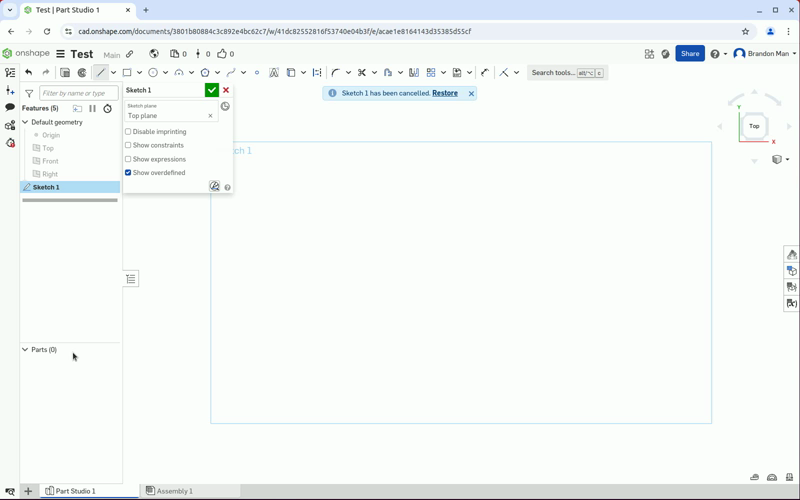
key_down(shift)
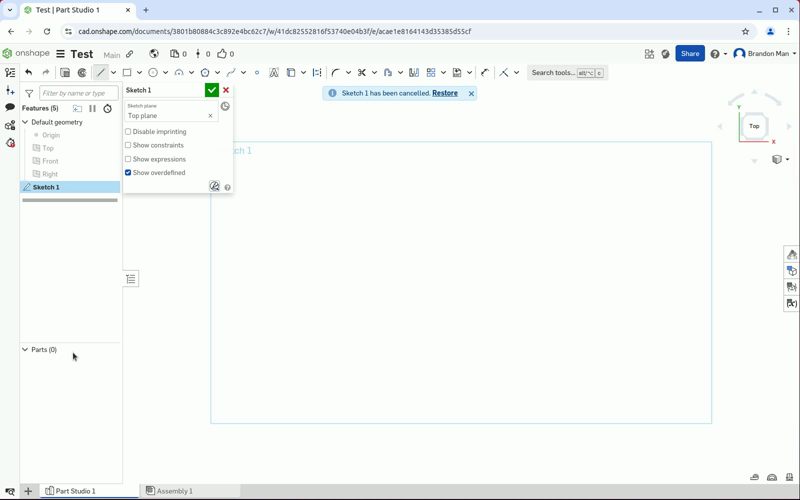
mouse_move(460, 395)
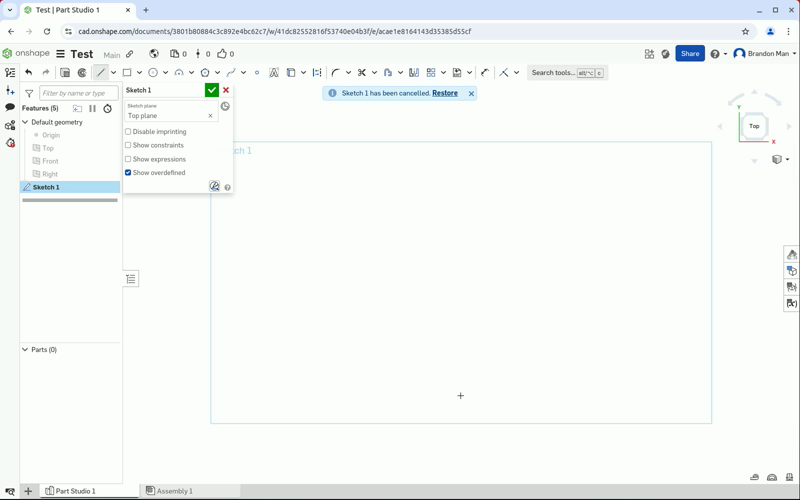
click(460, 395)
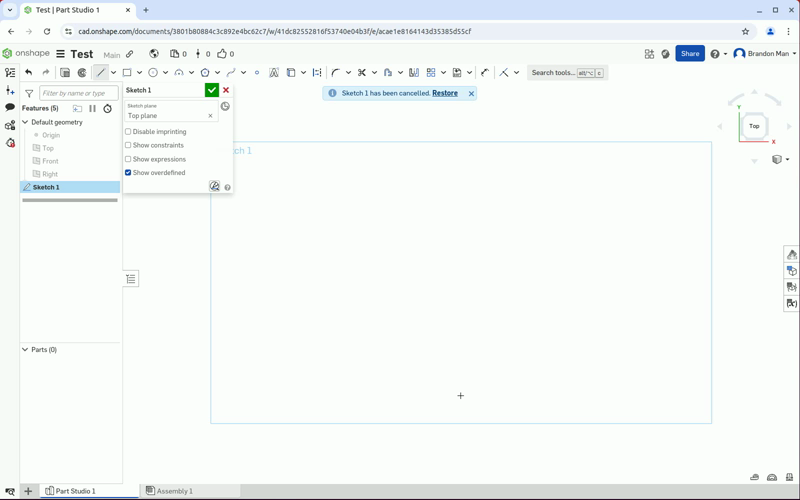
key_up(shift)
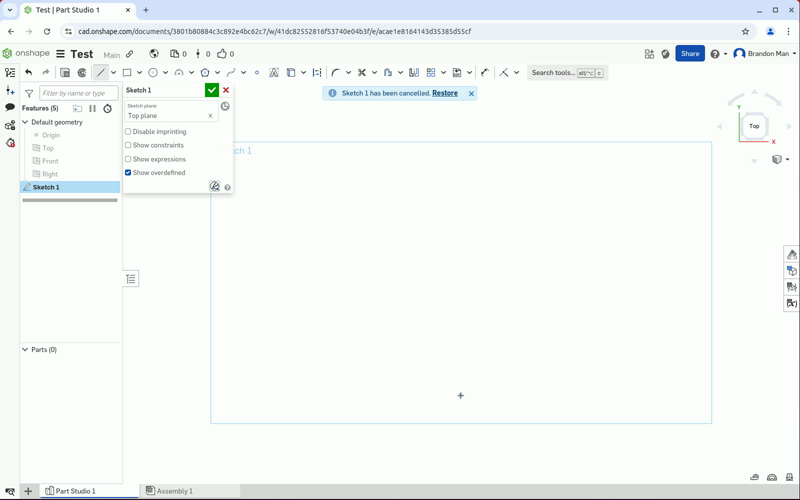
key_down(shift)
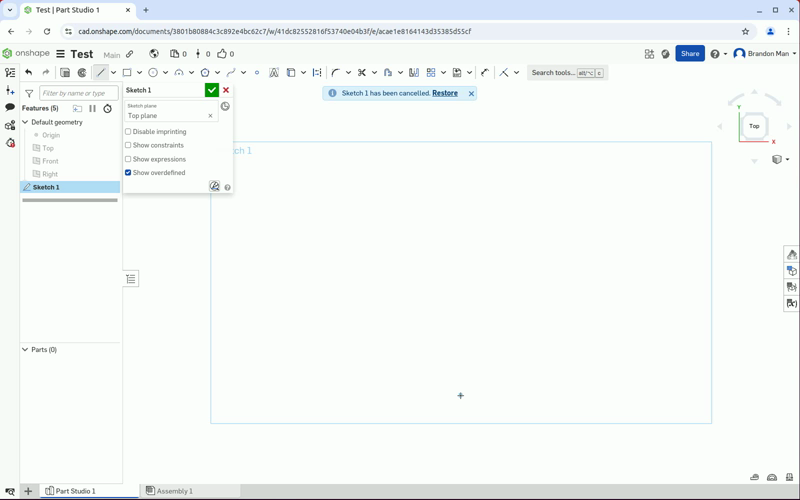
mouse_move(573, 395)
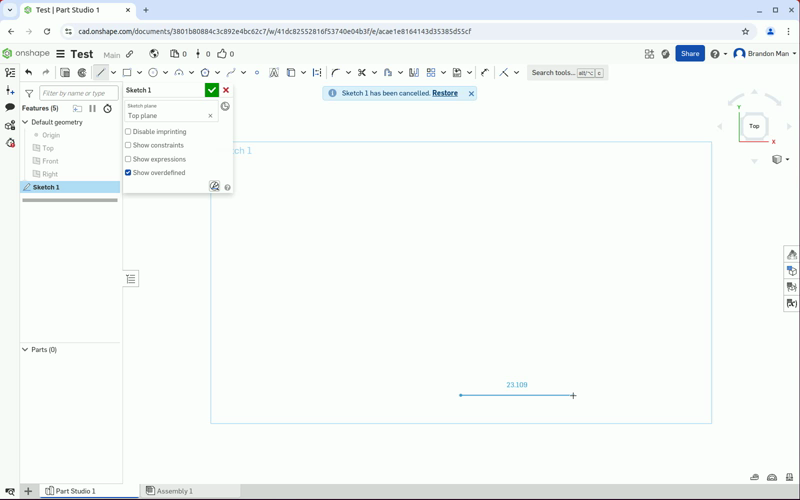
click(573, 395)
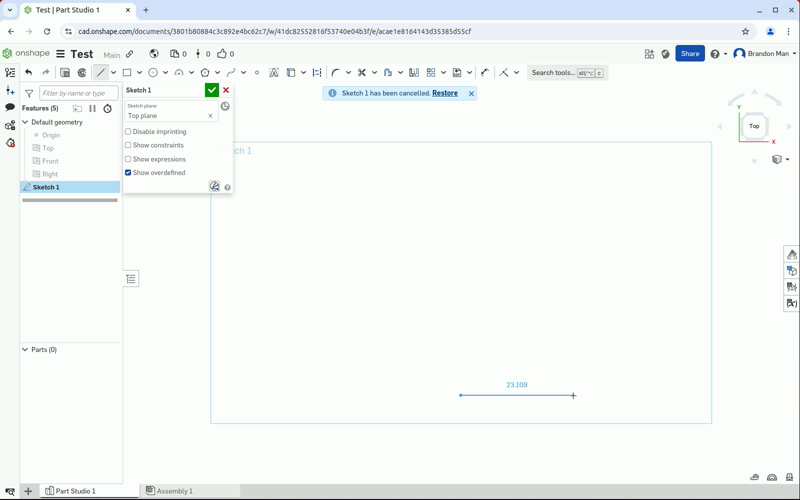
key_up(shift)
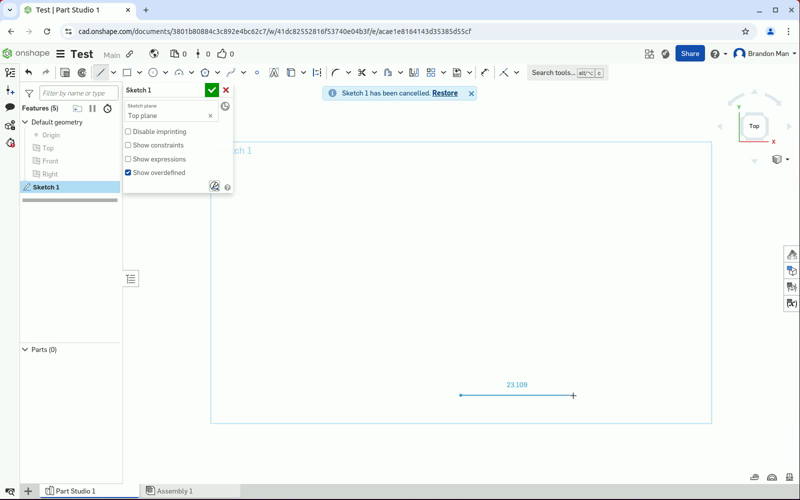
key_down(shift)
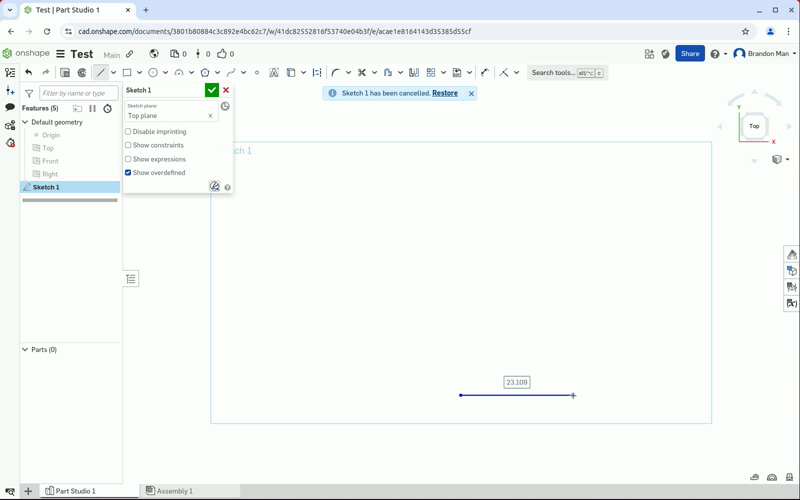
mouse_move(573, 282)
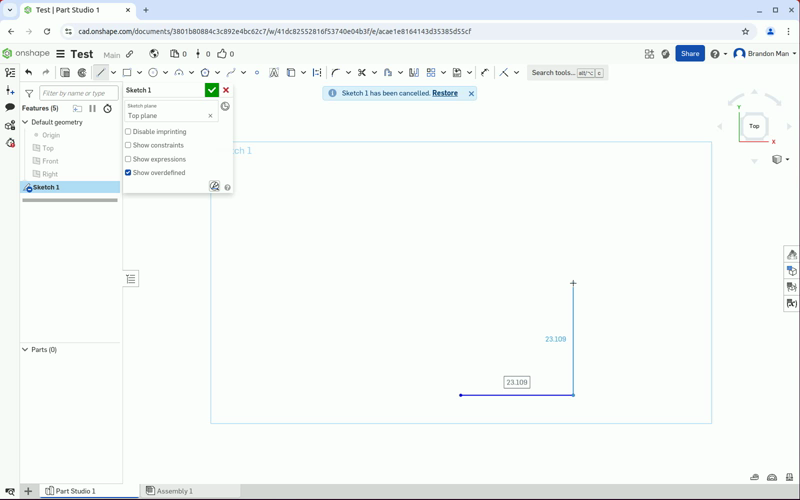
click(573, 282)
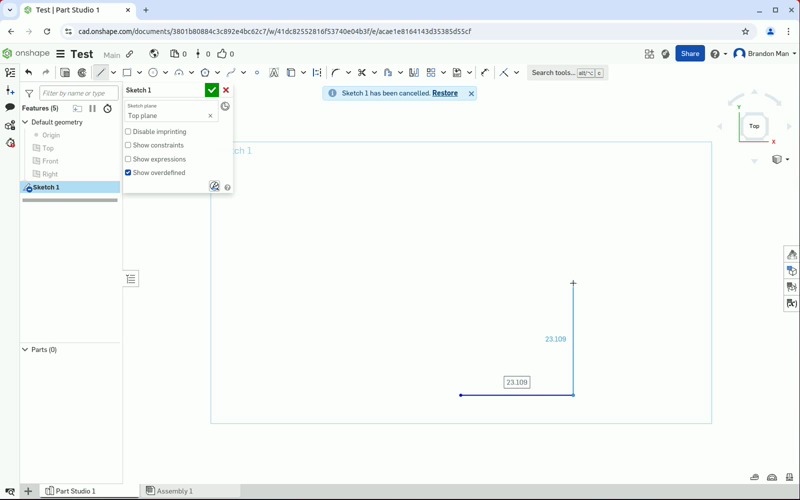
key_up(shift)
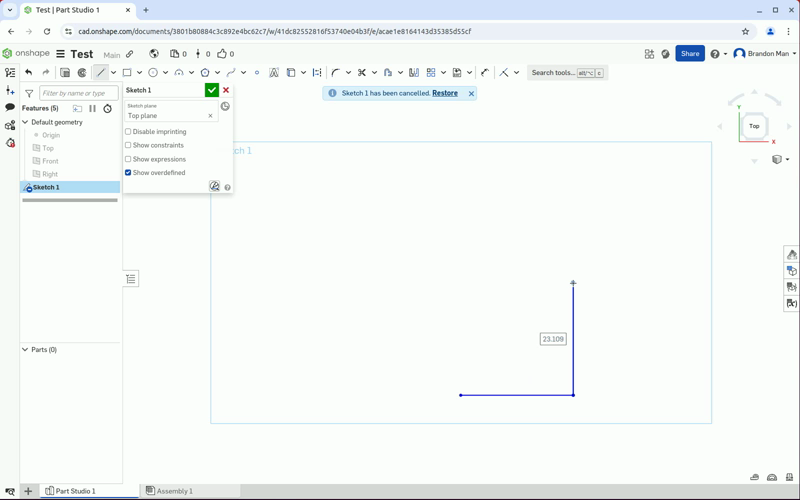
key_down(shift)
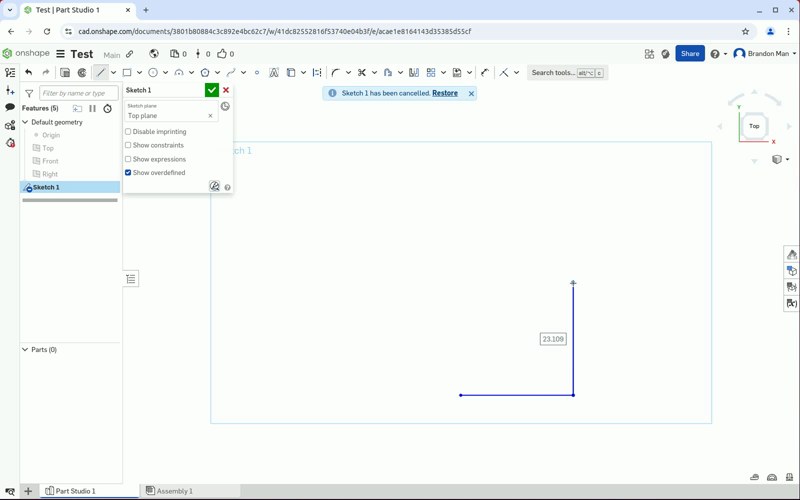
mouse_move(460, 282)
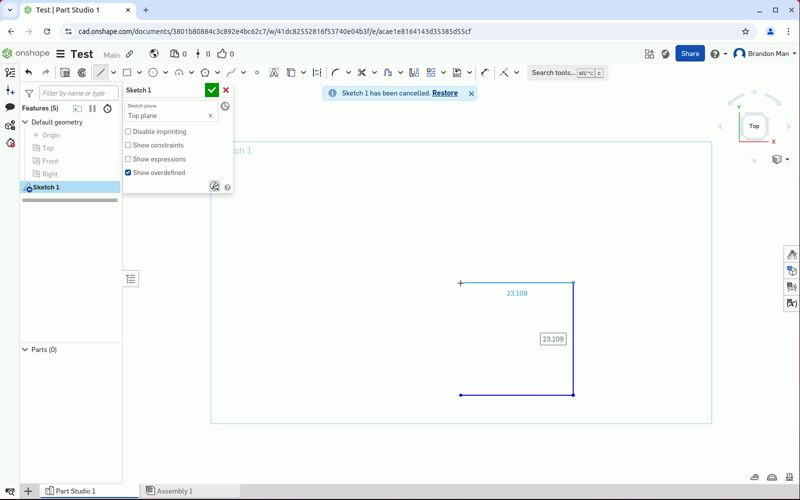
click(460, 282)
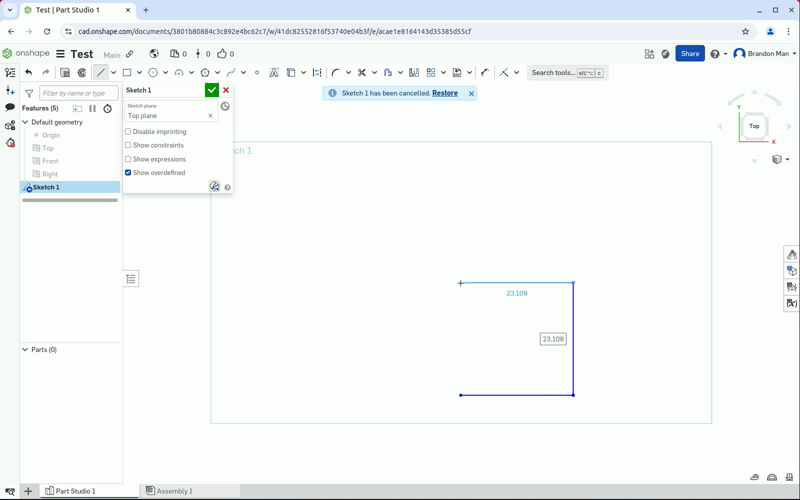
key_up(shift)
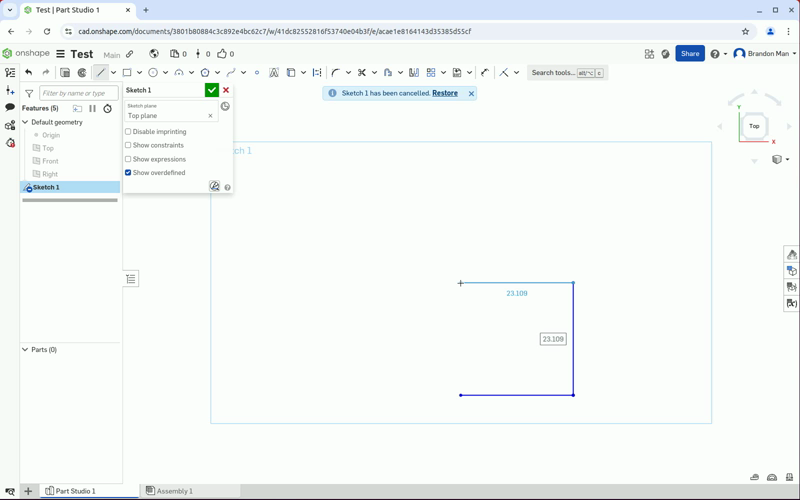
key_down(shift)
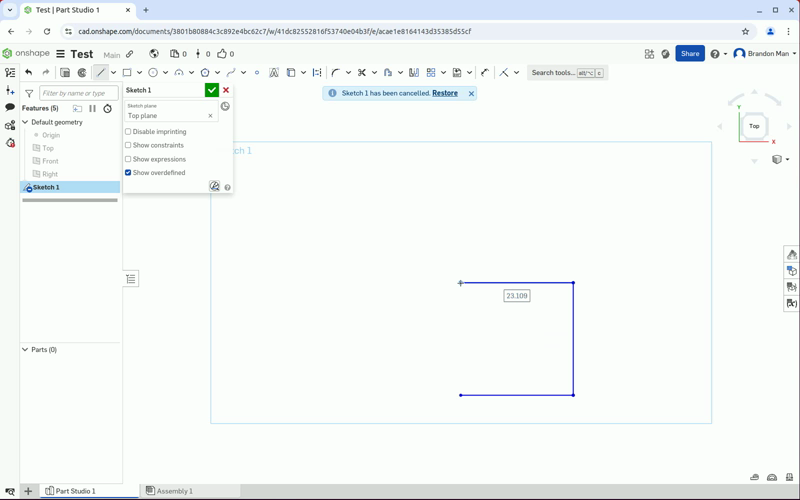
mouse_move(460, 395)
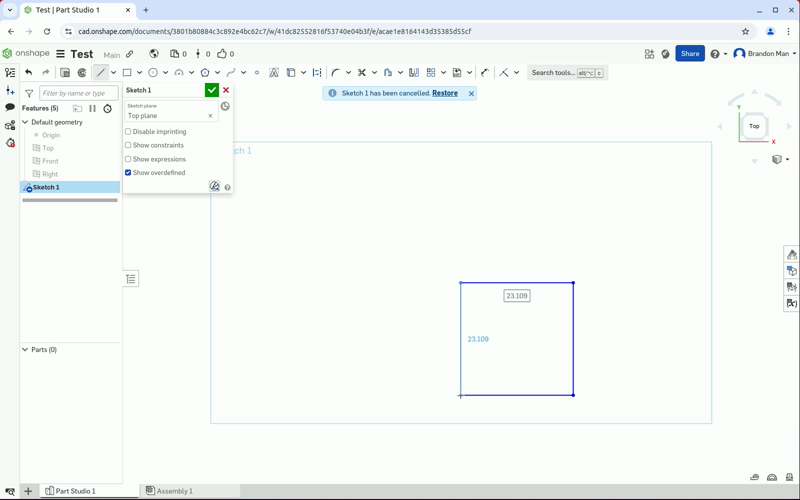
key_up(shift)
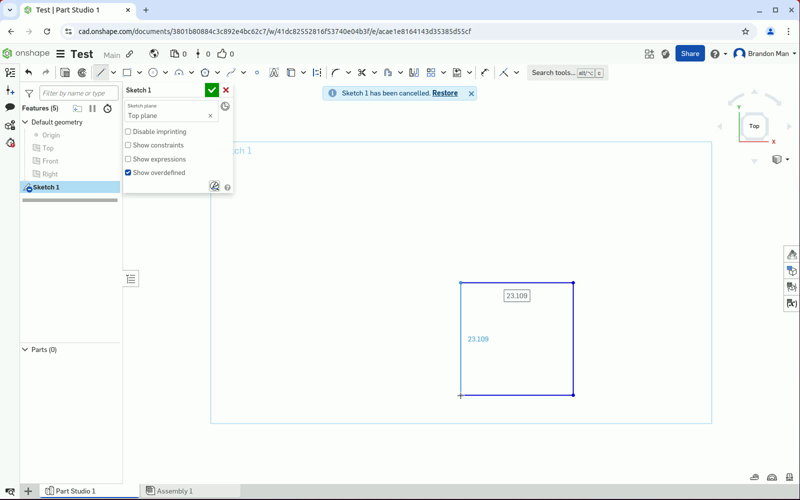
click(460, 395)
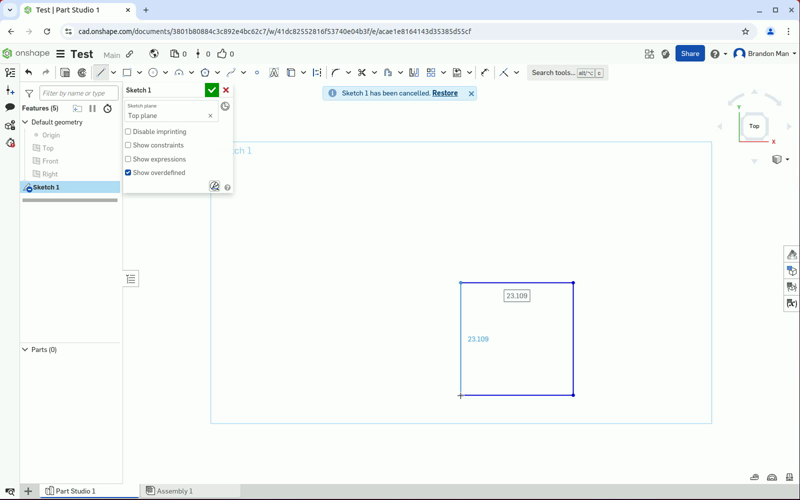
key(esc)
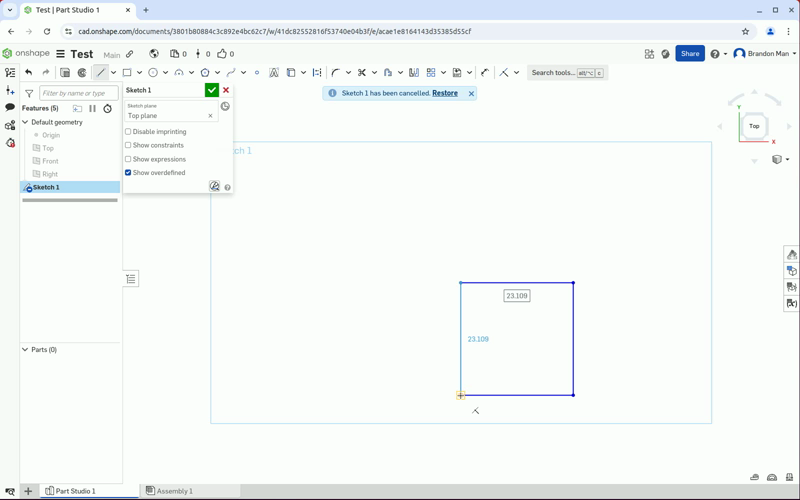
mouse_move(544, 298)
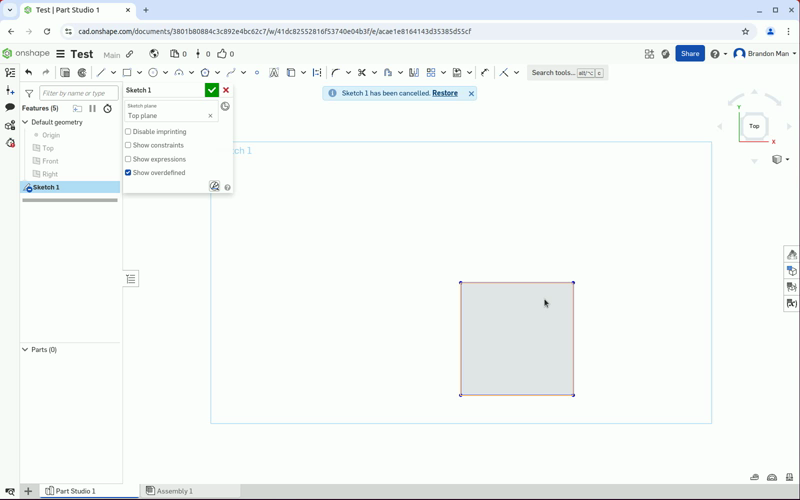
click(544, 298)
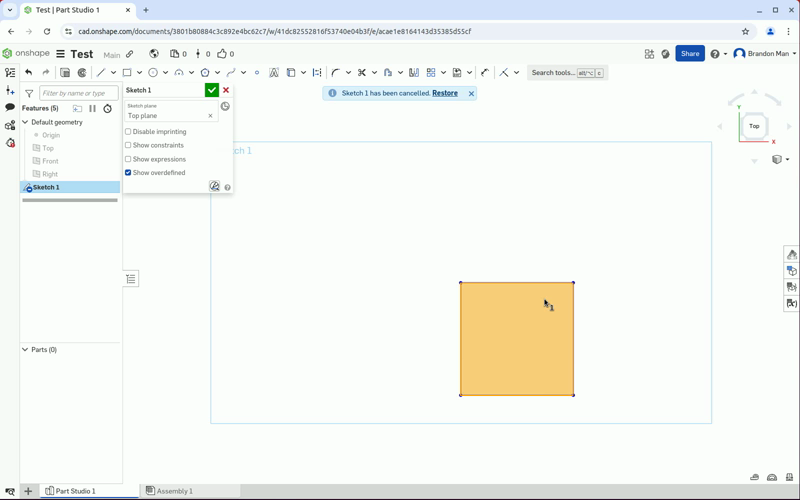
mouse_move(73, 352)
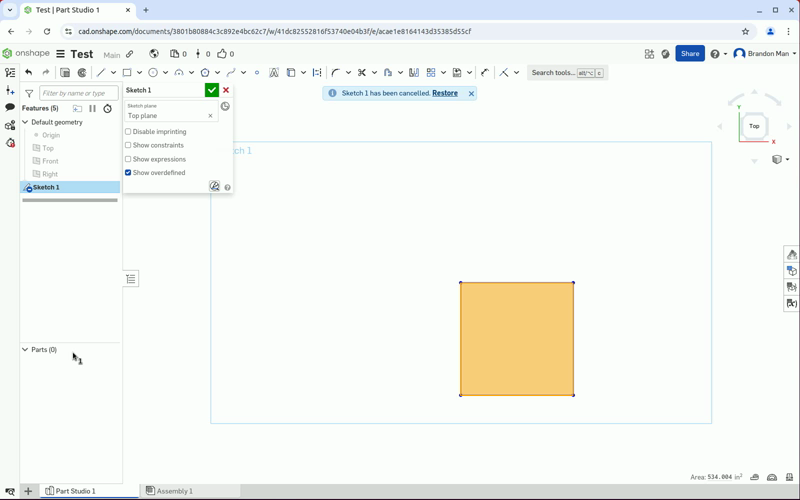
key(shift+y)
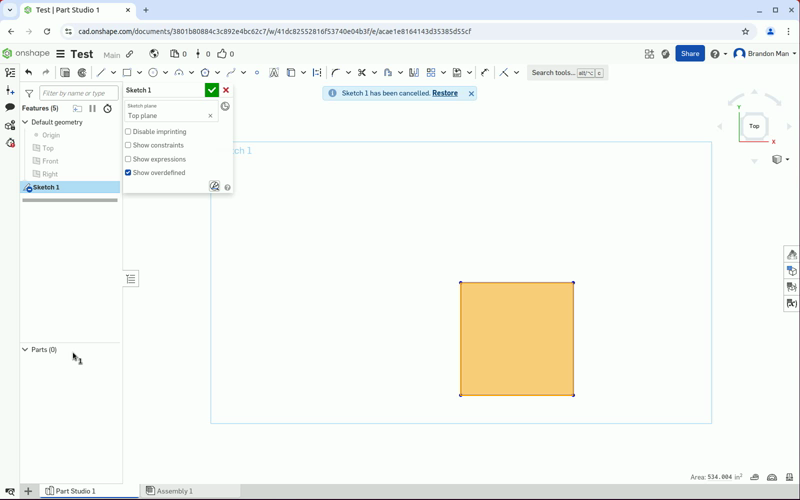
key(shift+e)
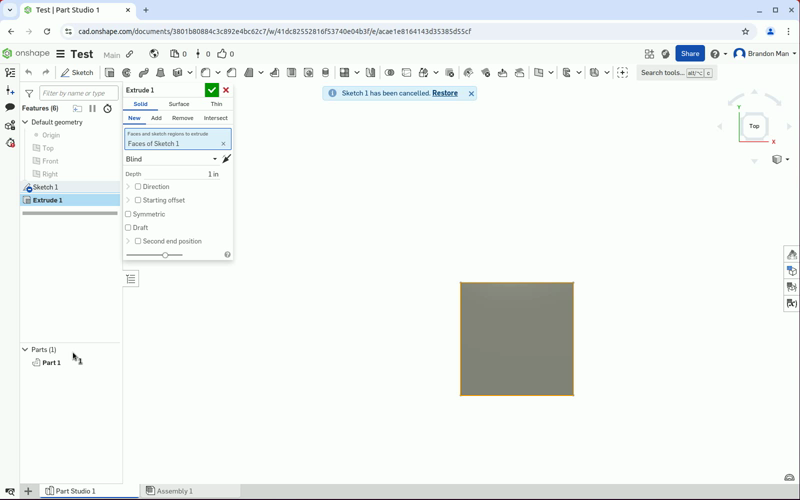
mouse_move(143, 106)
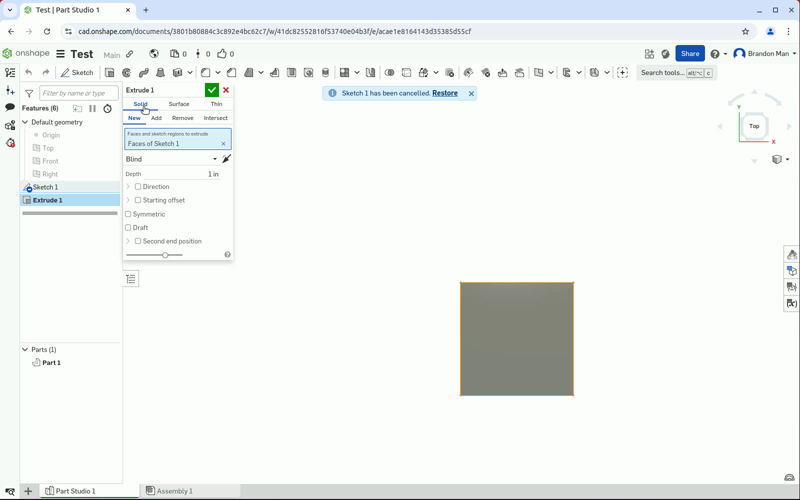
click(143, 106)
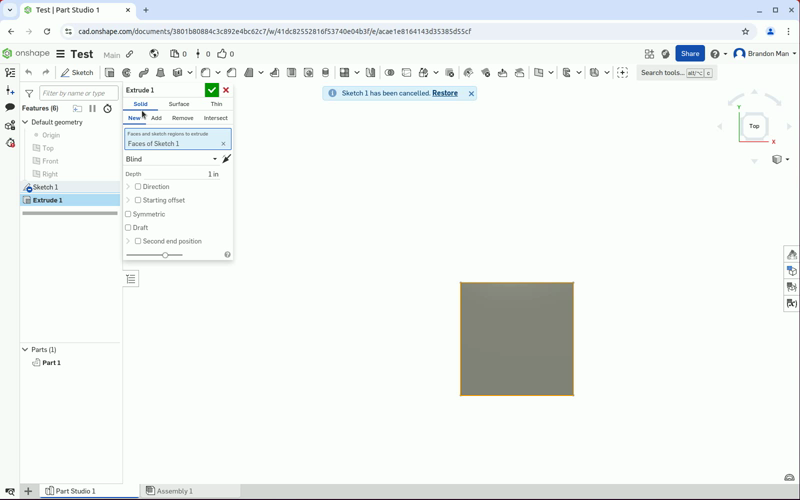
mouse_move(137, 120)
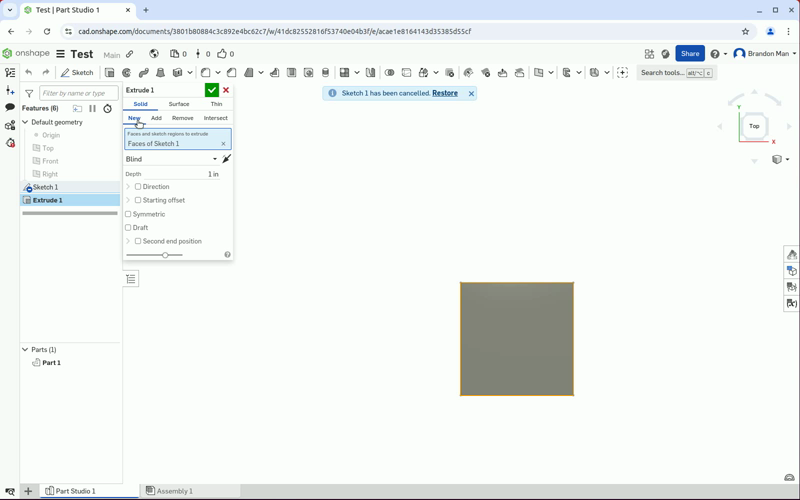
click(137, 120)
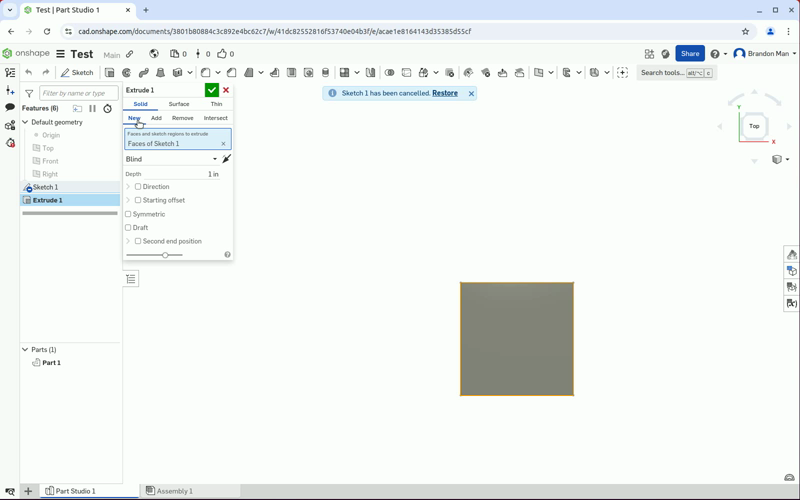
key(tab, 4)
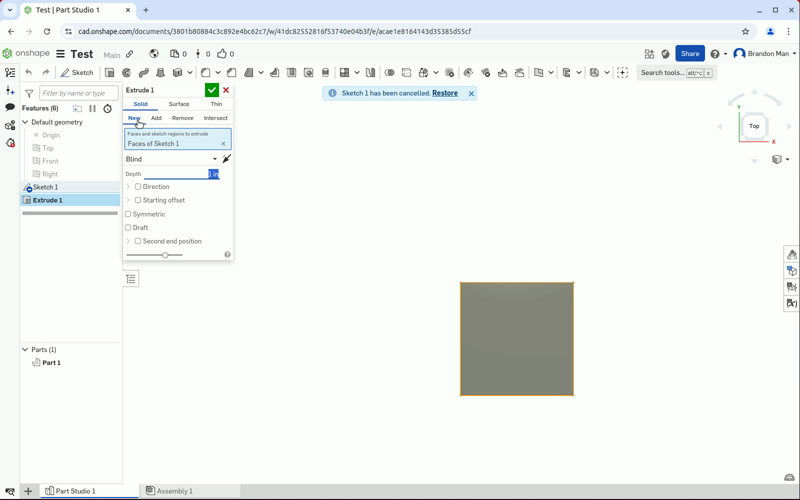
text(1.444)
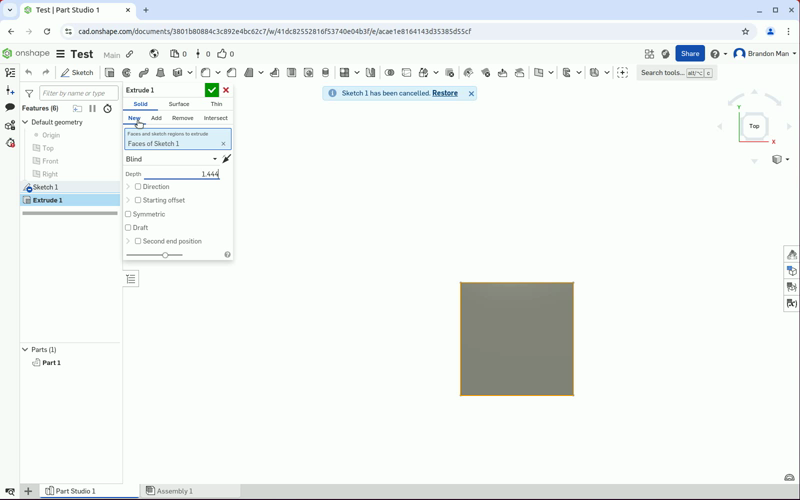
key(enter)
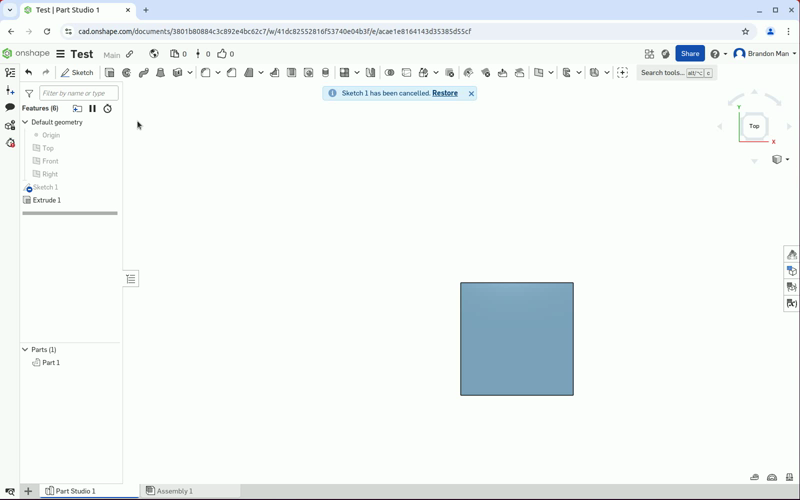
key(shift+h)
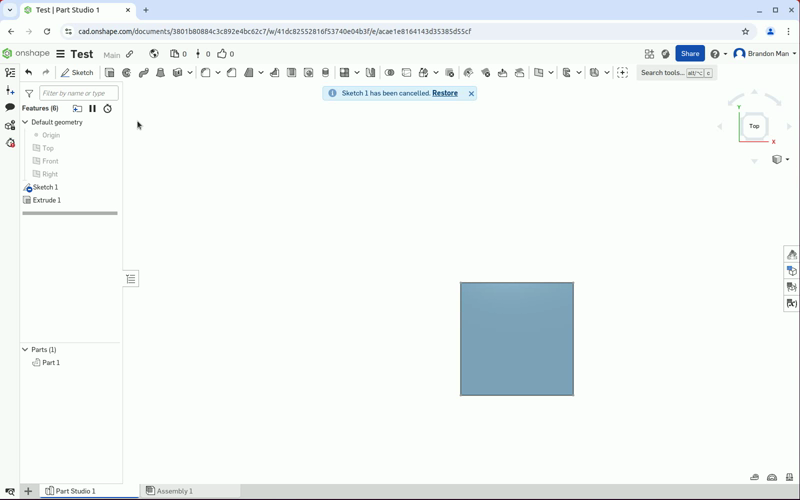
key(shift+h)
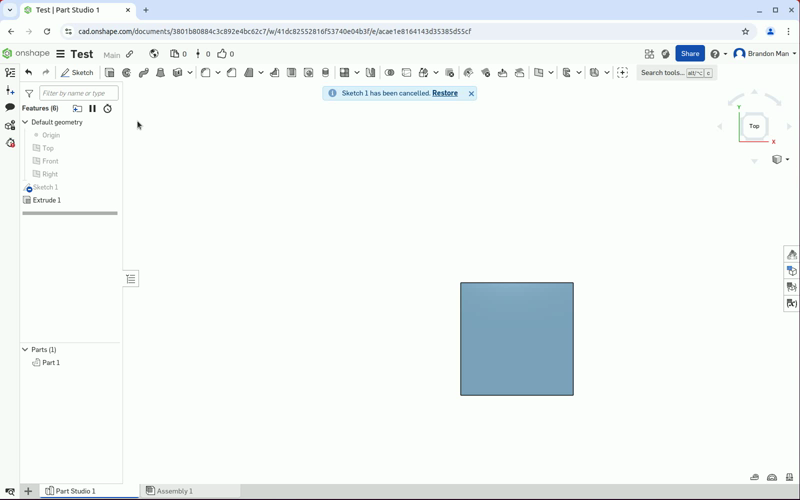
mouse_move(73, 189)
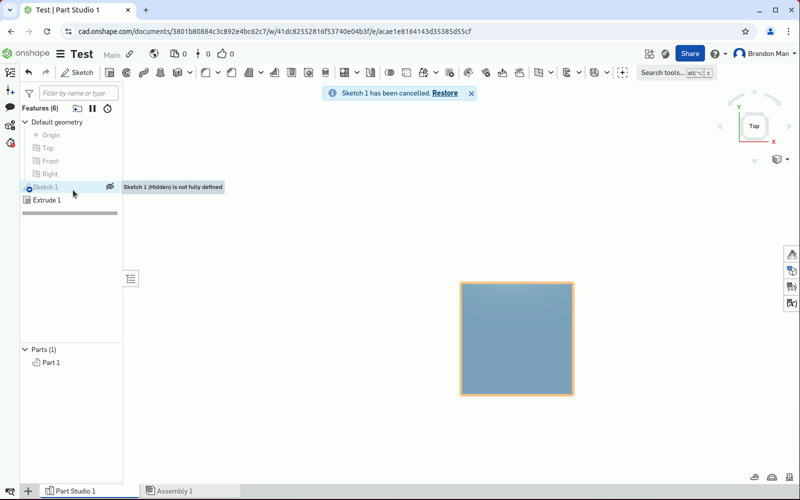
click(73, 189)
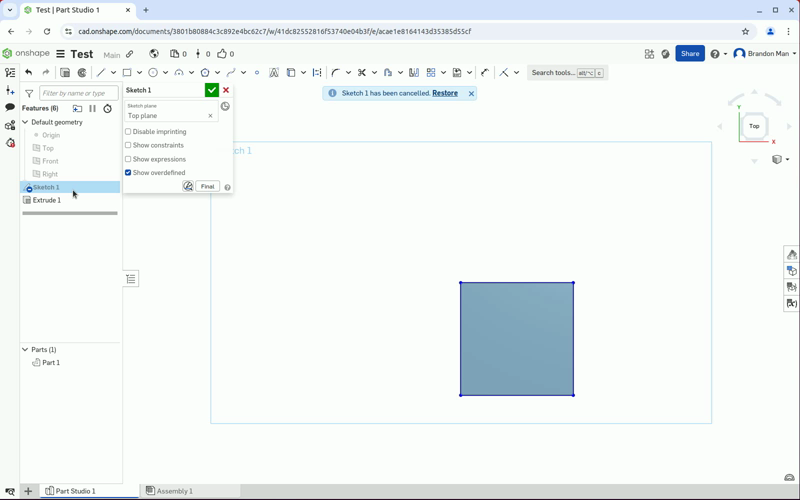
mouse_move(229, 92)
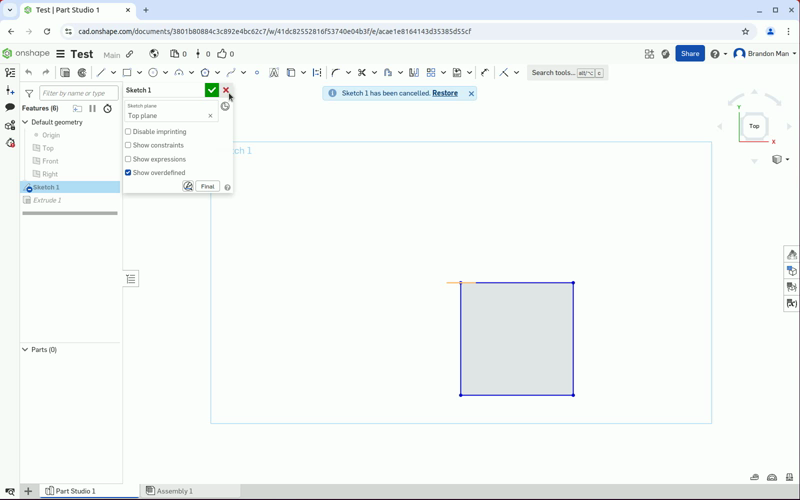
click(229, 92)
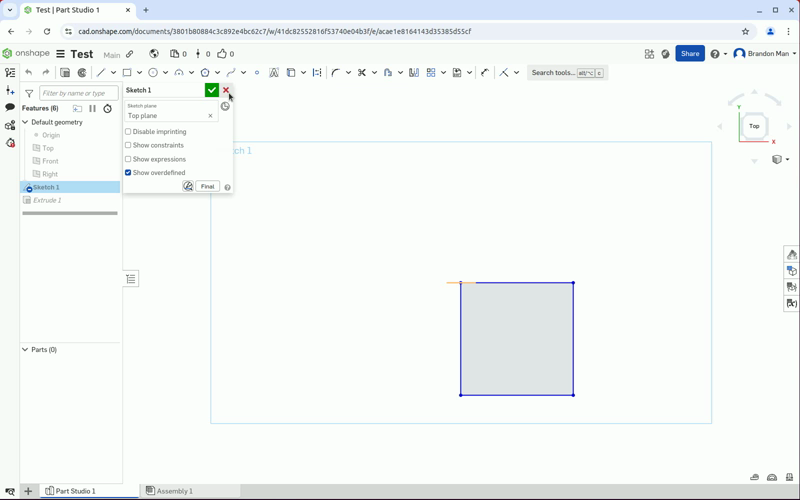
key(shift+s)
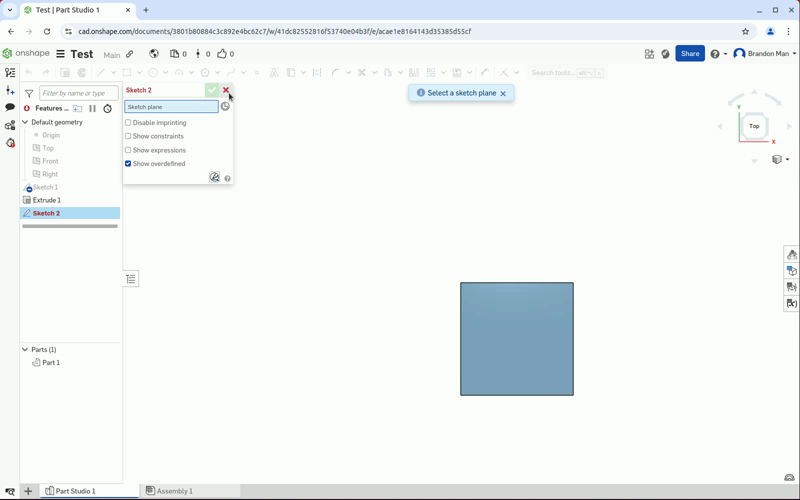
mouse_move(73, 150)
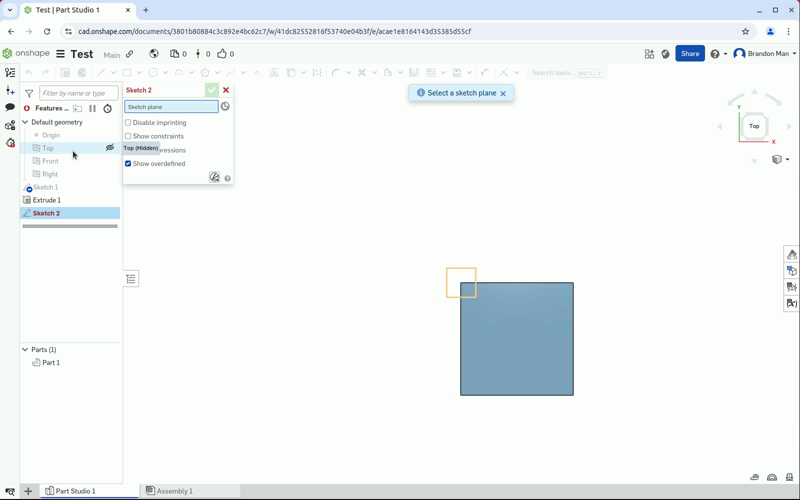
click(73, 150)
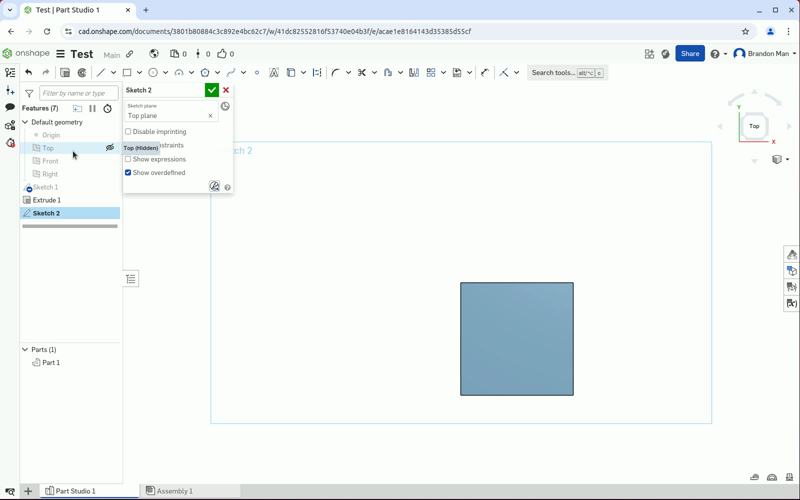
mouse_move(73, 352)
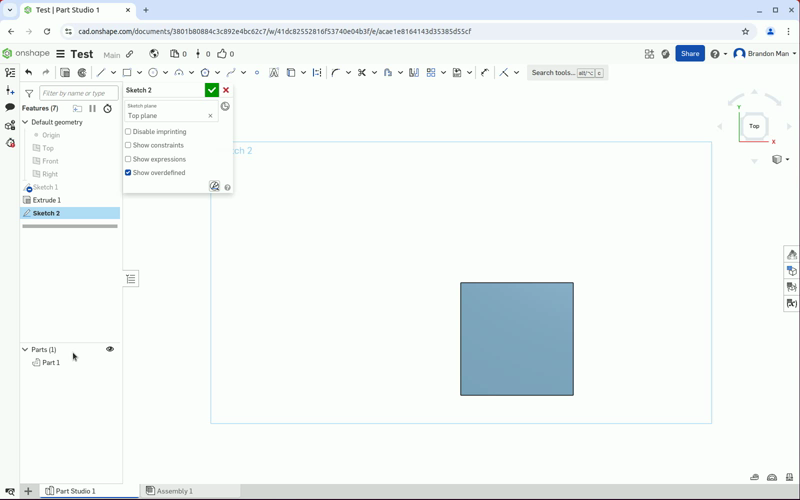
key(y)
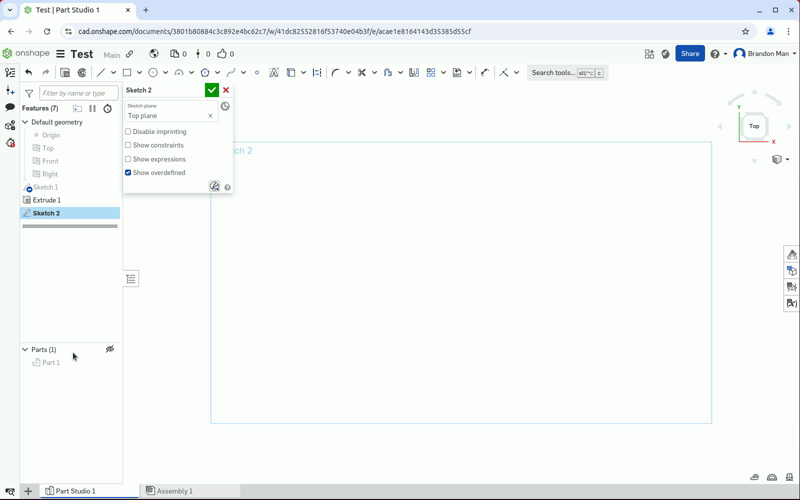
key(l)
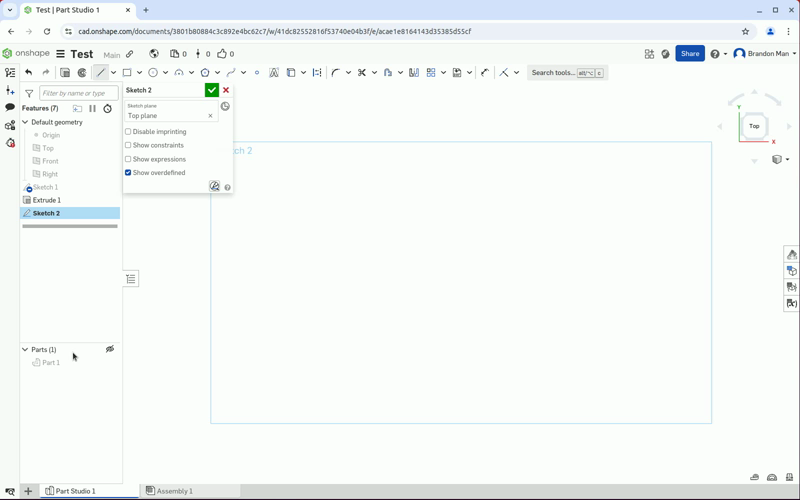
key_down(shift)
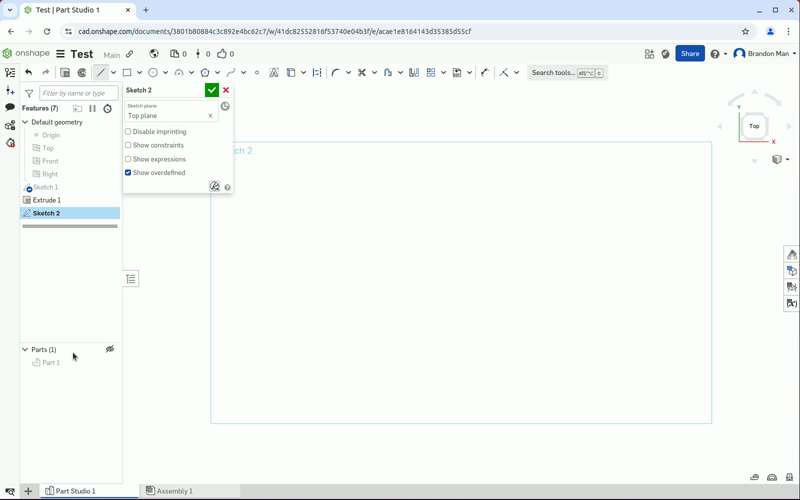
mouse_move(348, 395)
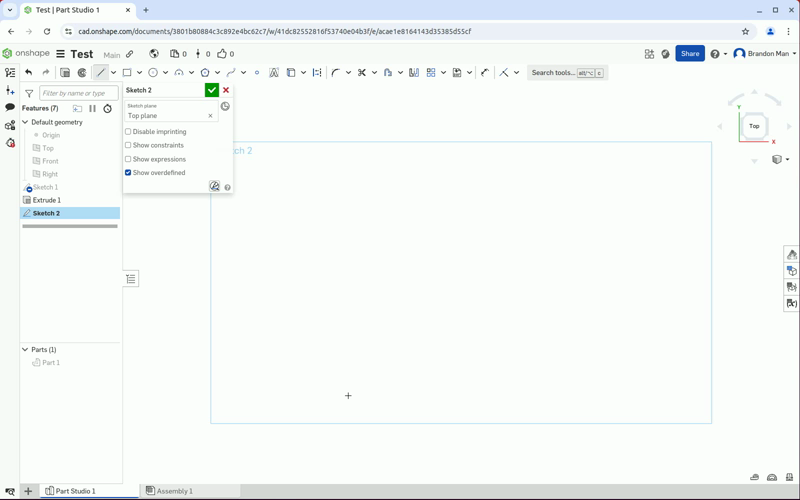
click(348, 395)
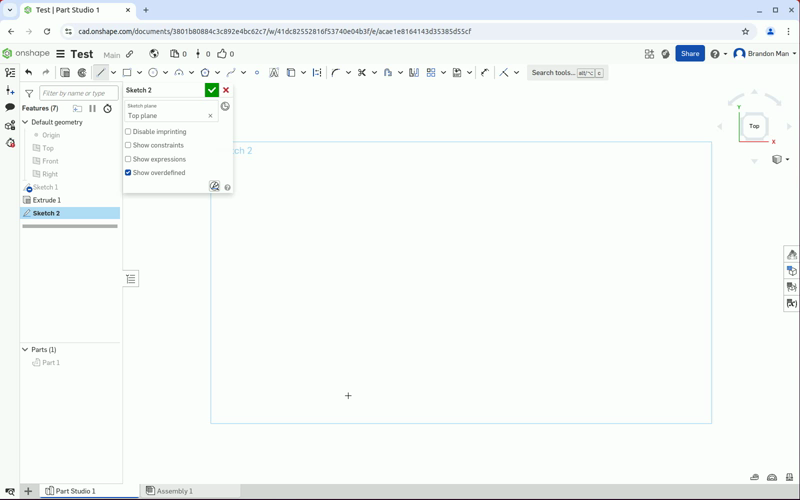
key_up(shift)
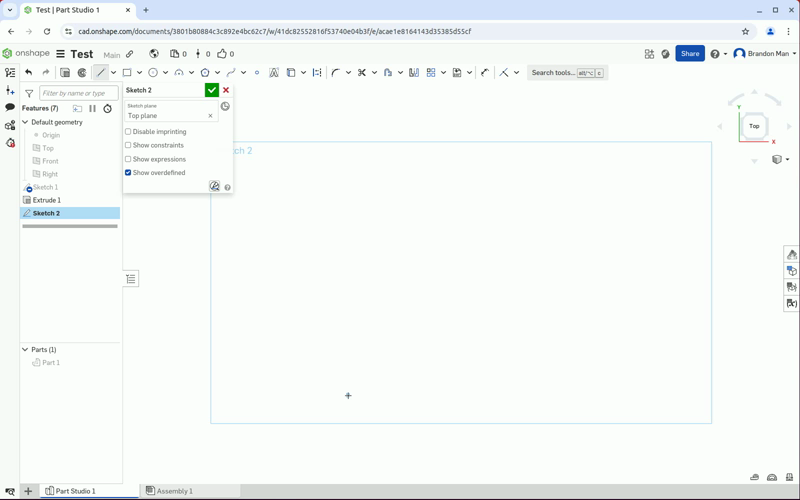
key_down(shift)
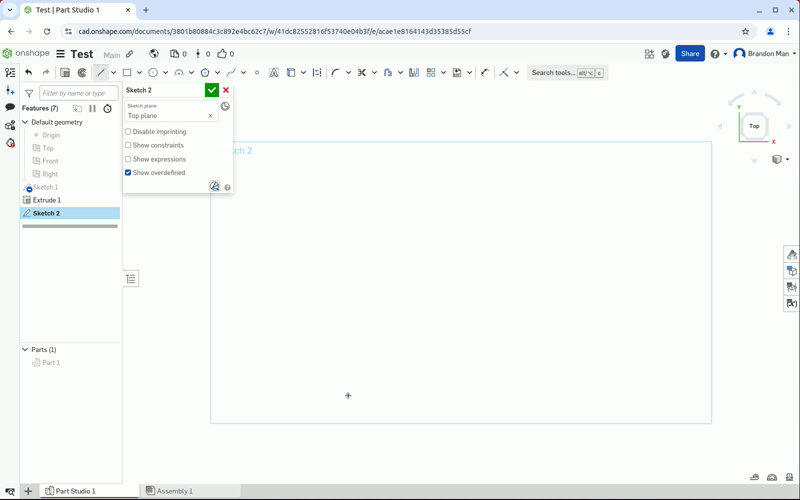
mouse_move(460, 395)
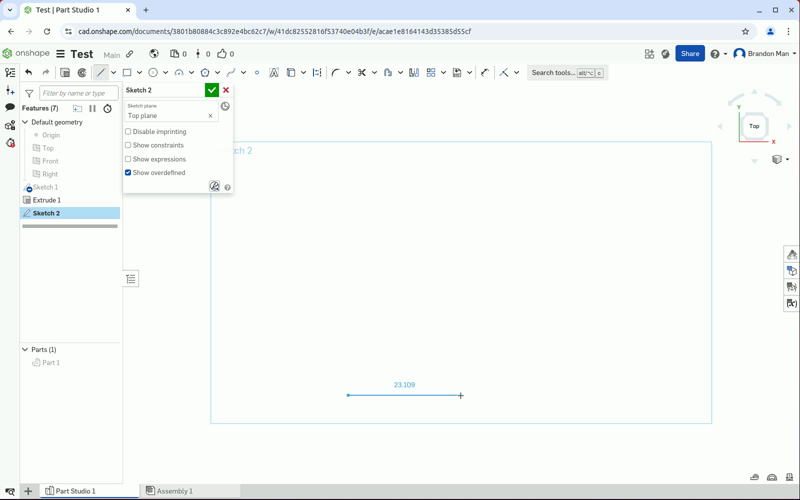
click(460, 395)
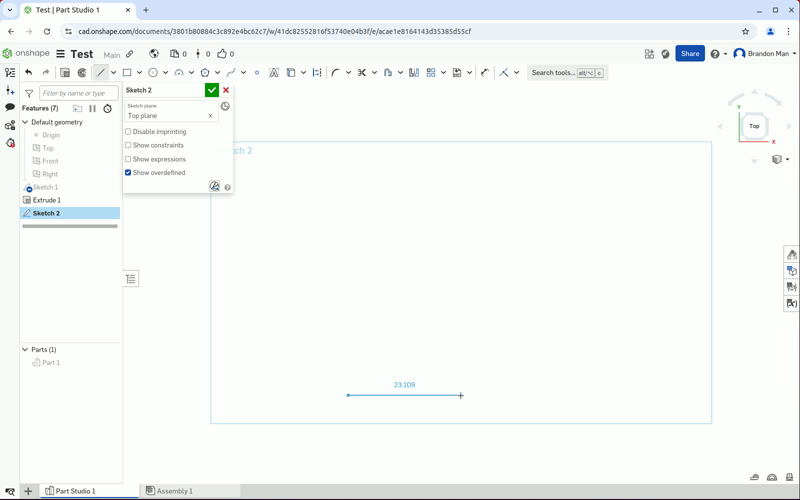
key_up(shift)
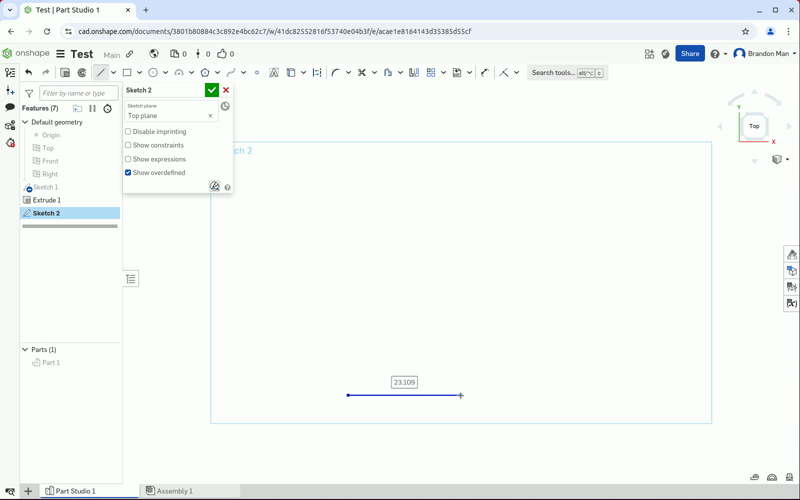
key_down(shift)
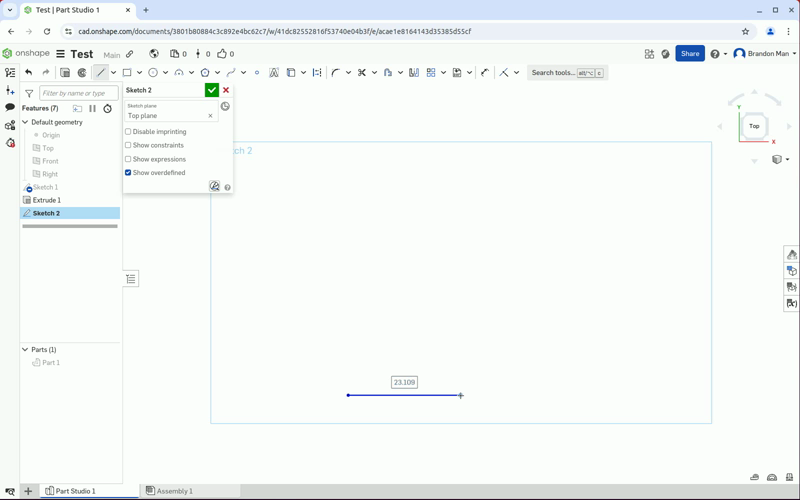
mouse_move(460, 282)
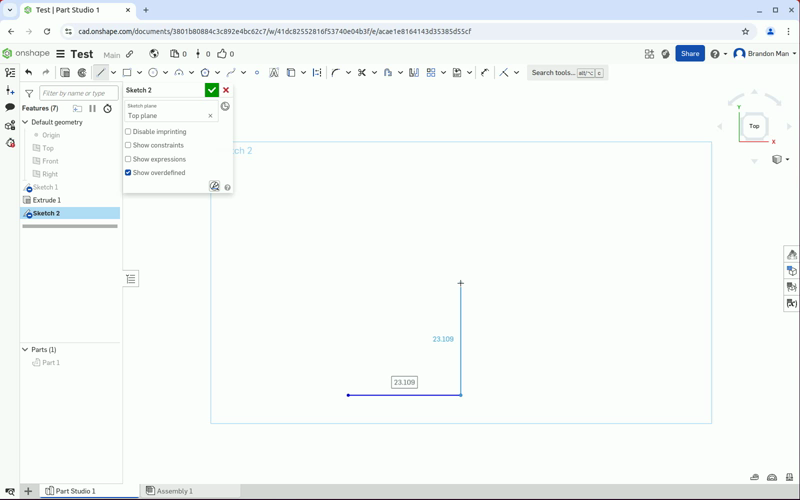
click(460, 282)
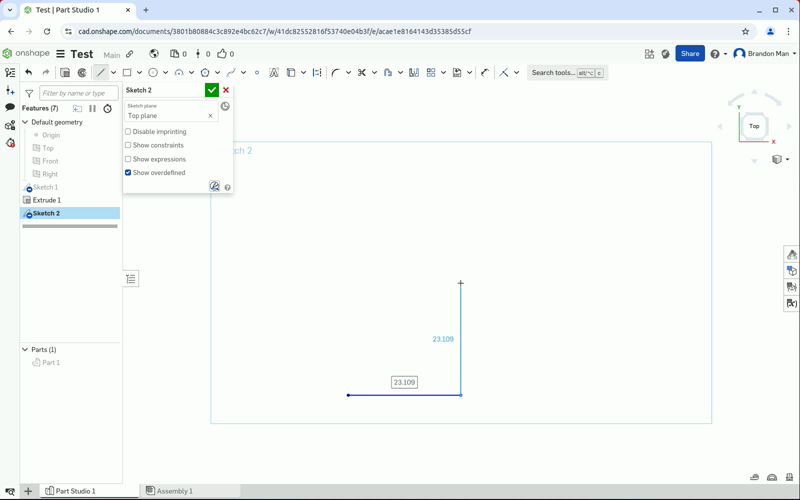
key_up(shift)
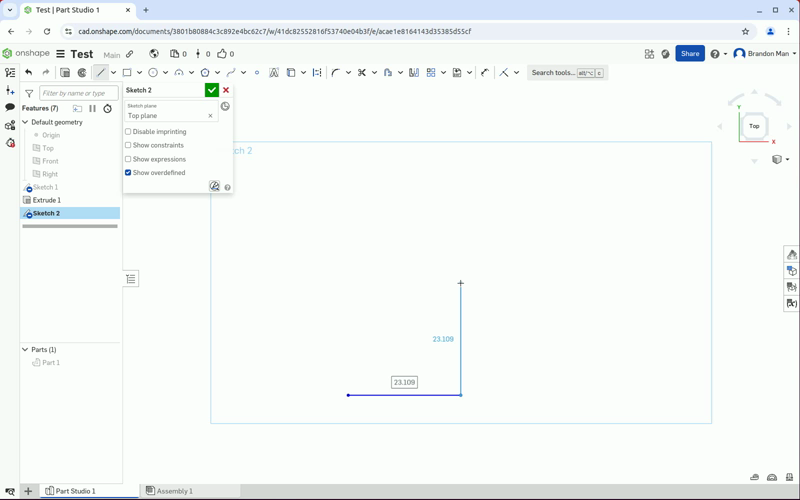
key_down(shift)
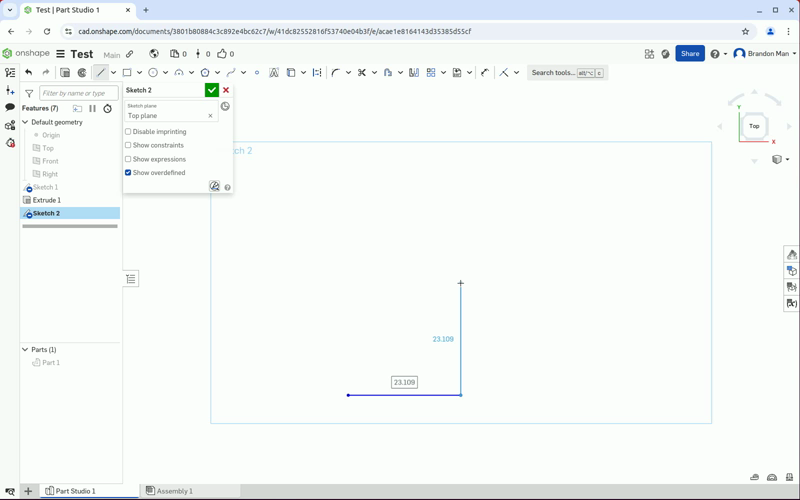
mouse_move(348, 282)
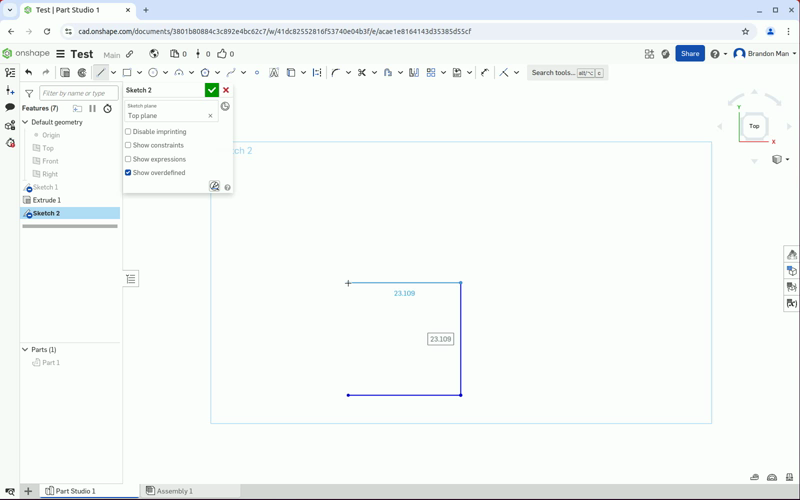
click(348, 282)
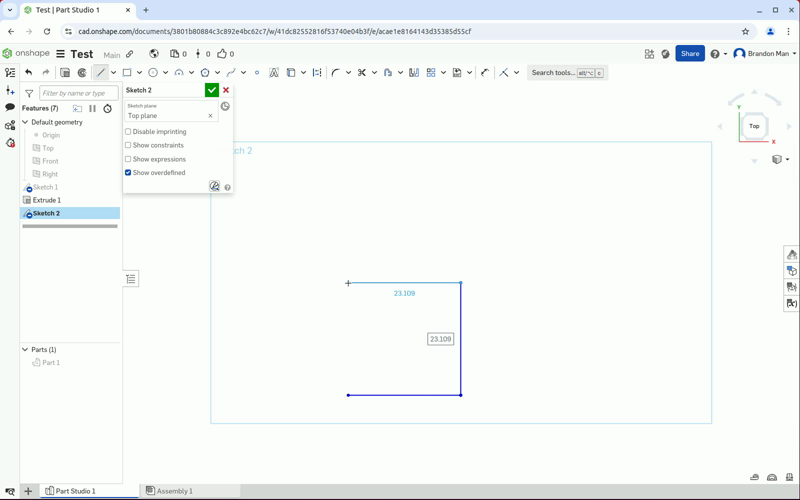
key_up(shift)
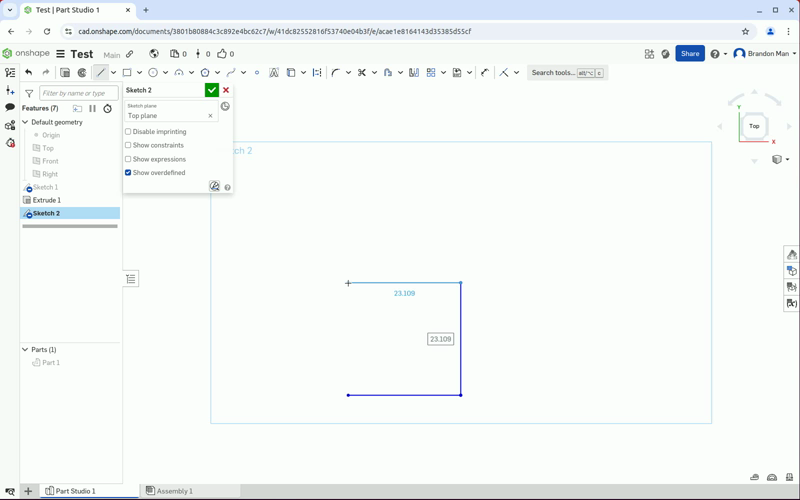
key_down(shift)
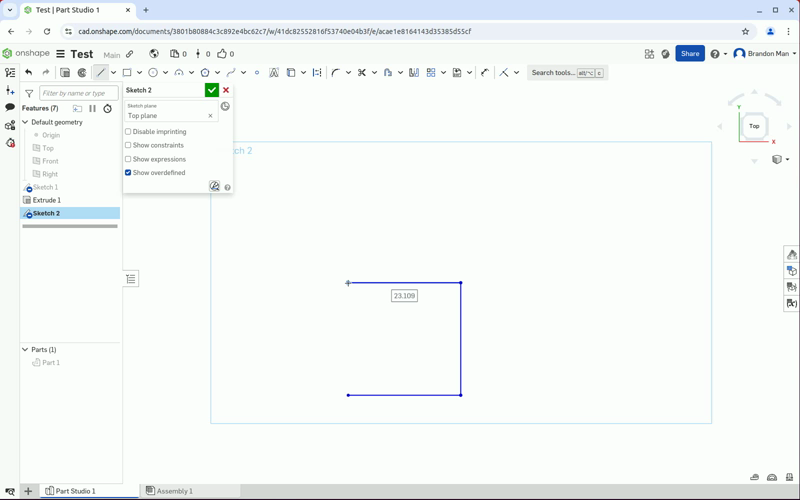
mouse_move(348, 395)
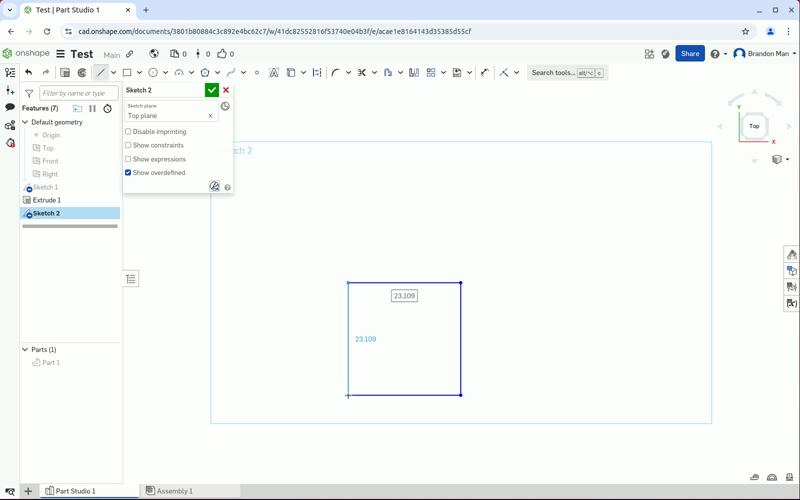
key_up(shift)
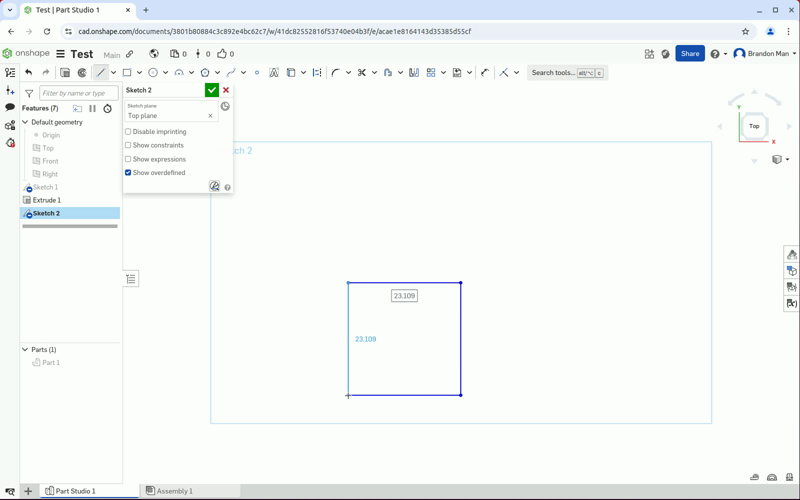
click(348, 395)
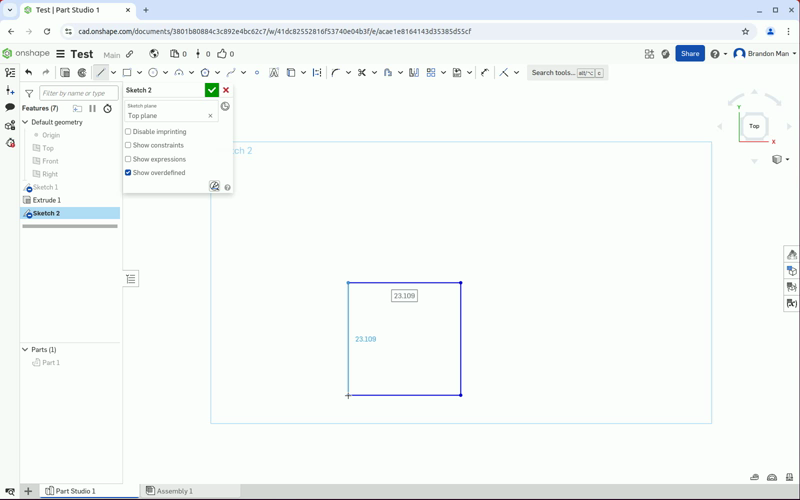
key(esc)
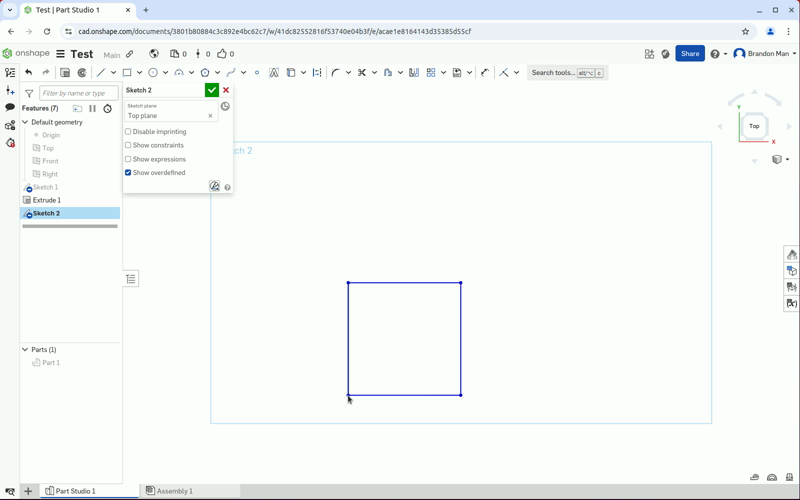
mouse_move(449, 329)
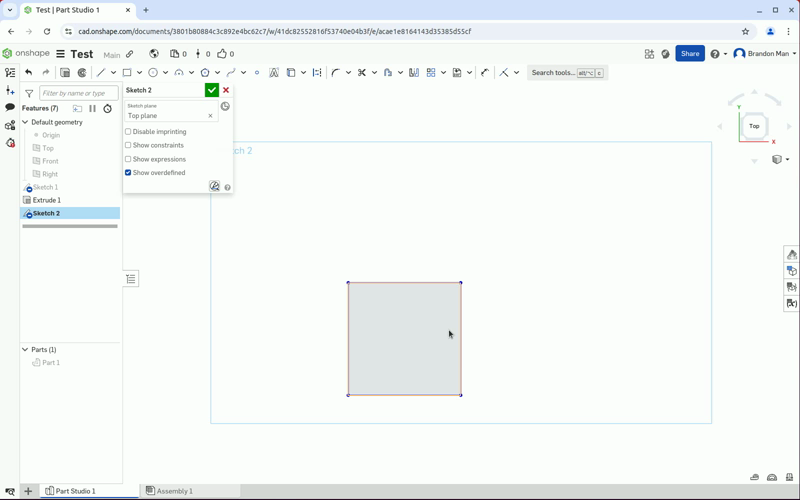
click(449, 329)
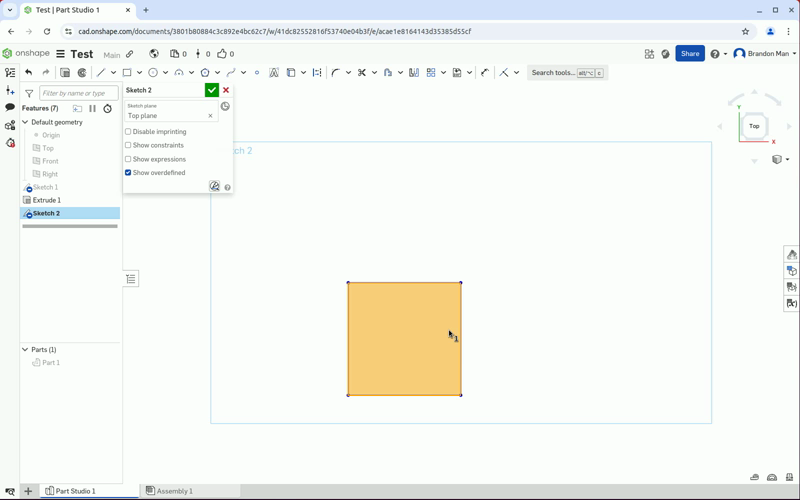
mouse_move(73, 352)
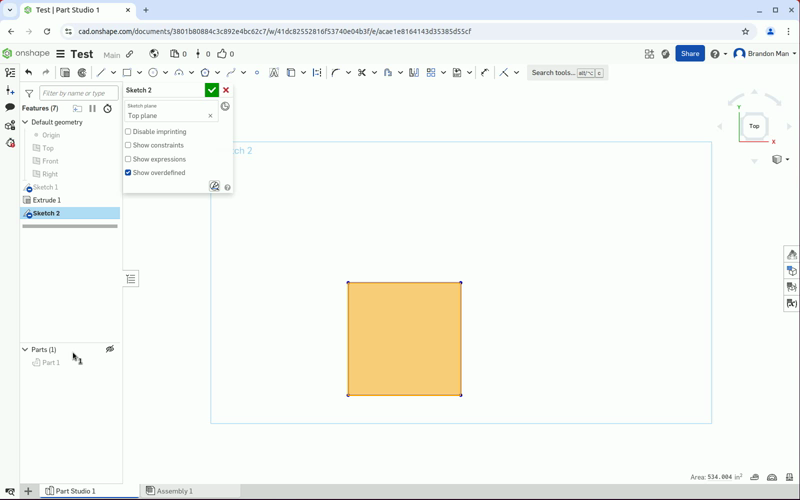
key(shift+y)
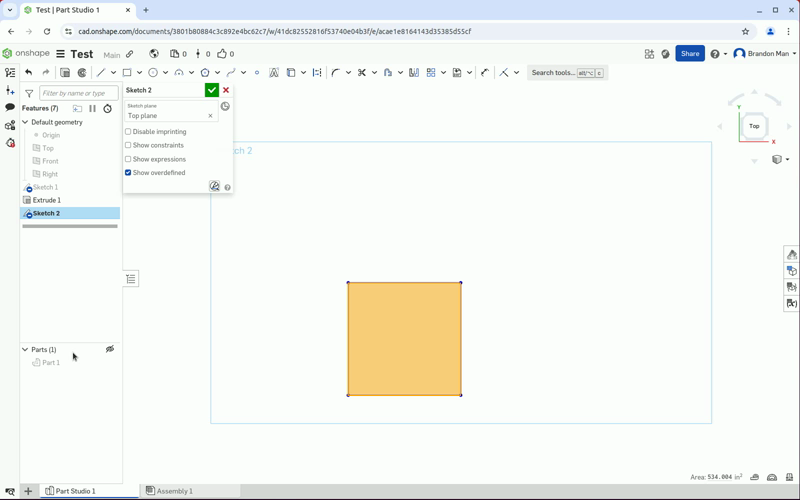
key(shift+e)
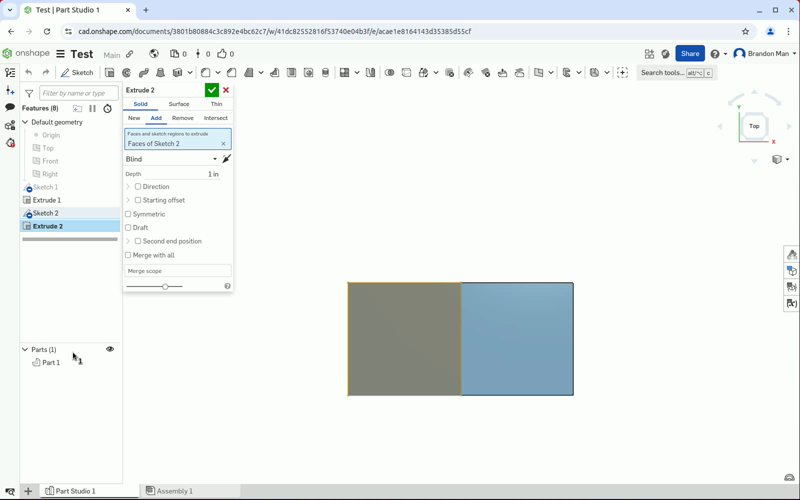
mouse_move(143, 106)
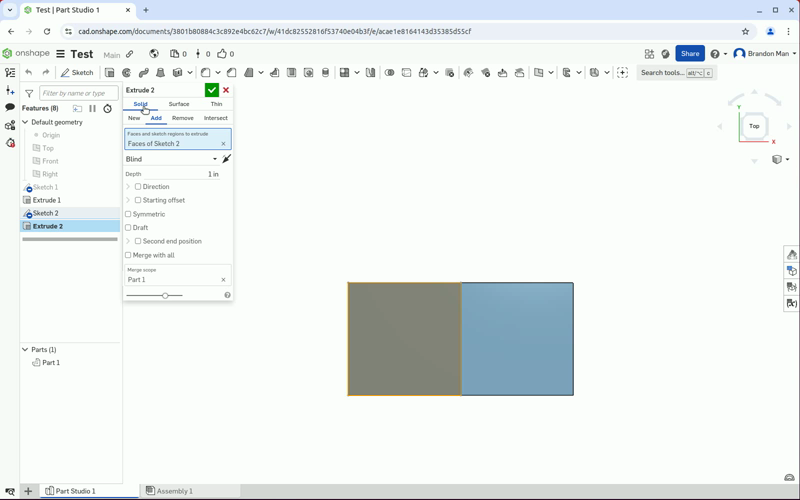
click(143, 106)
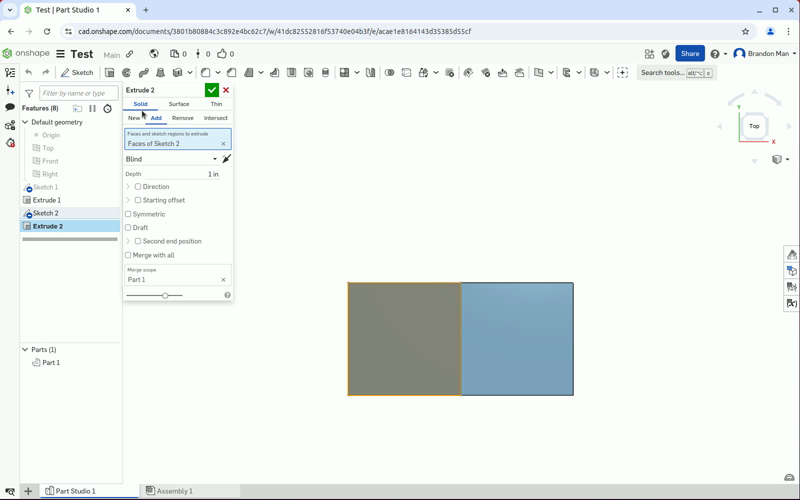
mouse_move(137, 120)
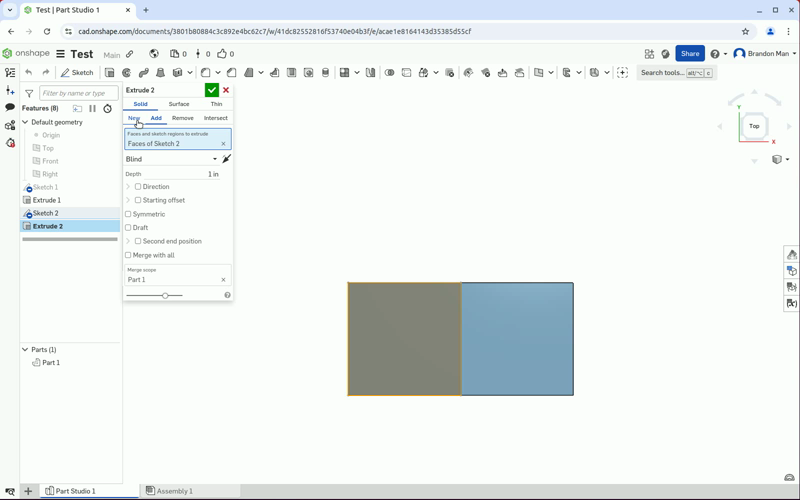
click(137, 120)
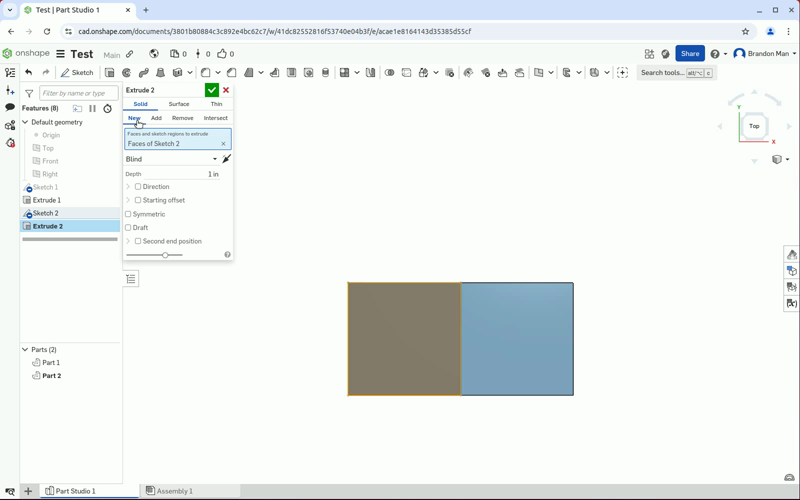
key(tab, 4)
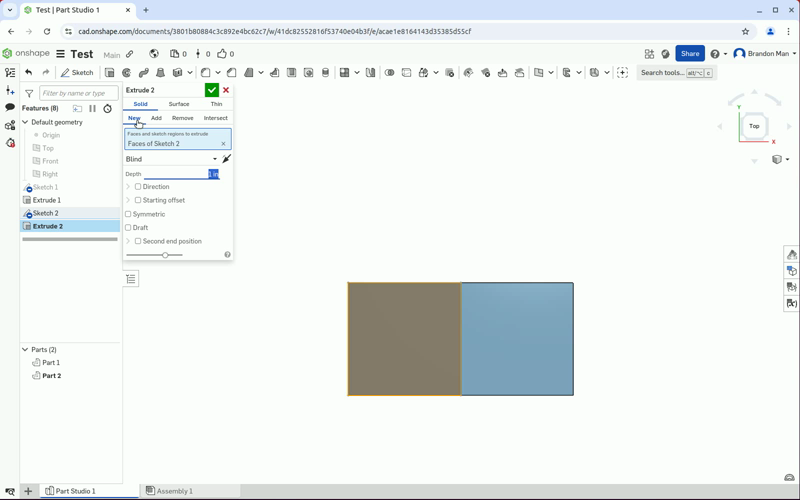
text(1.444)
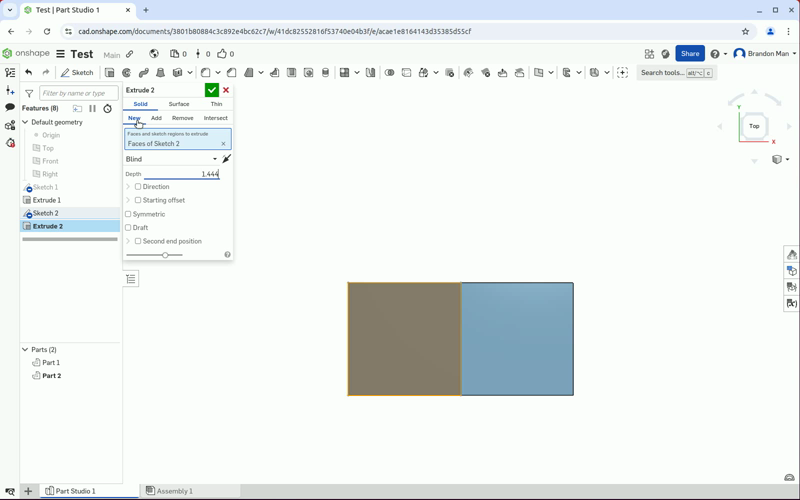
key(enter)
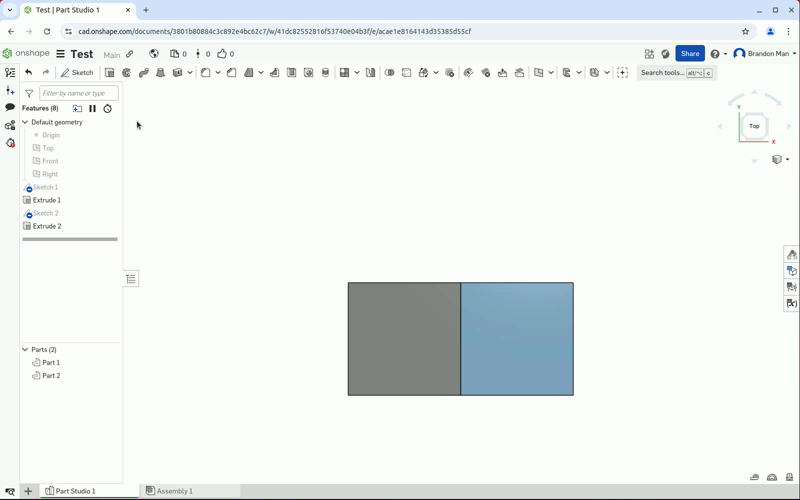
key(shift+h)
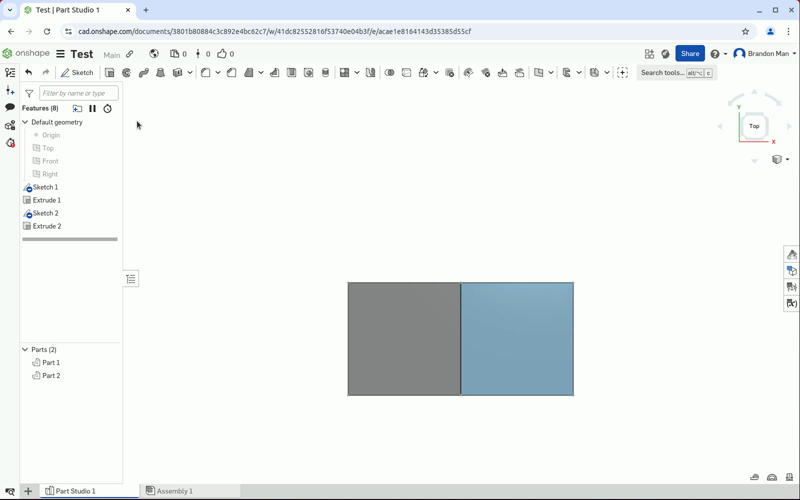
key(shift+h)
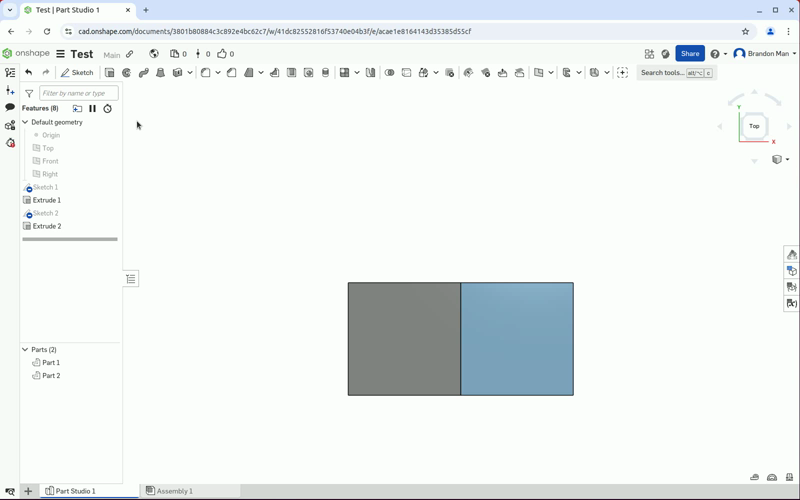
mouse_move(73, 189)
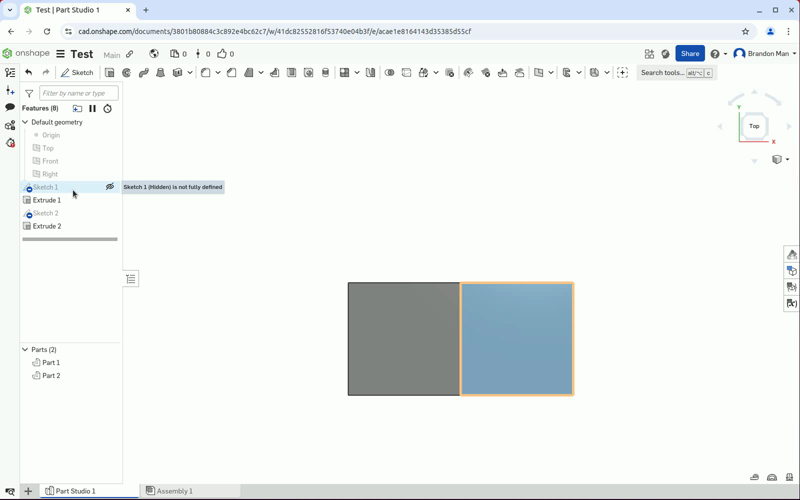
click(73, 189)
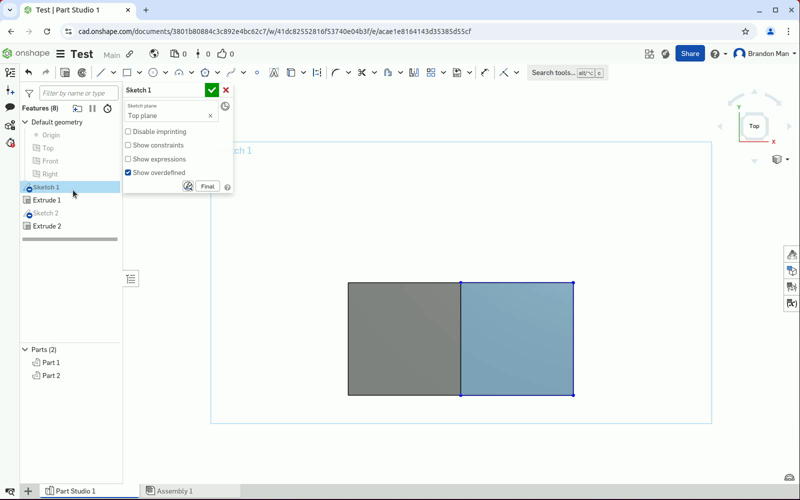
mouse_move(229, 92)
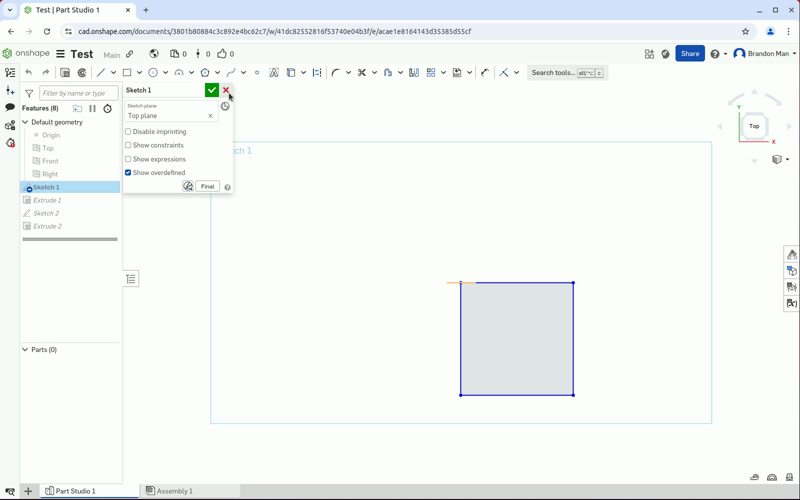
click(229, 92)
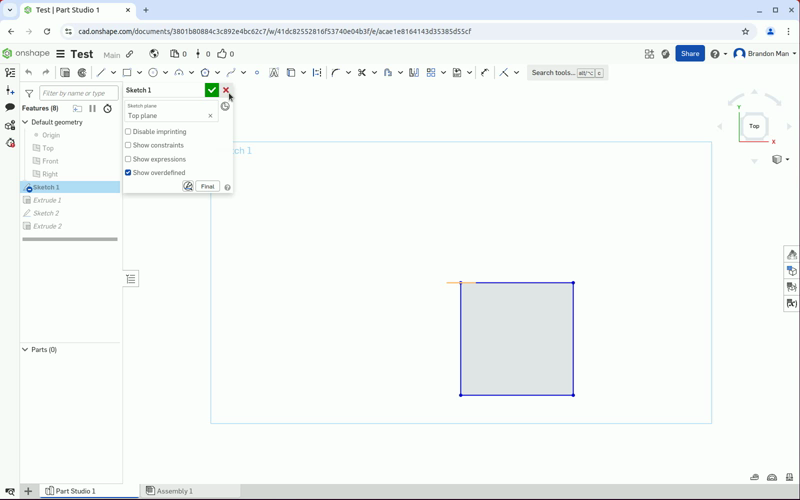
key(shift+s)
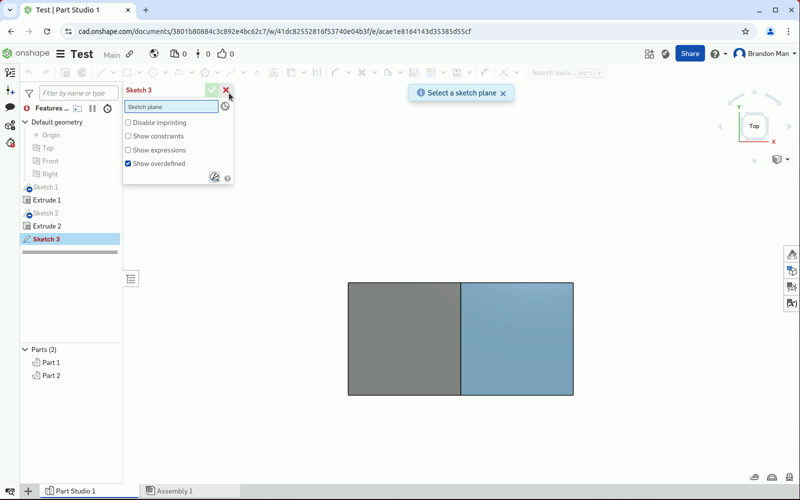
mouse_move(73, 150)
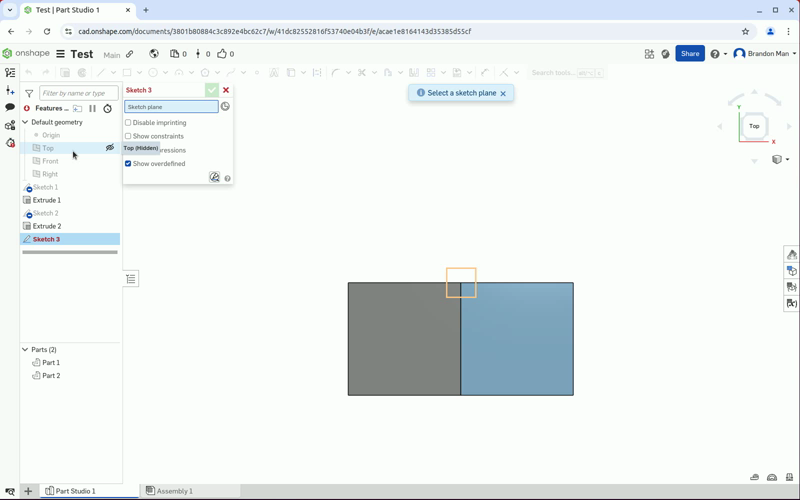
click(73, 150)
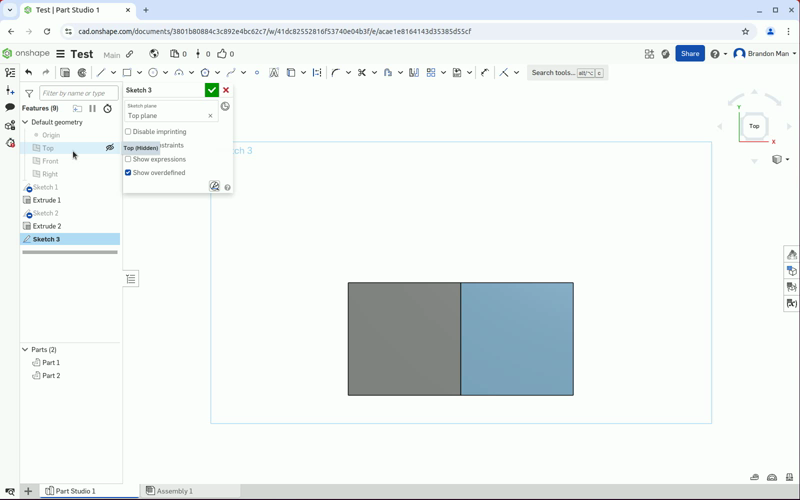
mouse_move(73, 352)
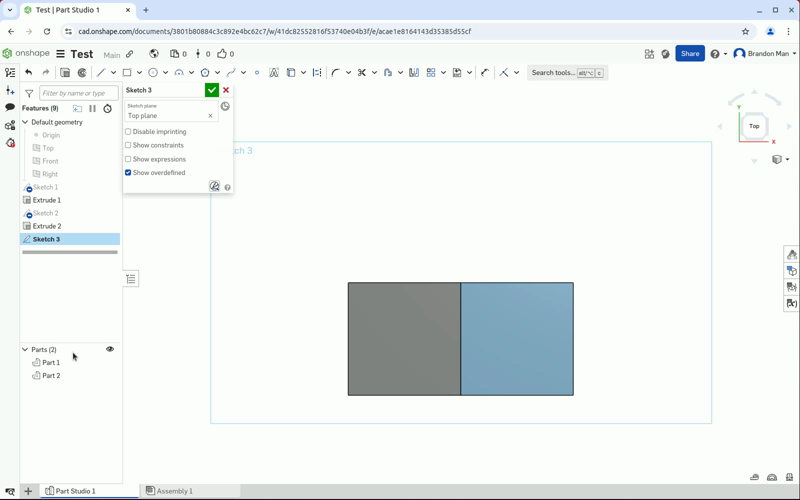
key(y)
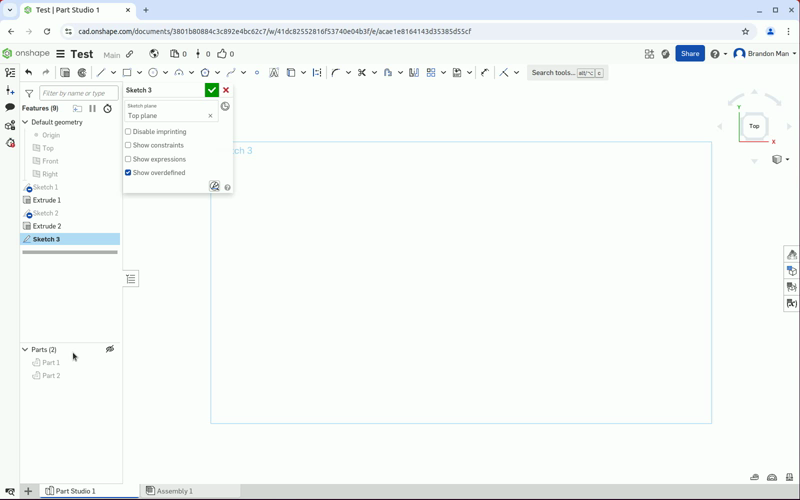
key(l)
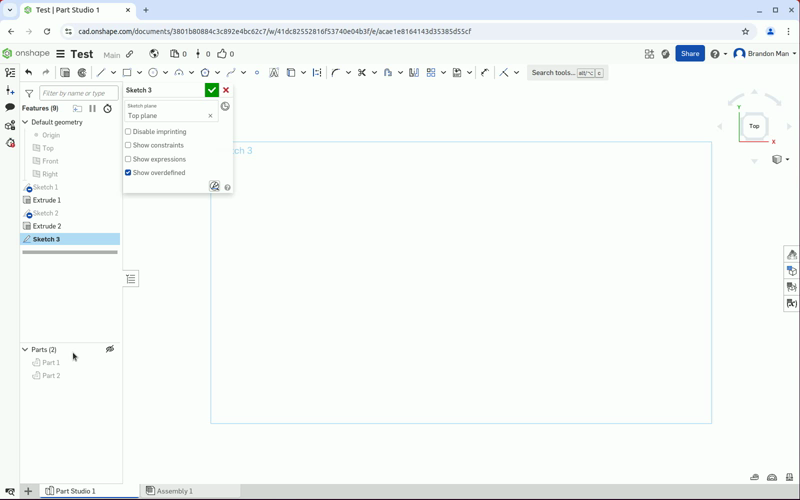
key_down(shift)
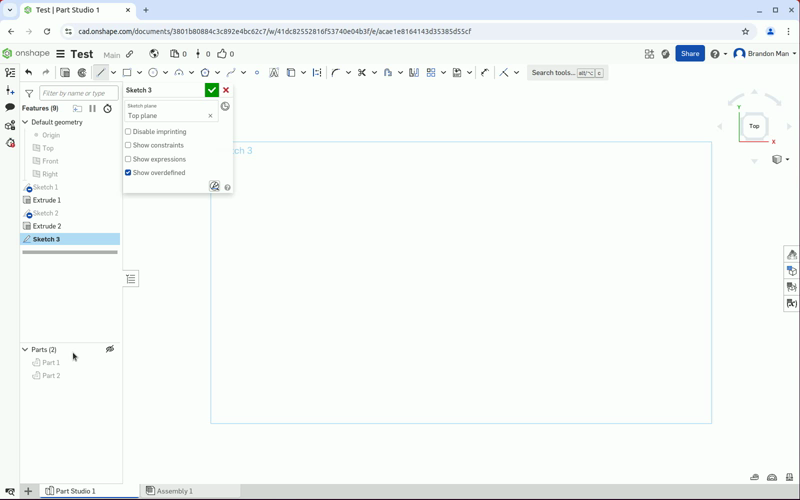
mouse_move(348, 282)
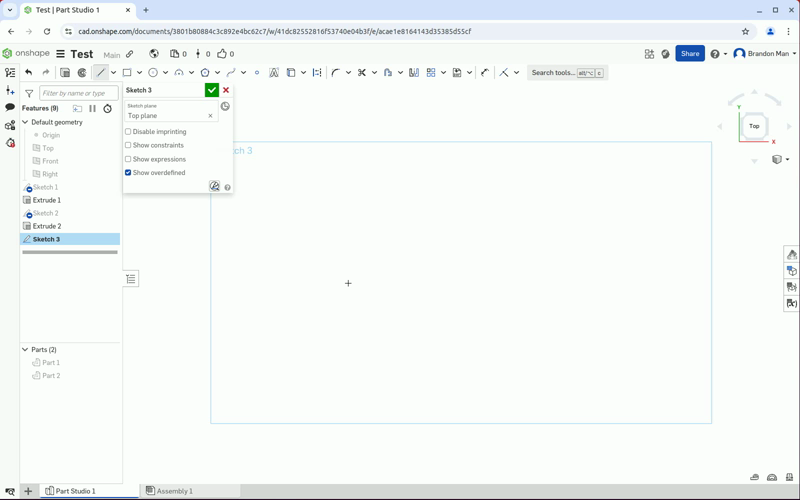
click(348, 282)
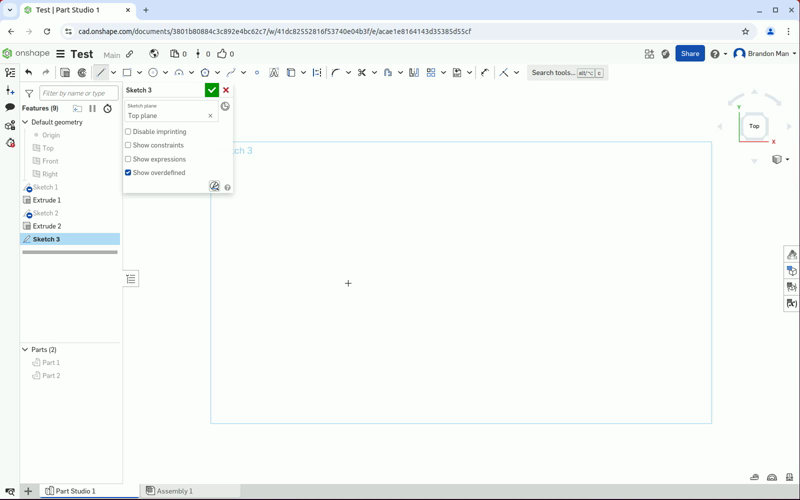
key_up(shift)
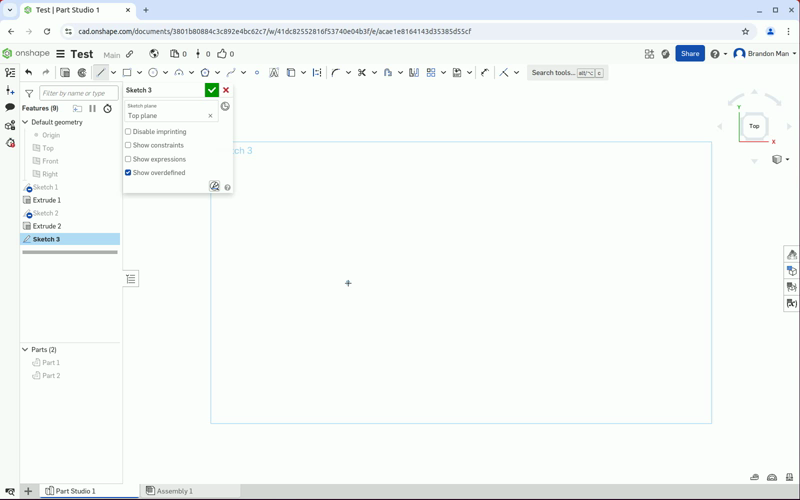
key_down(shift)
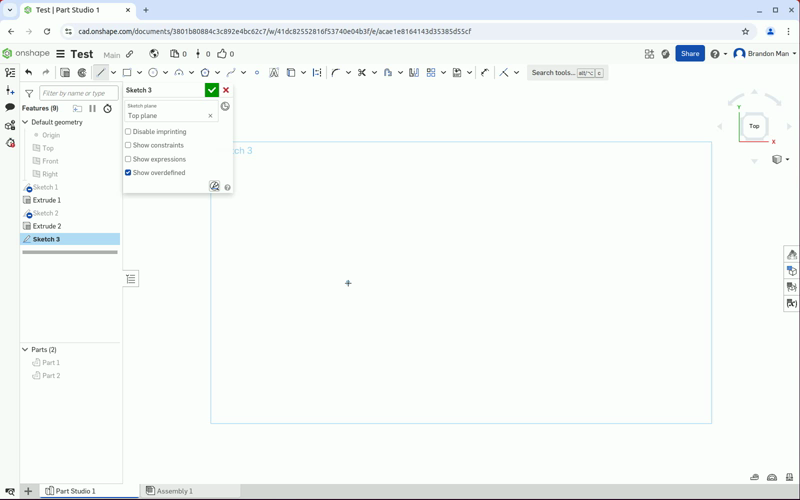
mouse_move(460, 282)
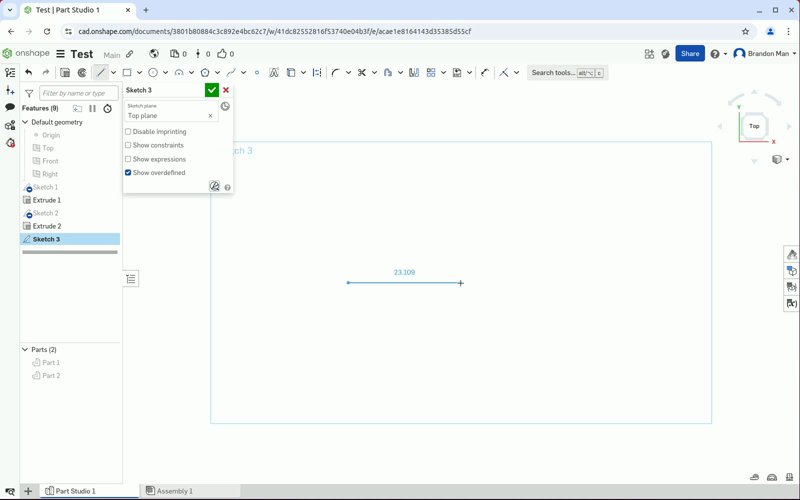
click(460, 282)
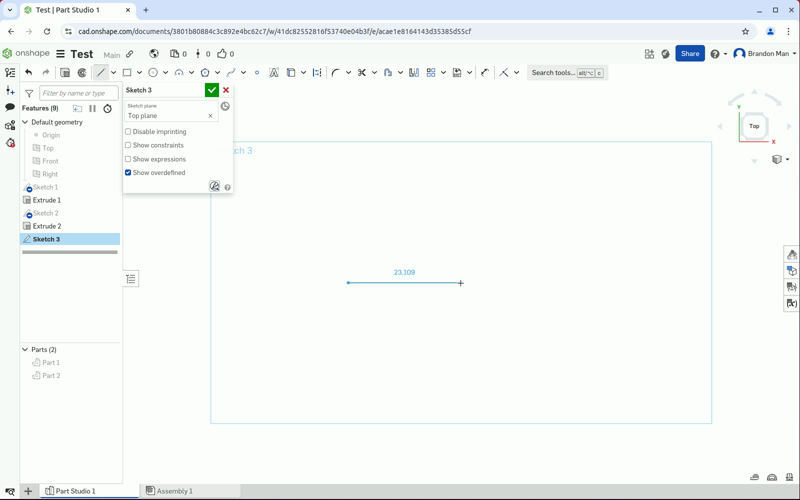
key_up(shift)
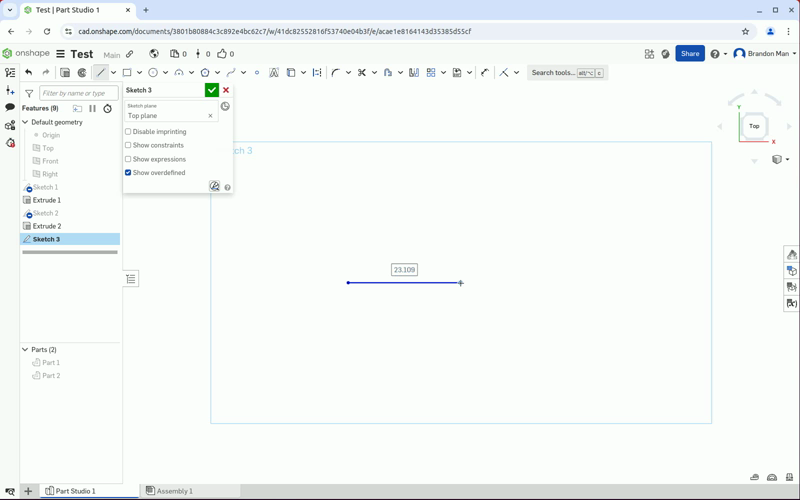
key_down(shift)
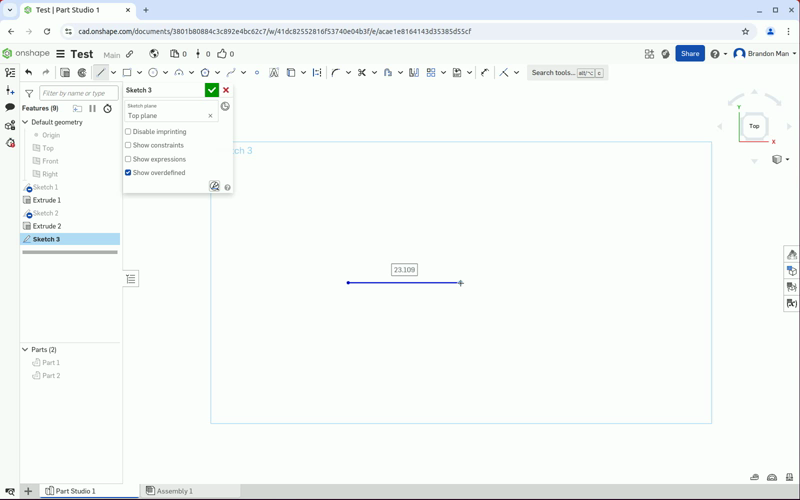
mouse_move(460, 170)
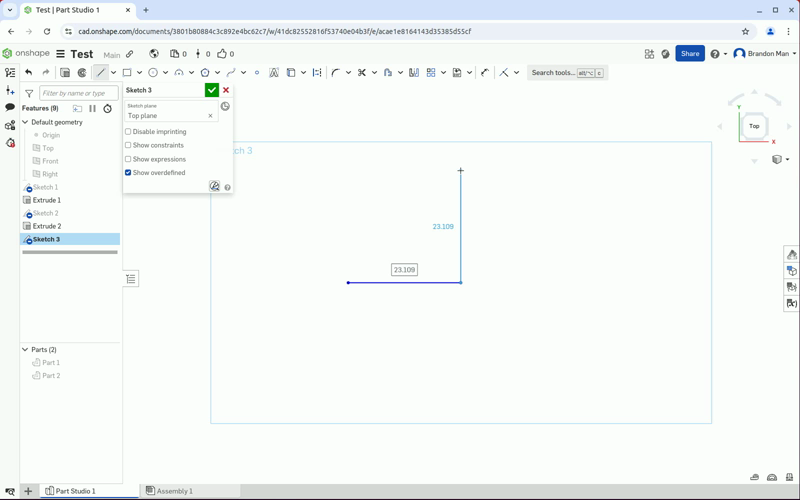
click(460, 170)
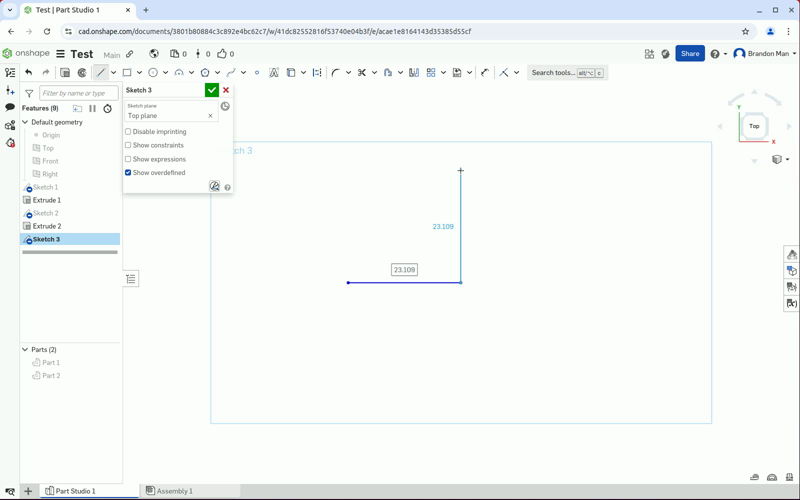
key_up(shift)
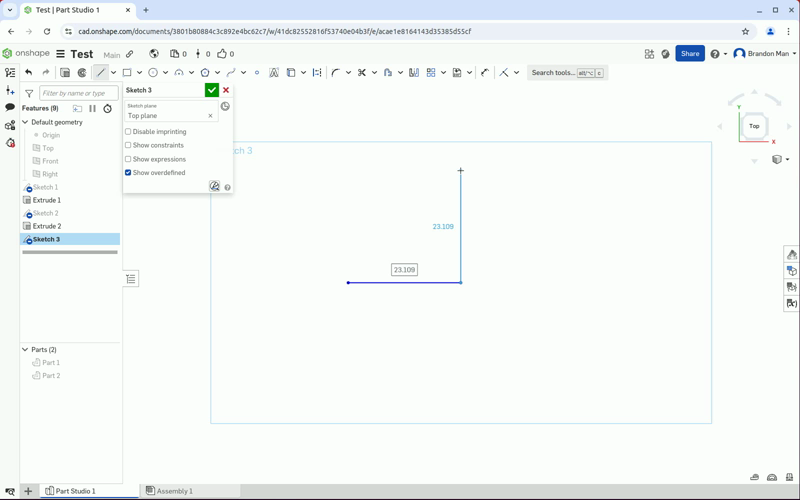
key_down(shift)
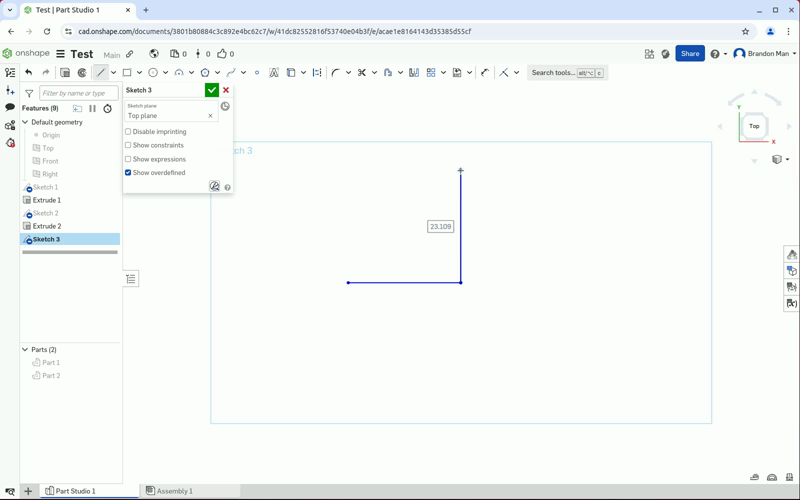
mouse_move(348, 170)
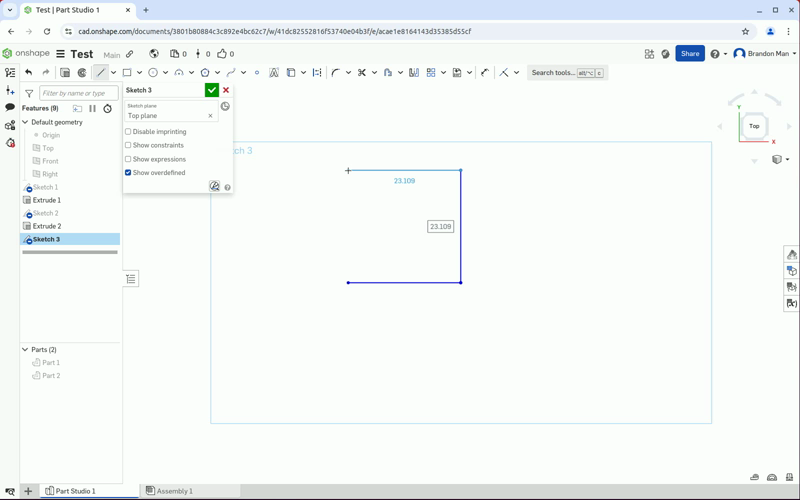
click(348, 170)
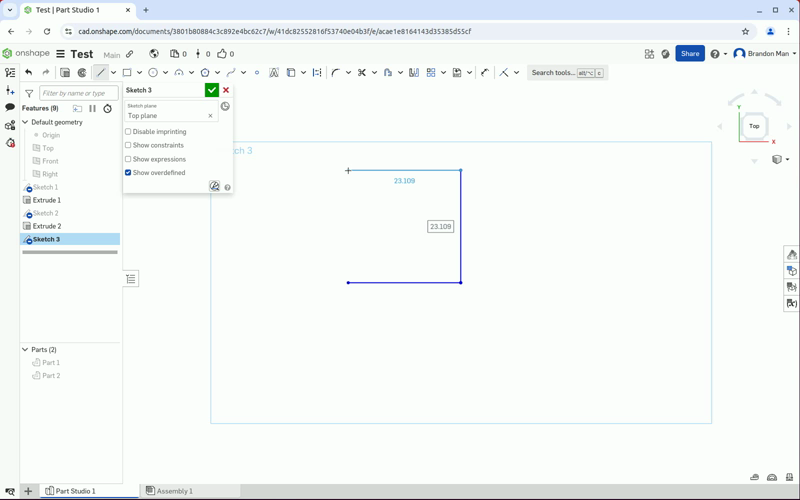
key_up(shift)
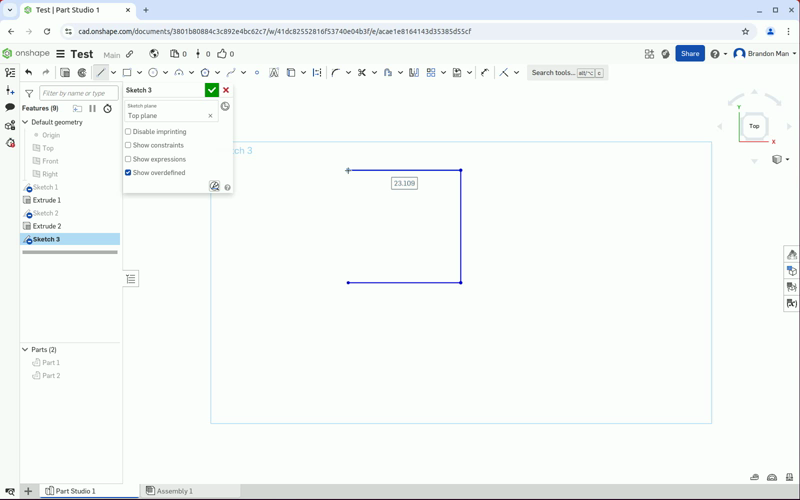
key_down(shift)
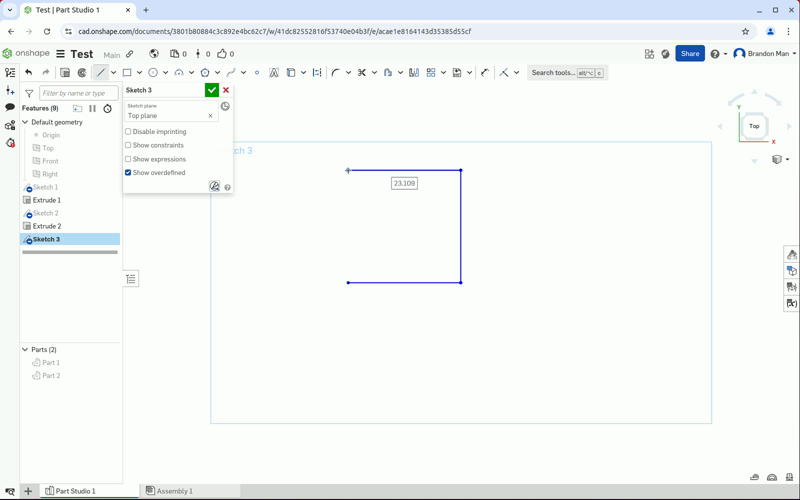
mouse_move(348, 282)
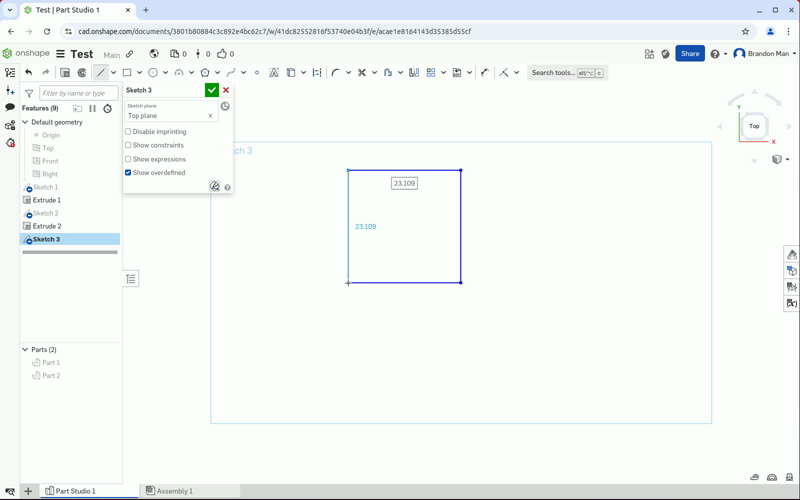
key_up(shift)
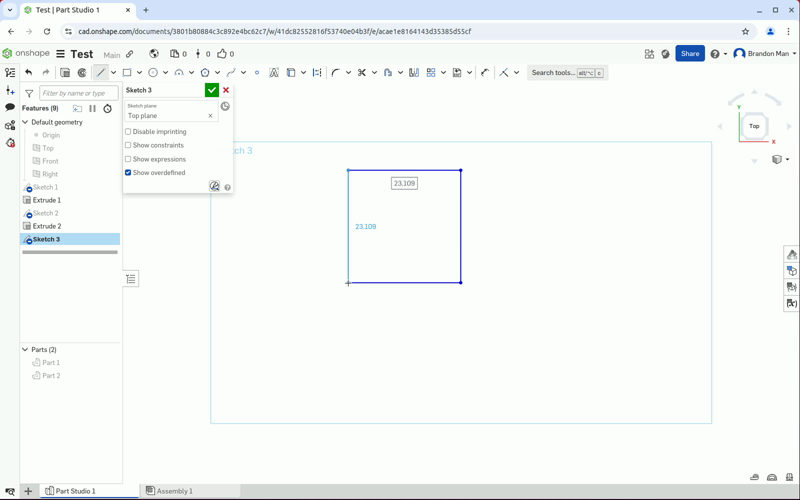
click(348, 282)
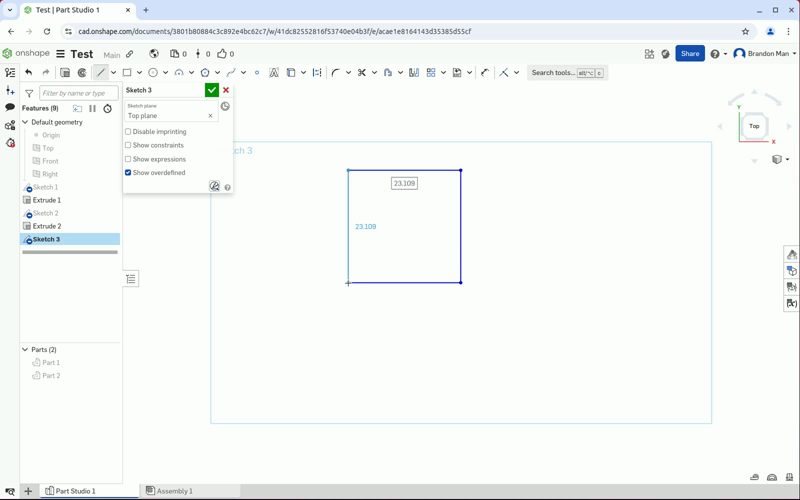
key(esc)
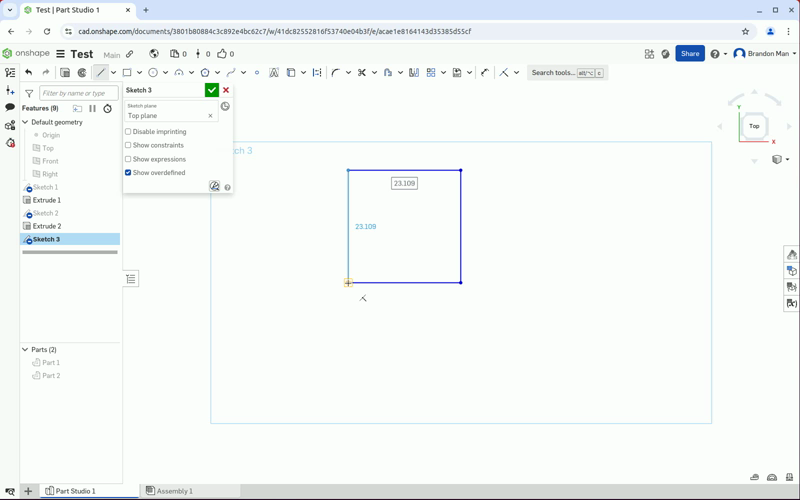
mouse_move(380, 187)
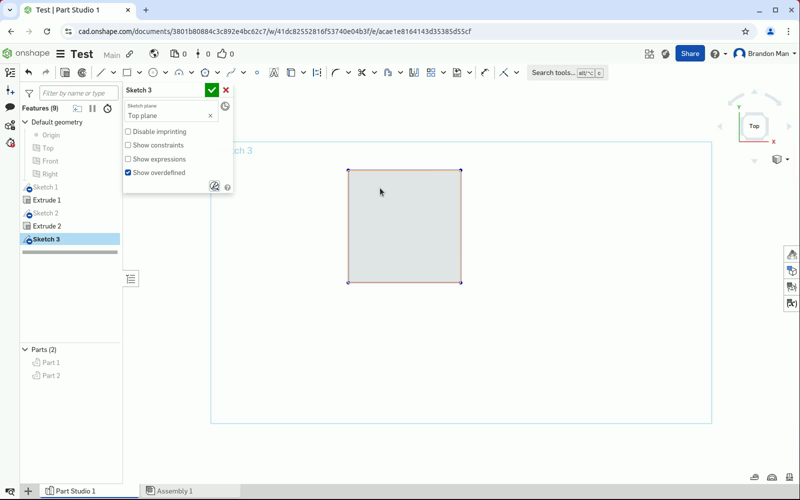
click(380, 187)
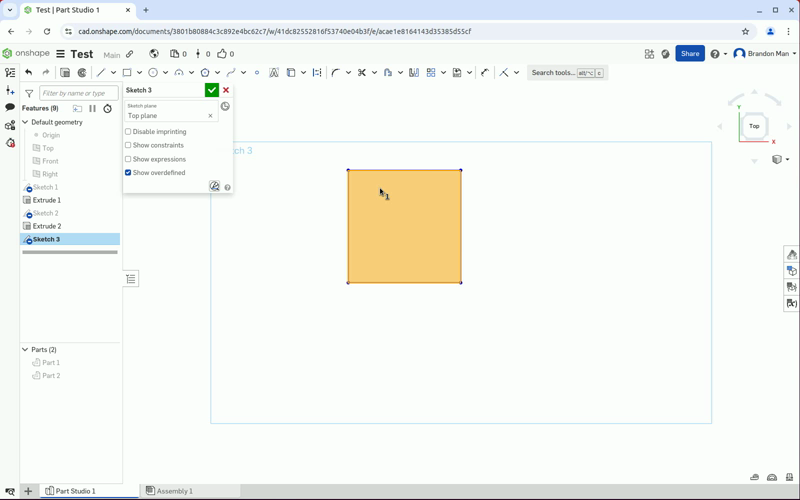
mouse_move(73, 352)
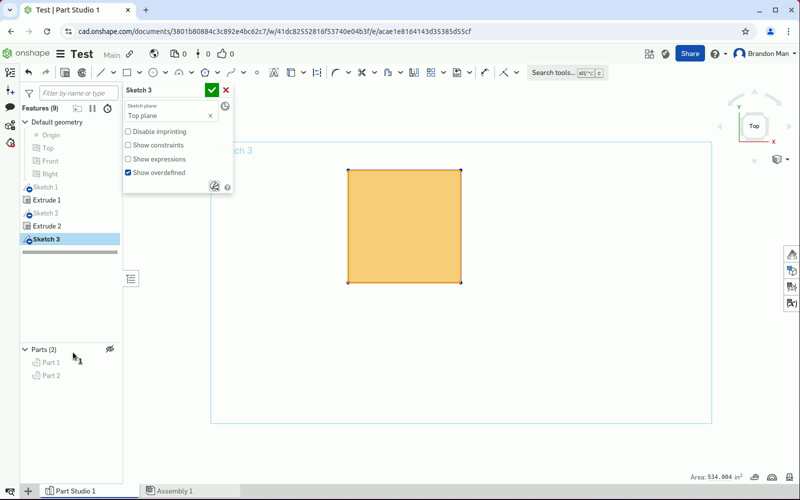
key(shift+y)
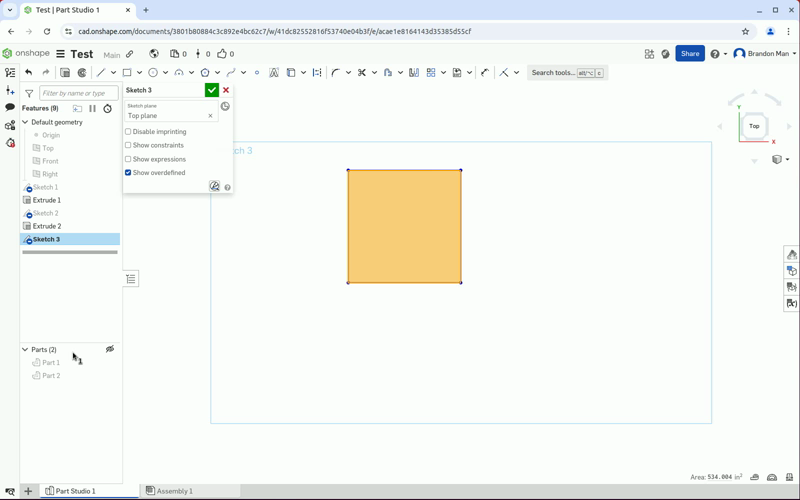
key(shift+e)
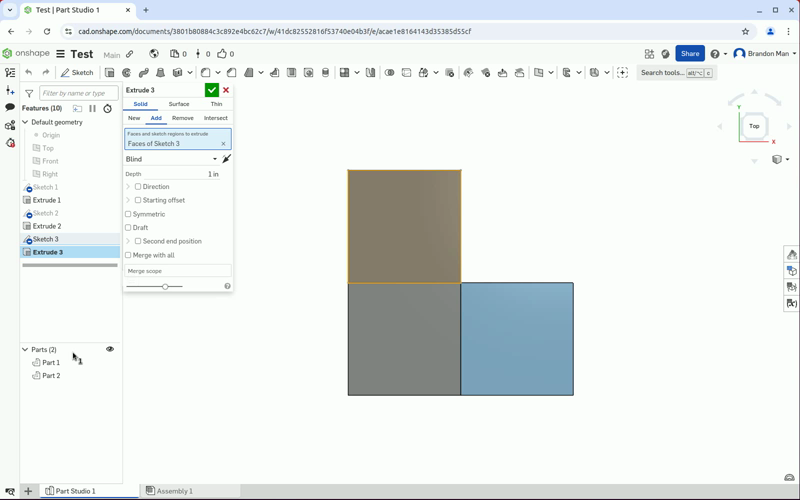
mouse_move(143, 106)
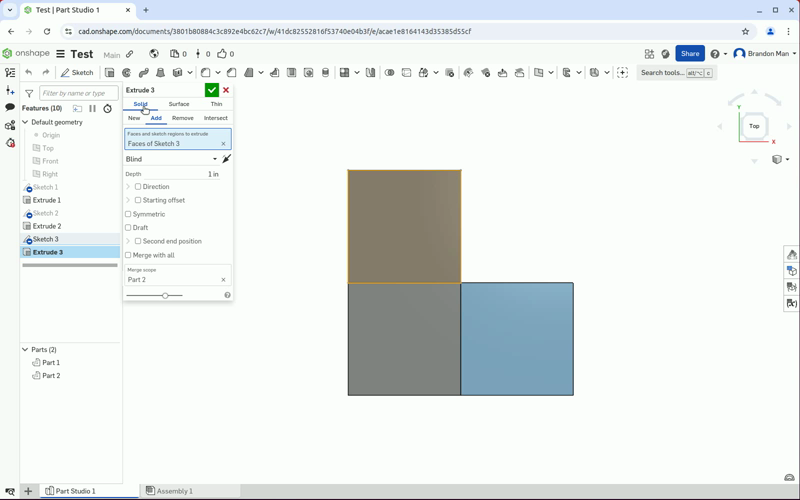
click(143, 106)
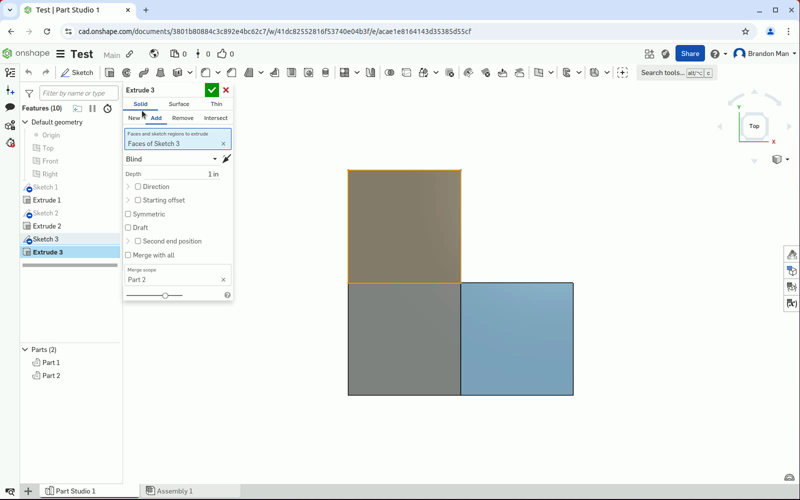
mouse_move(137, 120)
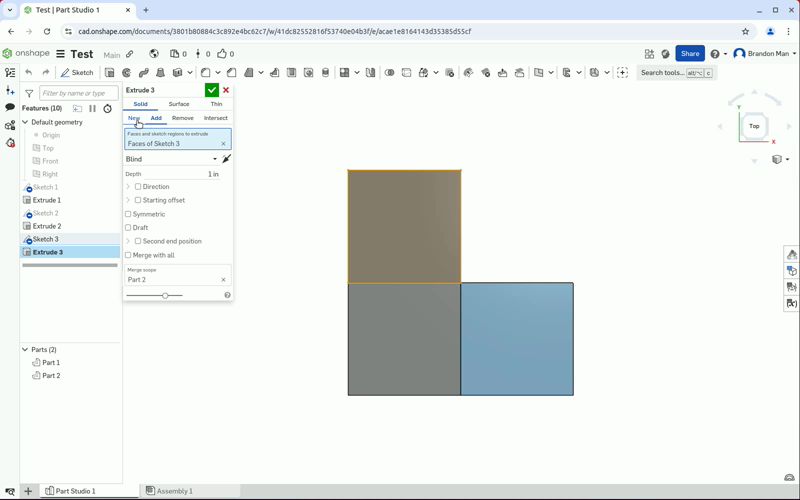
click(137, 120)
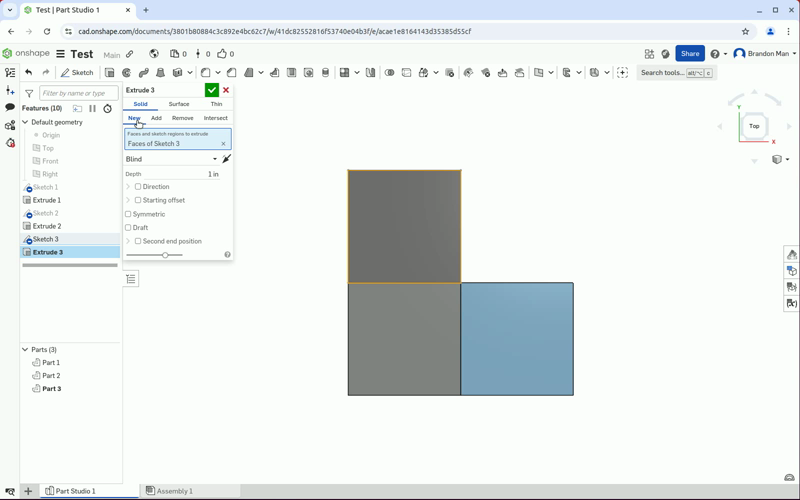
key(tab, 4)
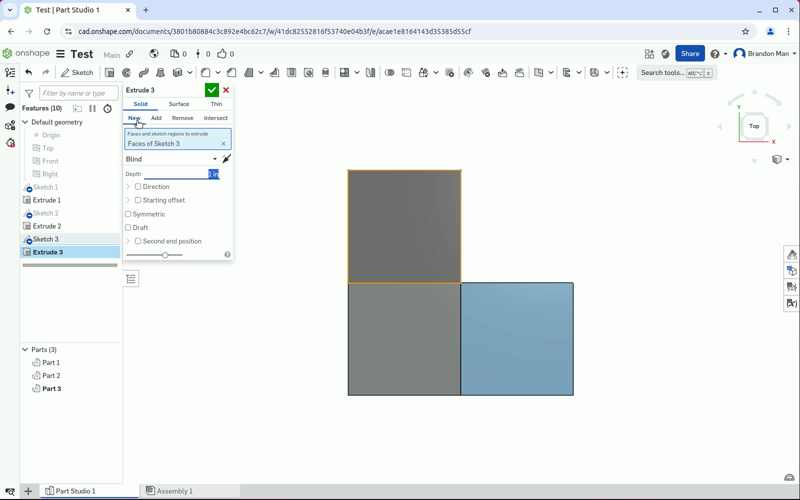
text(1.444)
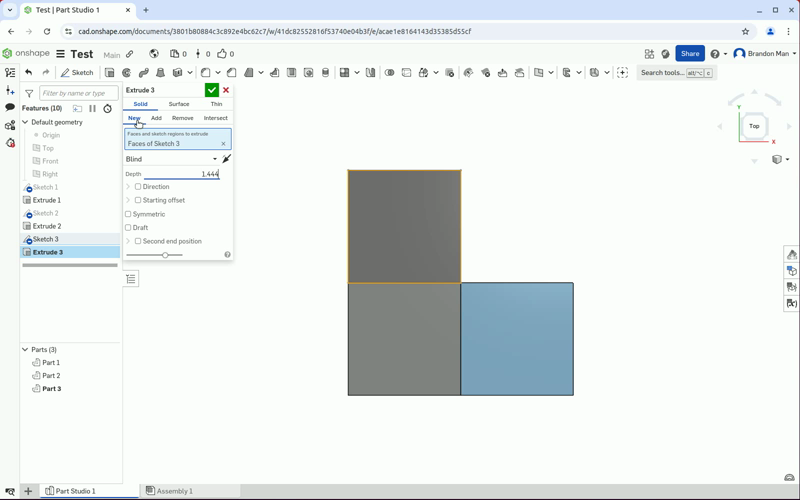
key(enter)
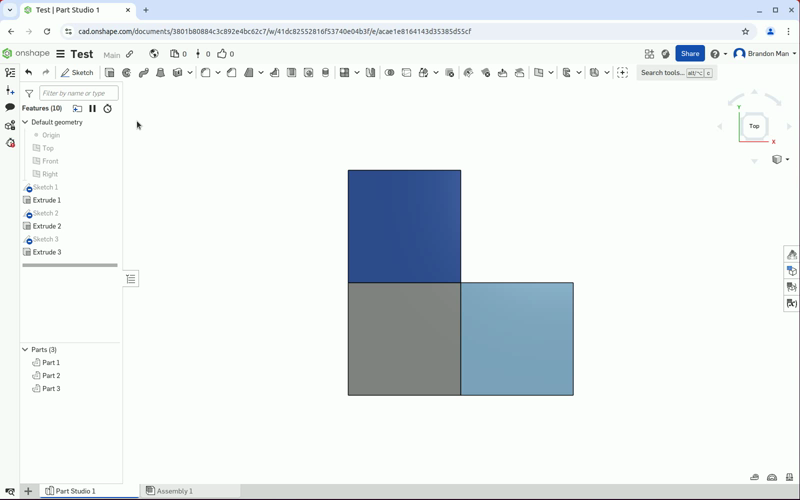
key(shift+h)
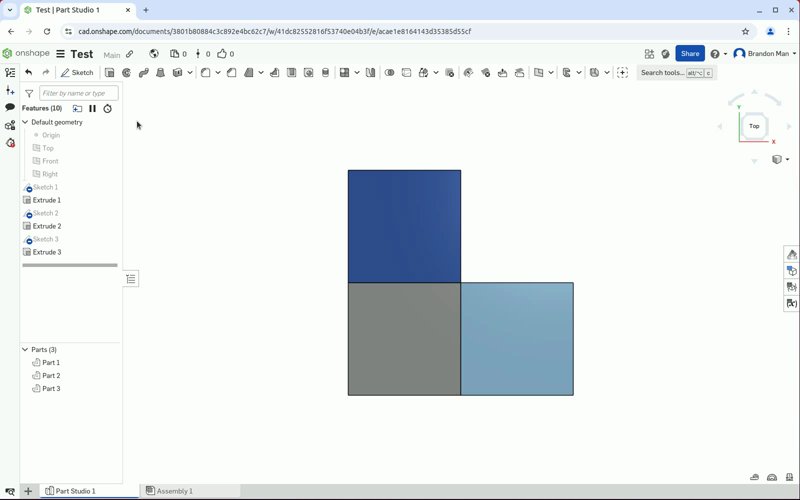
key(shift+h)
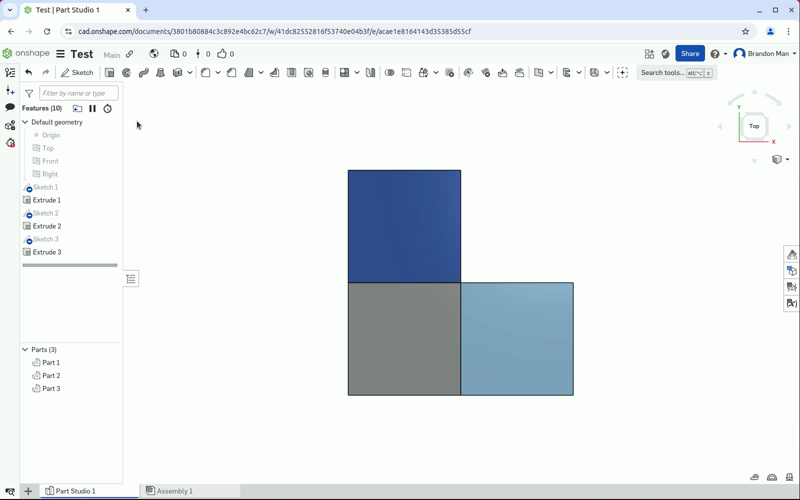
mouse_move(73, 189)
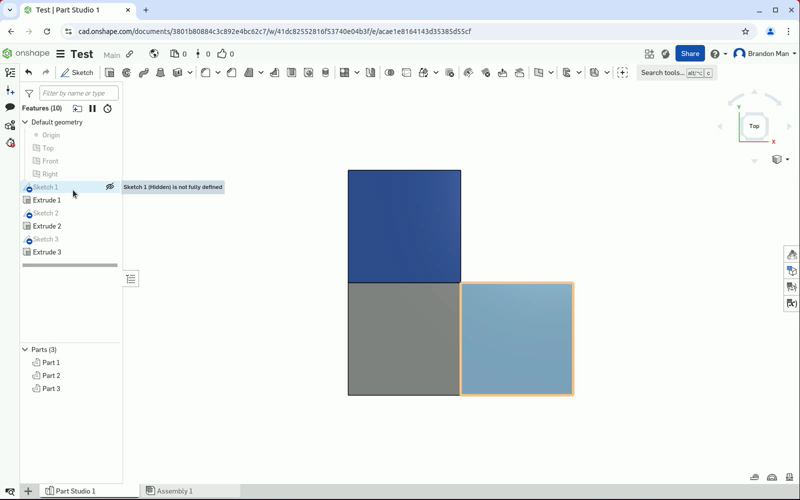
click(73, 189)
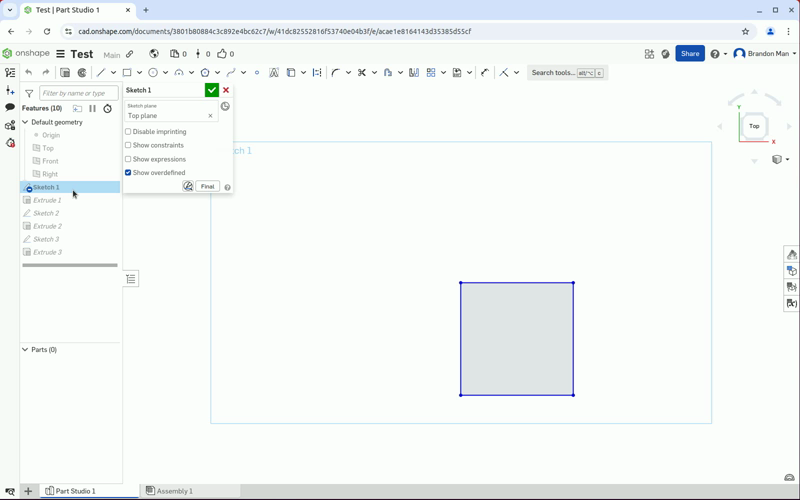
mouse_move(229, 92)
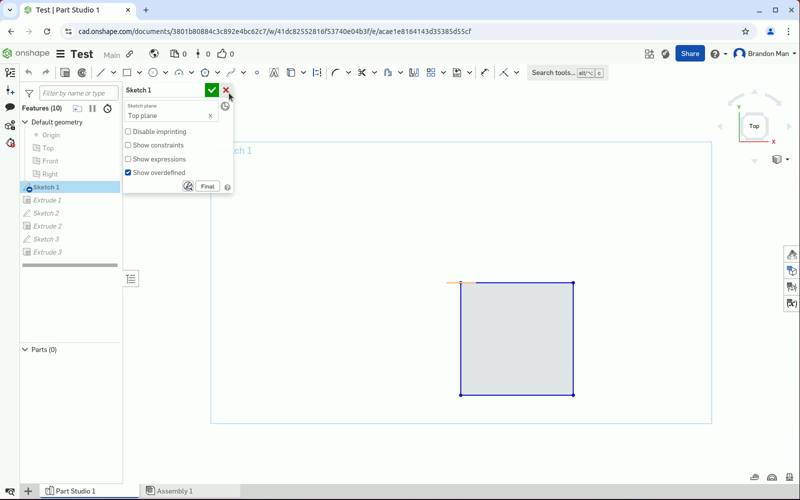
click(229, 92)
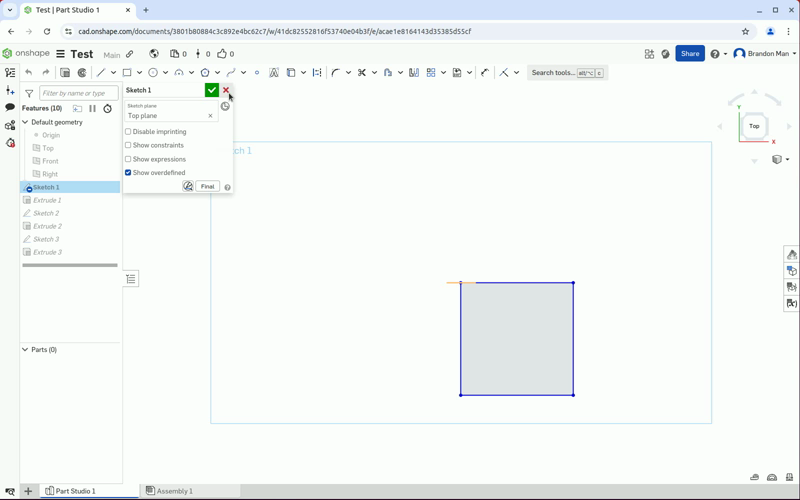
key(shift+s)
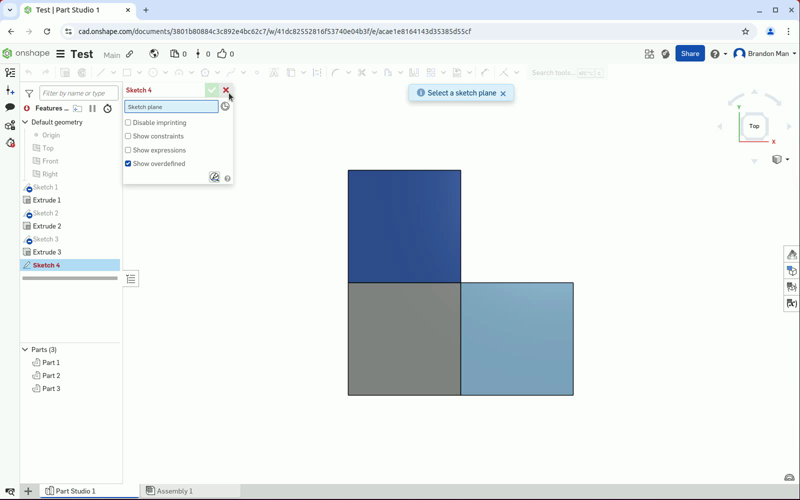
mouse_move(73, 150)
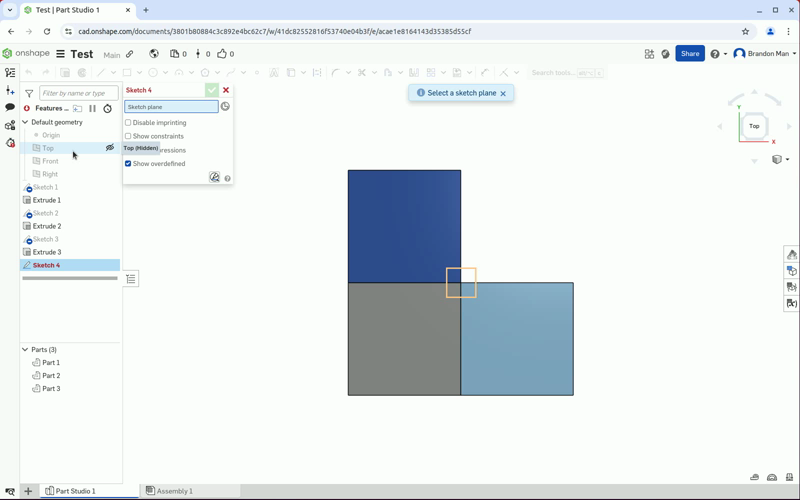
click(73, 150)
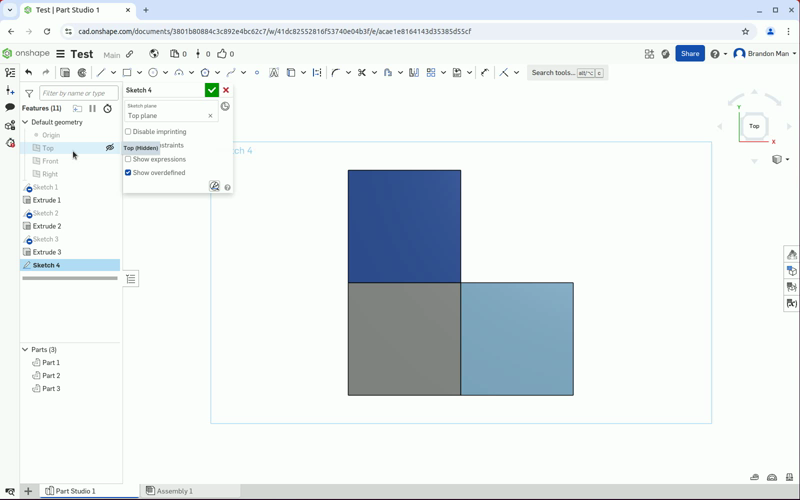
mouse_move(73, 352)
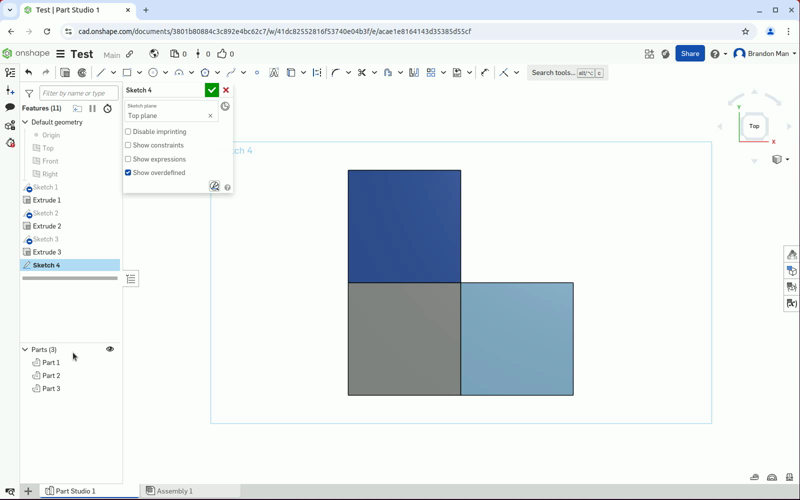
key(y)
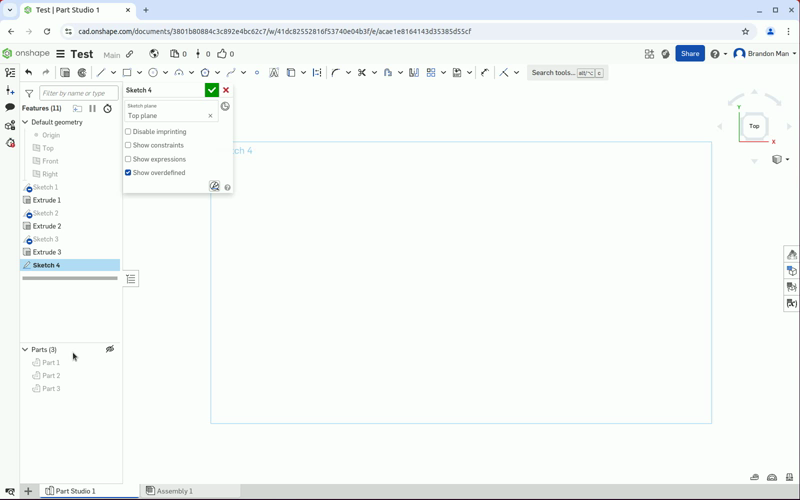
key(l)
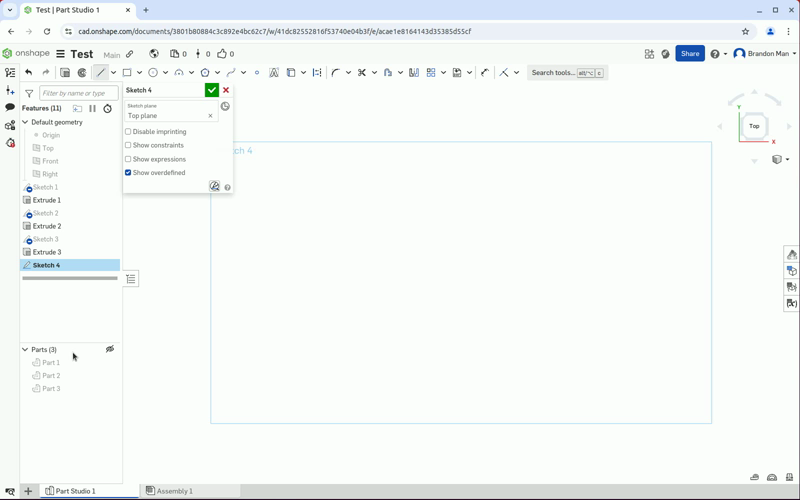
key_down(shift)
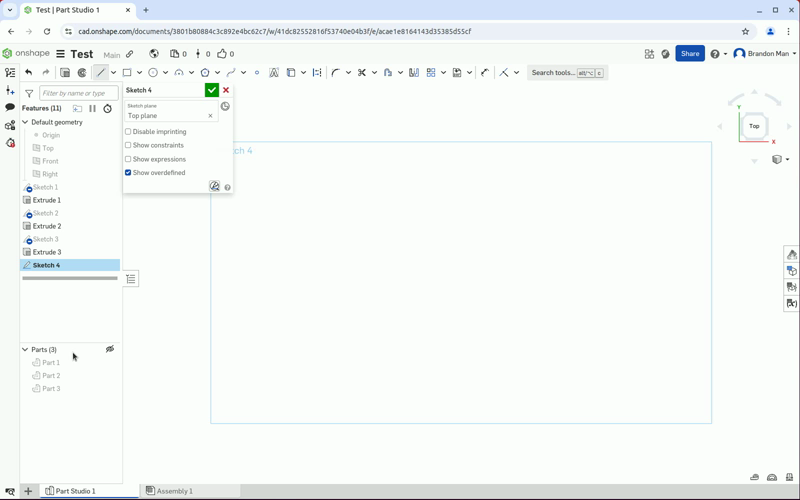
mouse_move(460, 282)
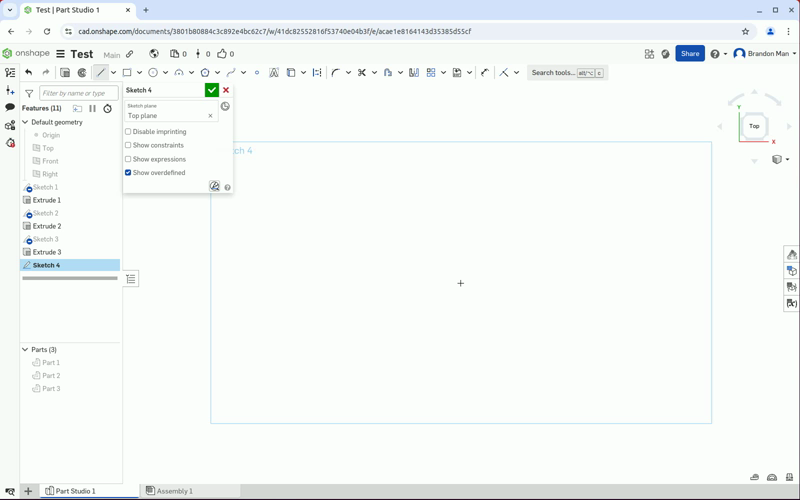
click(460, 282)
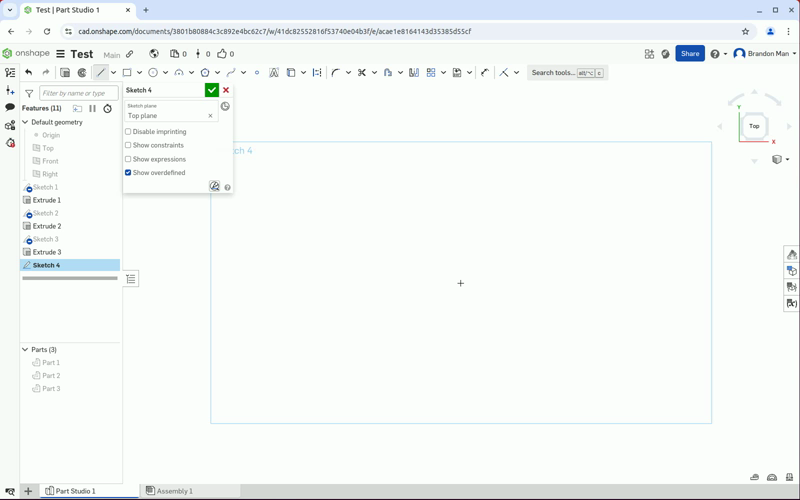
key_up(shift)
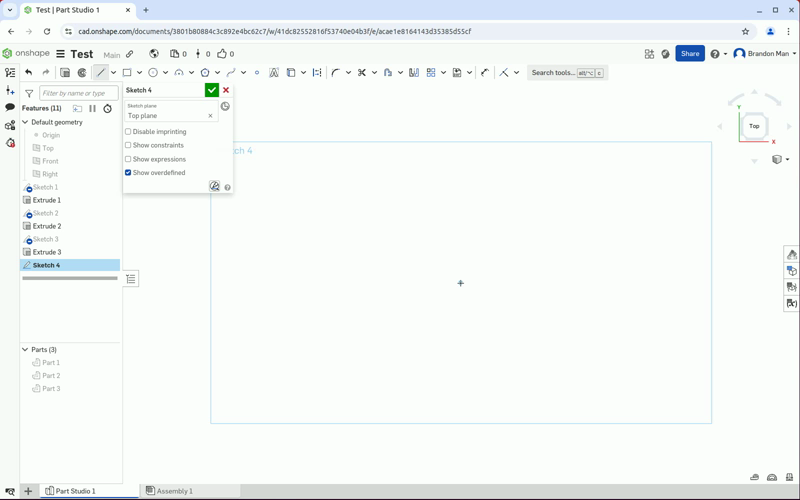
key_down(shift)
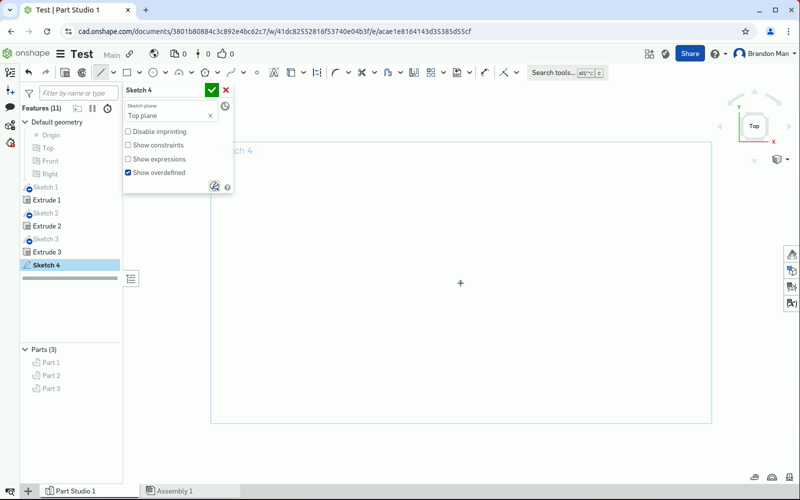
mouse_move(573, 282)
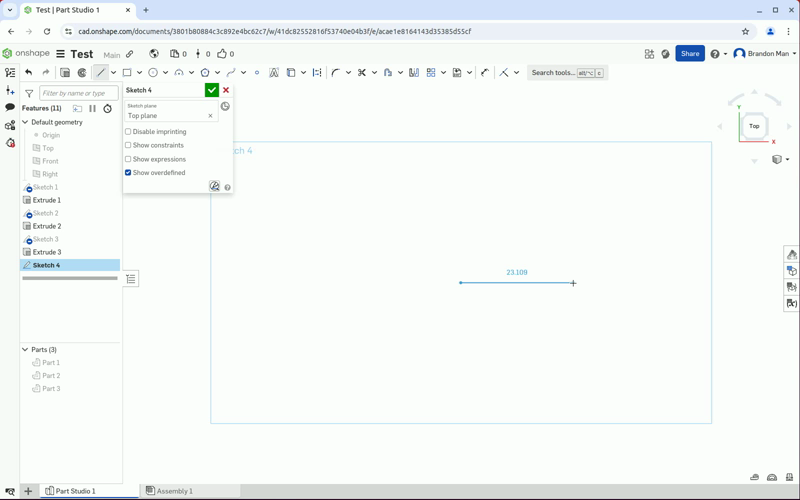
click(573, 282)
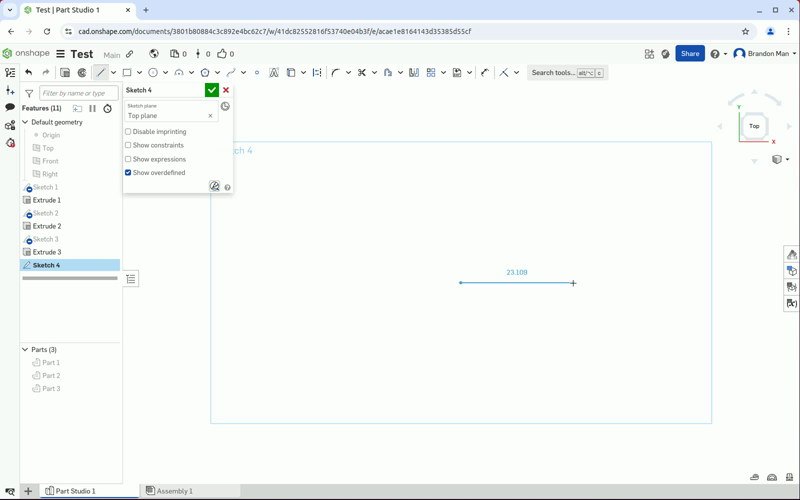
key_up(shift)
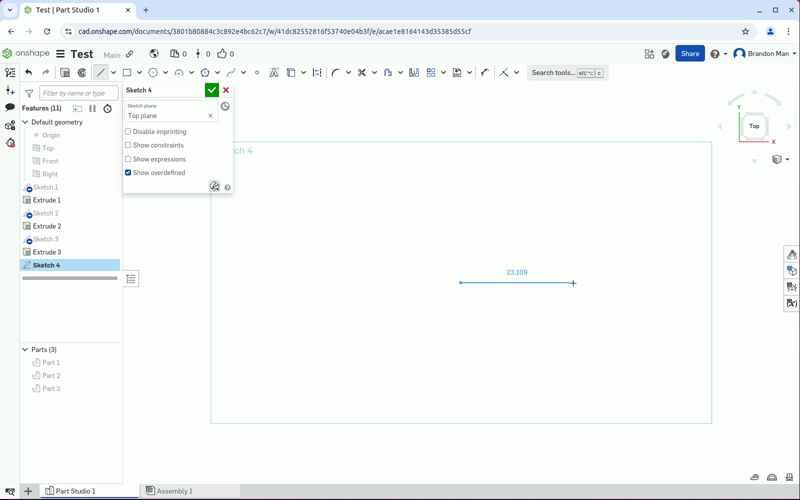
key_down(shift)
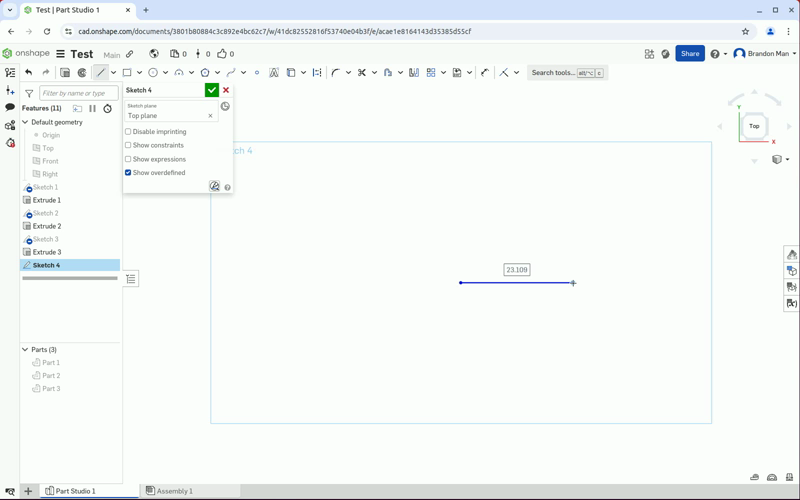
mouse_move(573, 170)
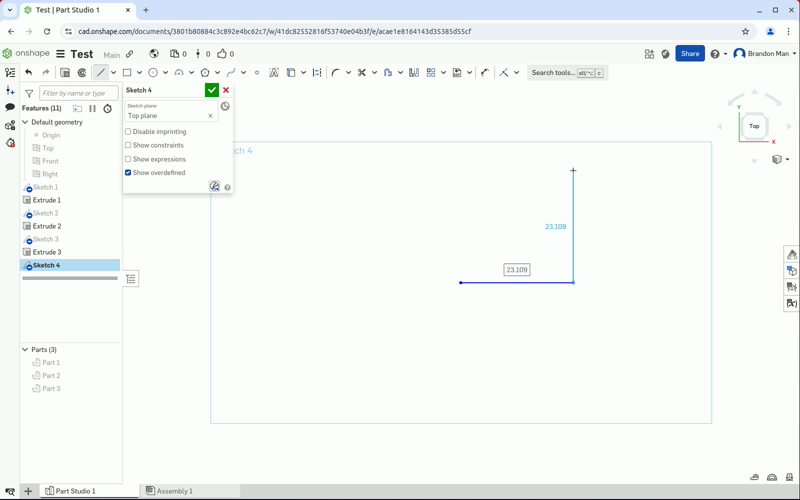
click(573, 170)
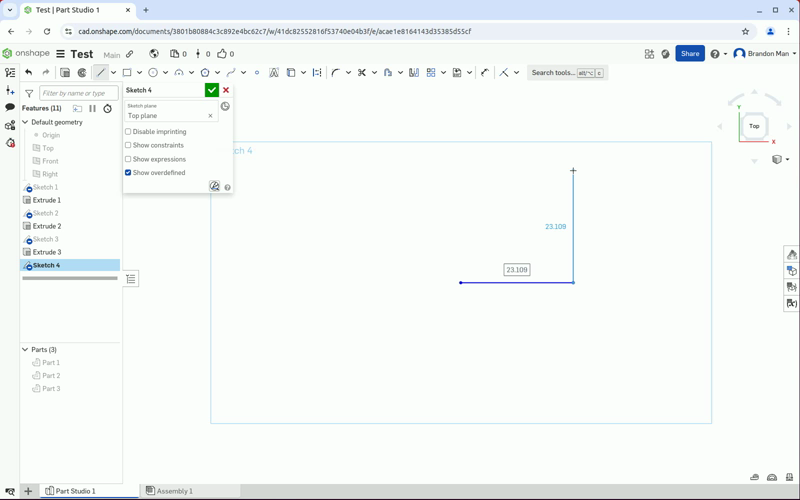
key_up(shift)
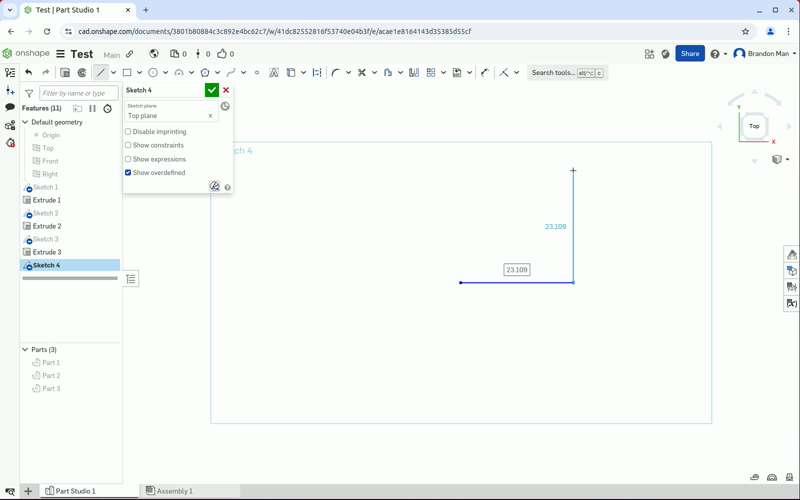
key_down(shift)
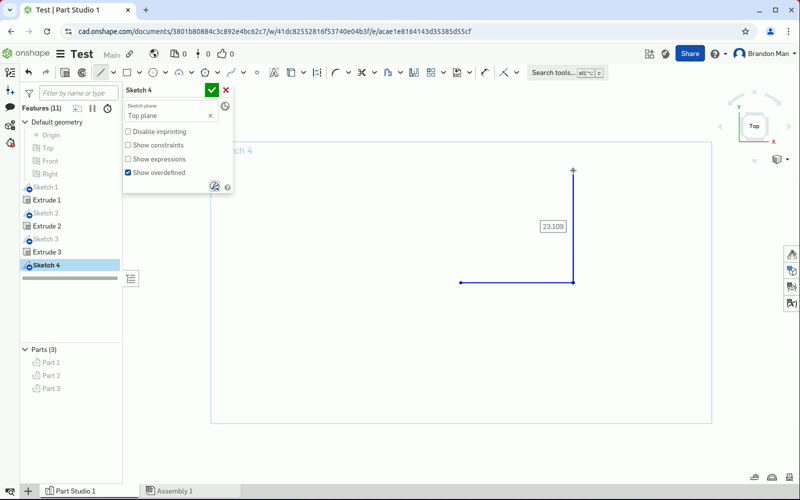
mouse_move(460, 170)
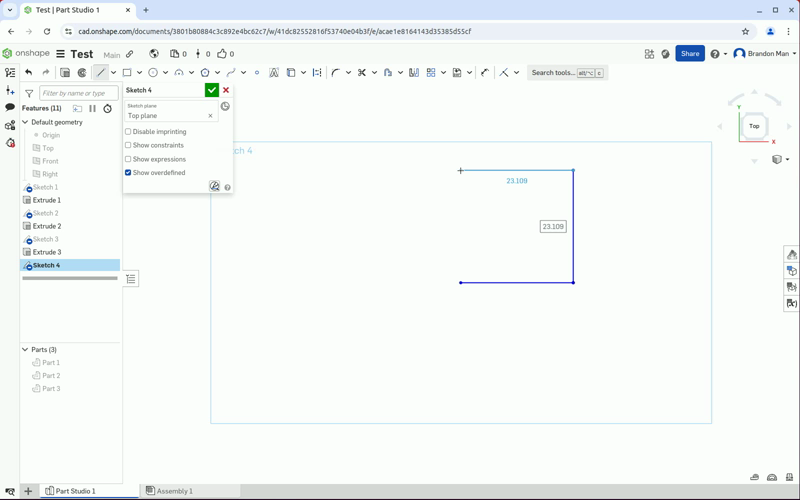
click(460, 170)
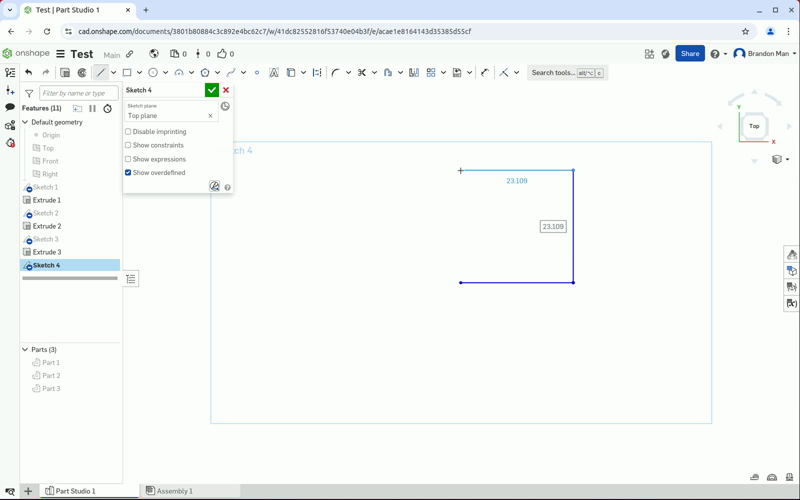
key_up(shift)
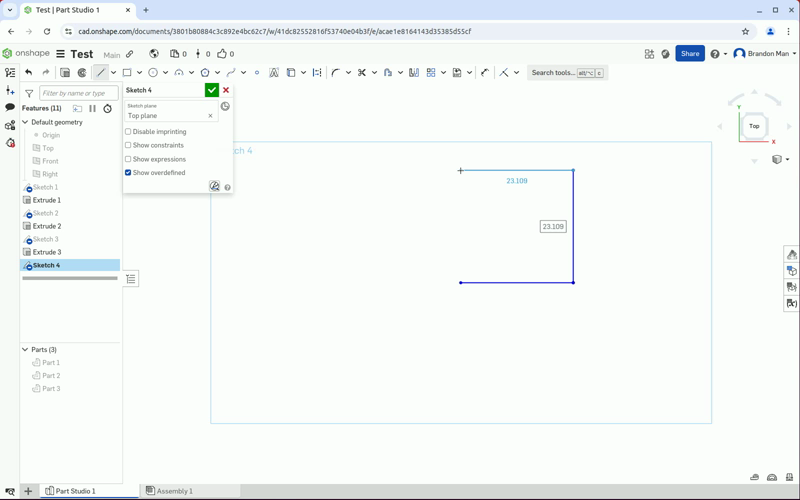
key_down(shift)
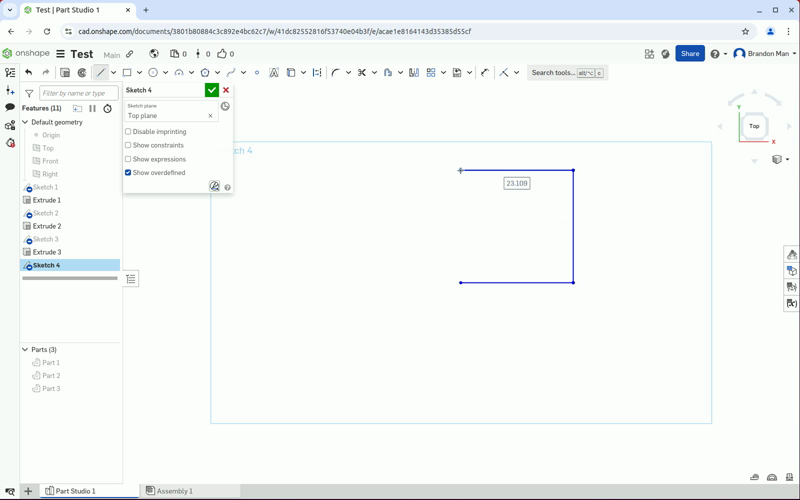
mouse_move(460, 282)
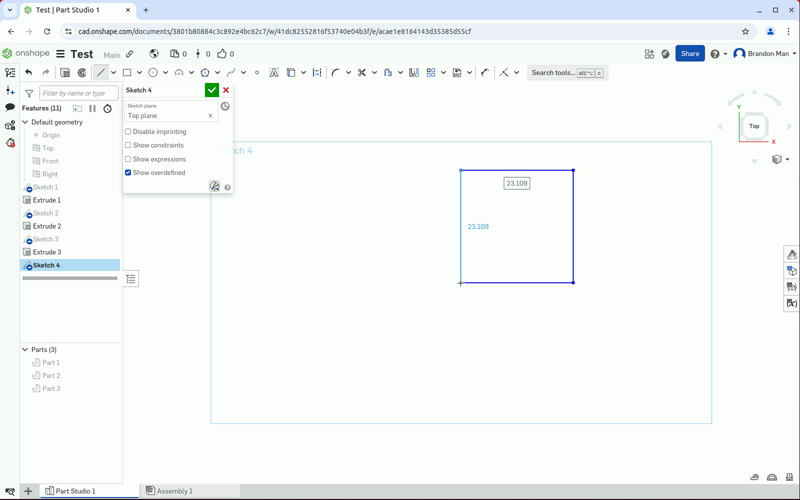
key_up(shift)
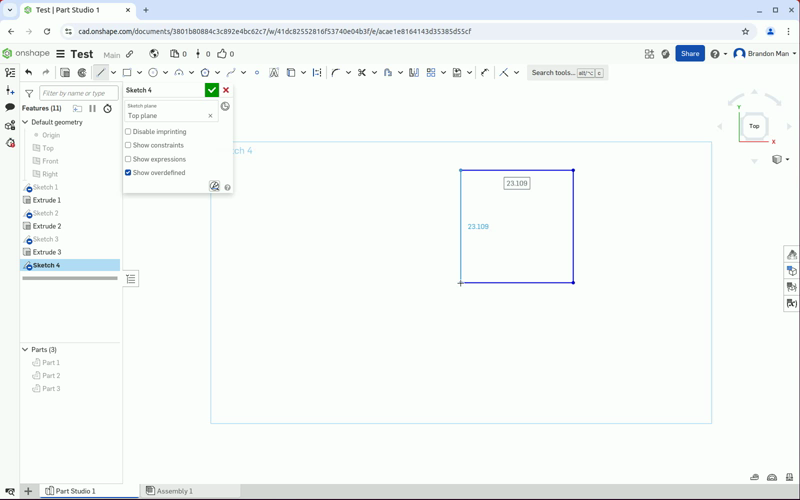
click(460, 282)
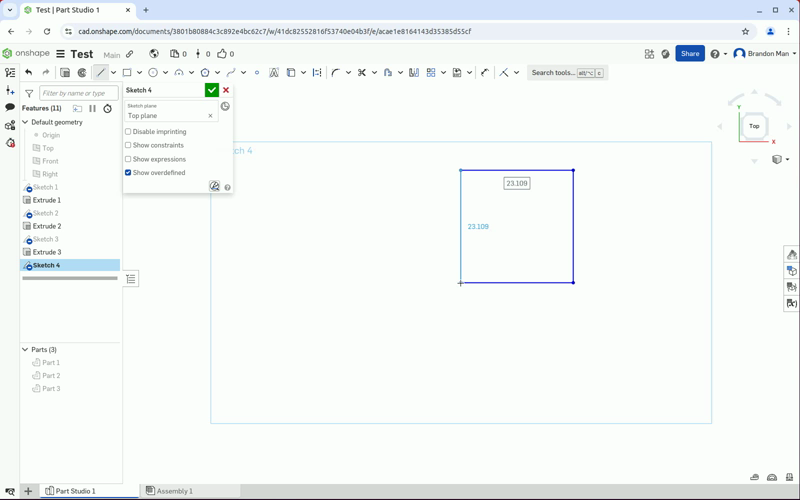
key(esc)
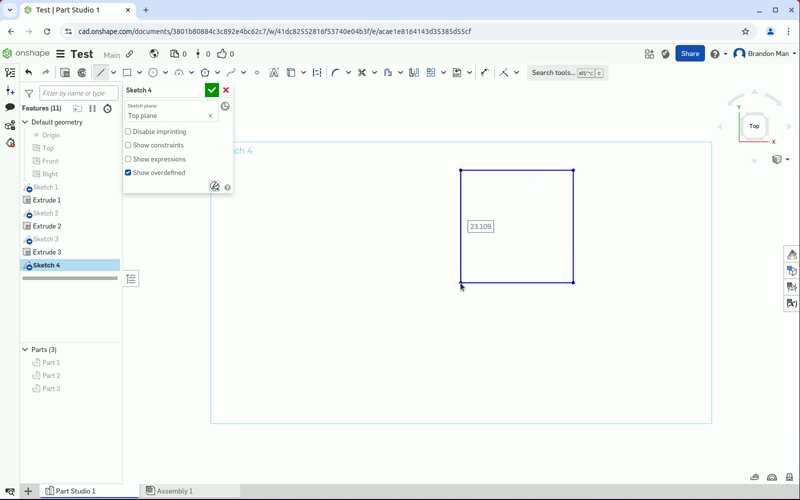
key(l)
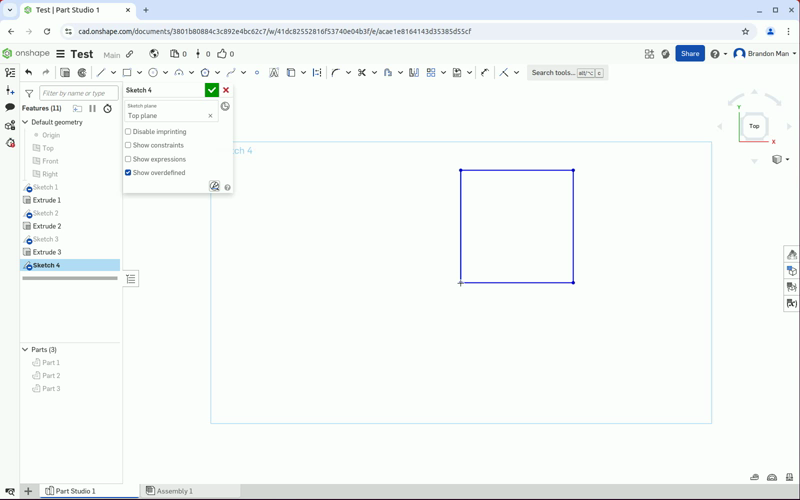
key_down(shift)
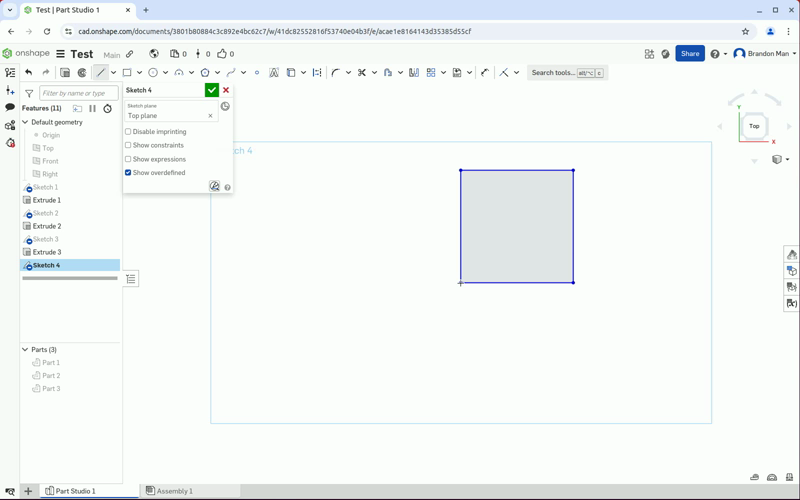
mouse_move(490, 236)
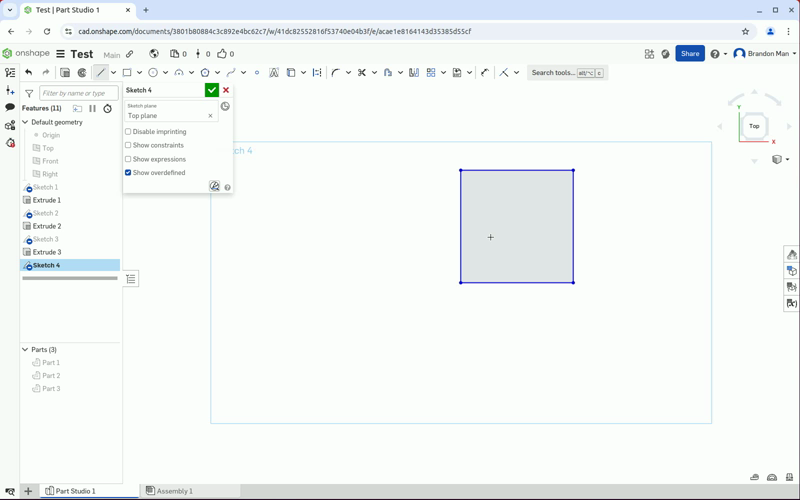
click(490, 236)
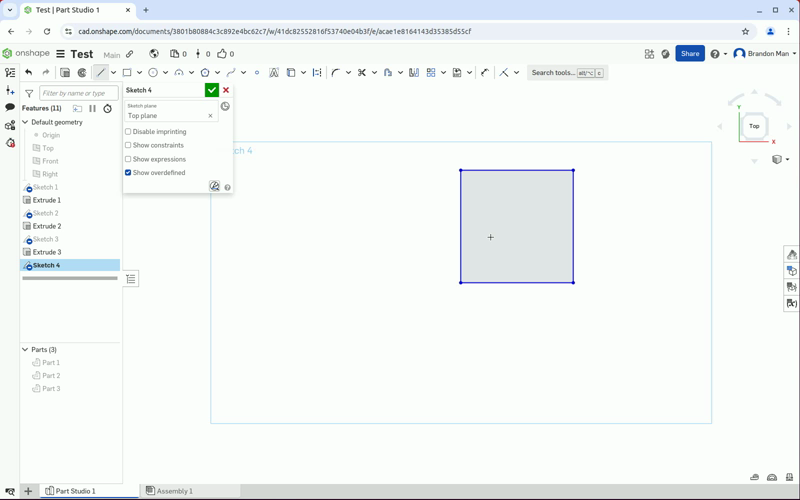
key_up(shift)
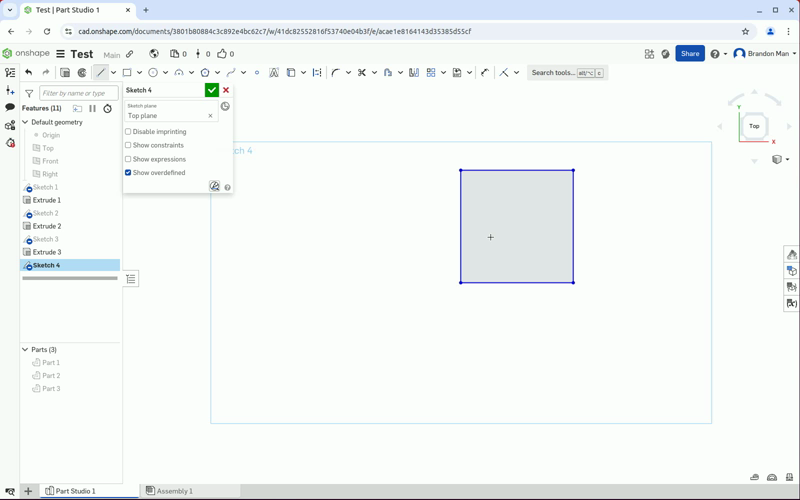
key_down(shift)
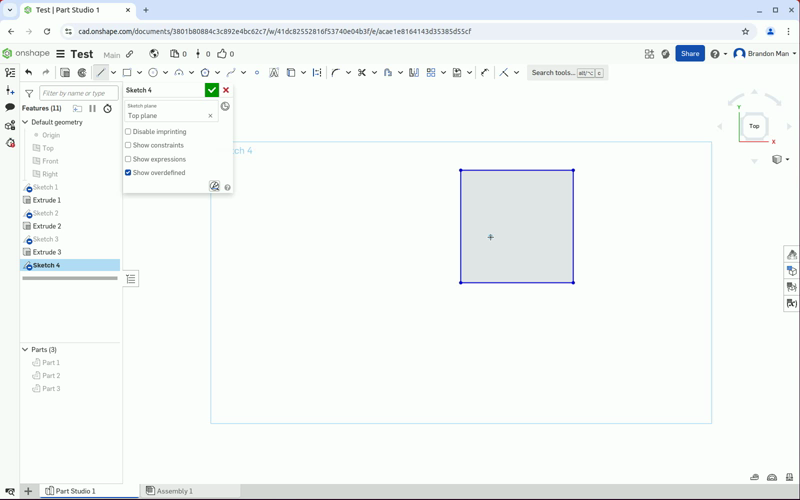
mouse_move(520, 236)
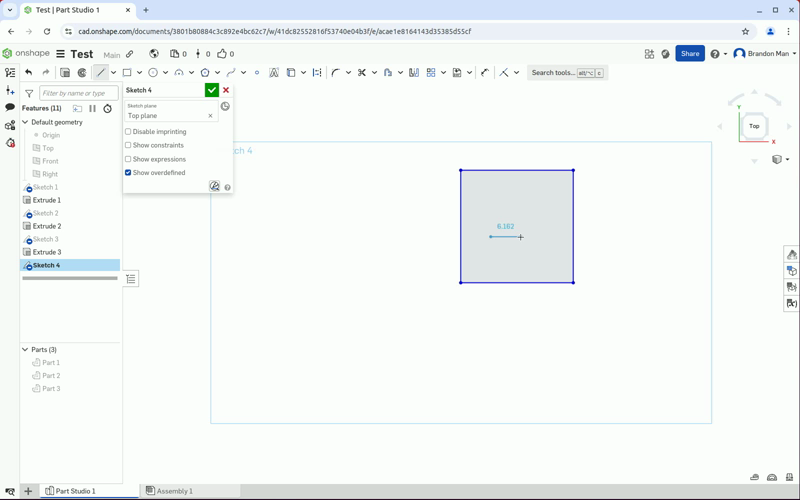
mouse_move(528, 236)
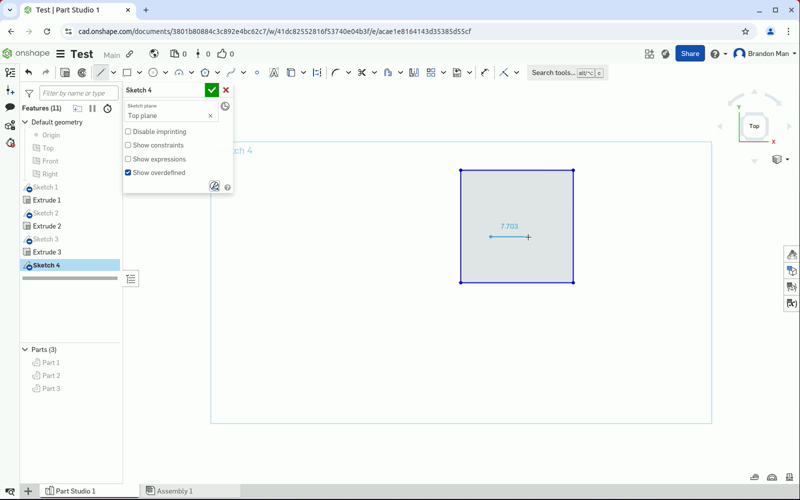
click(528, 236)
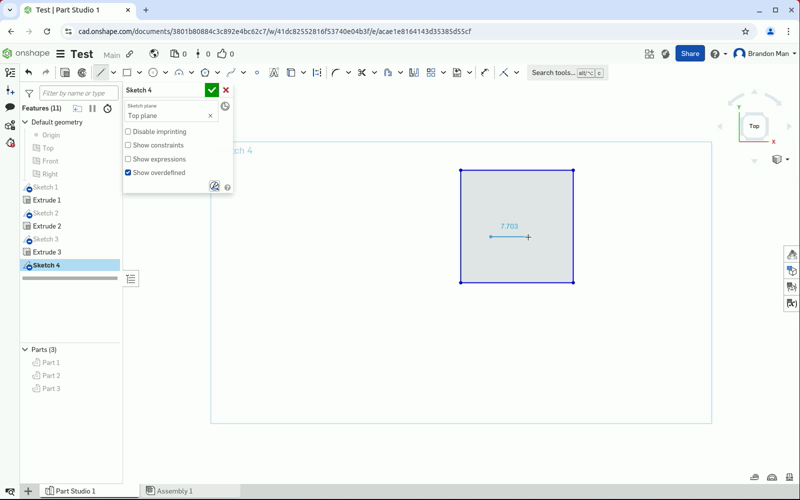
key_up(shift)
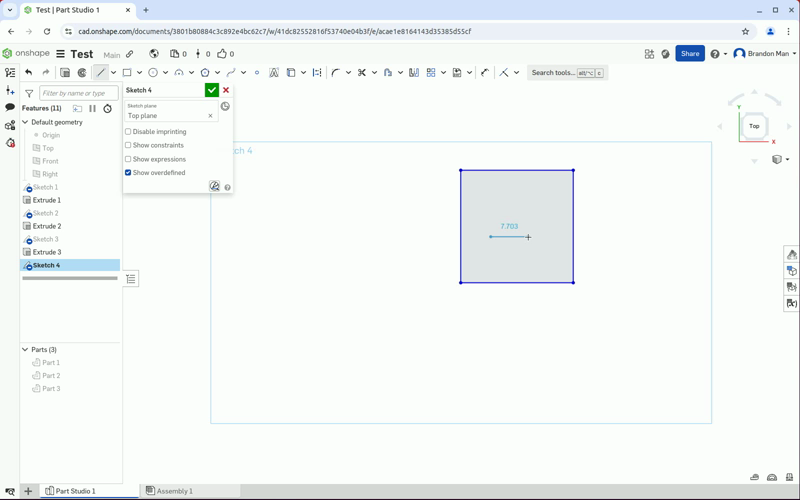
key(esc)
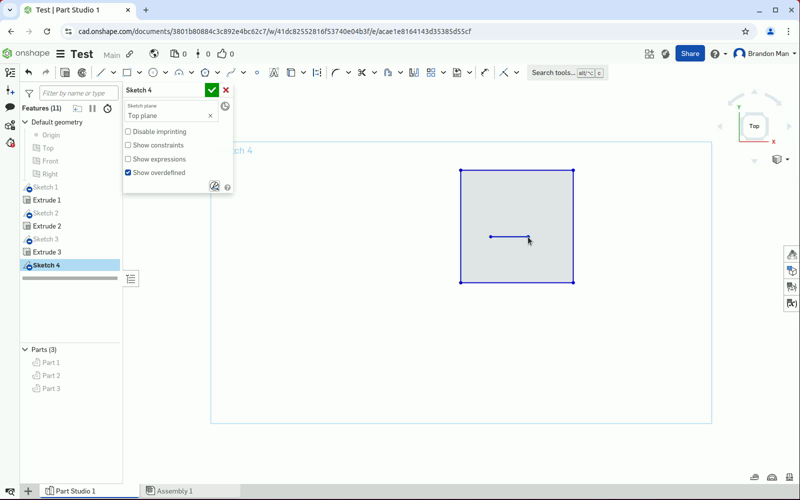
key(a)
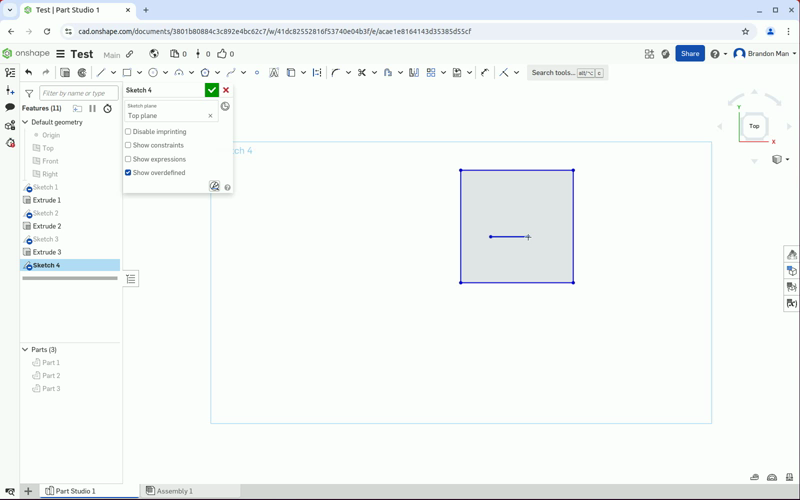
mouse_move(528, 236)
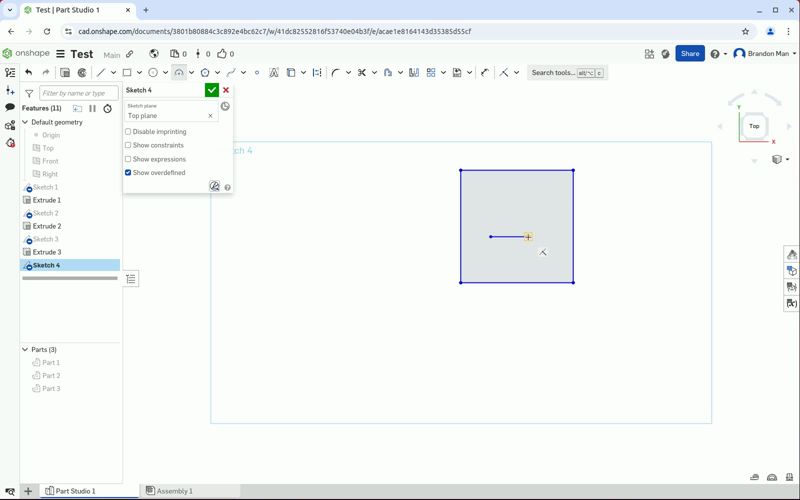
click(528, 236)
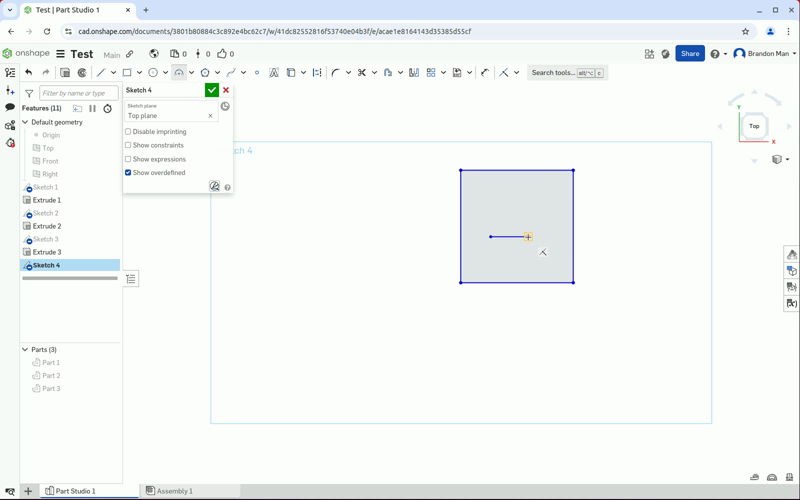
key_down(shift)
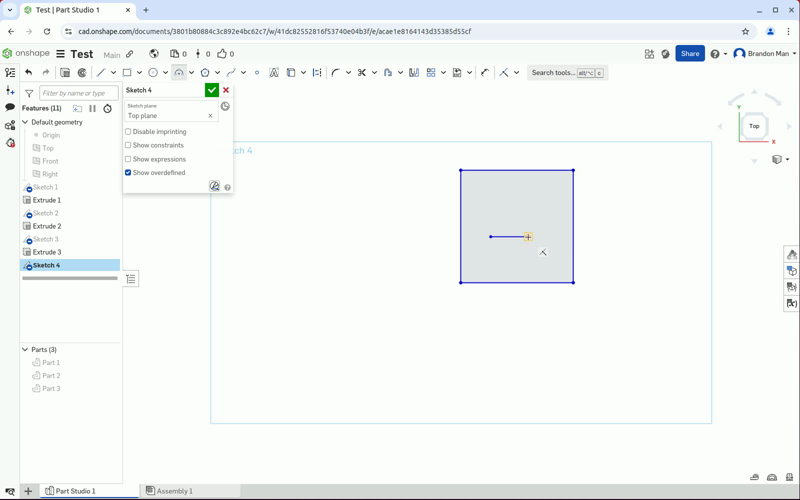
mouse_move(528, 216)
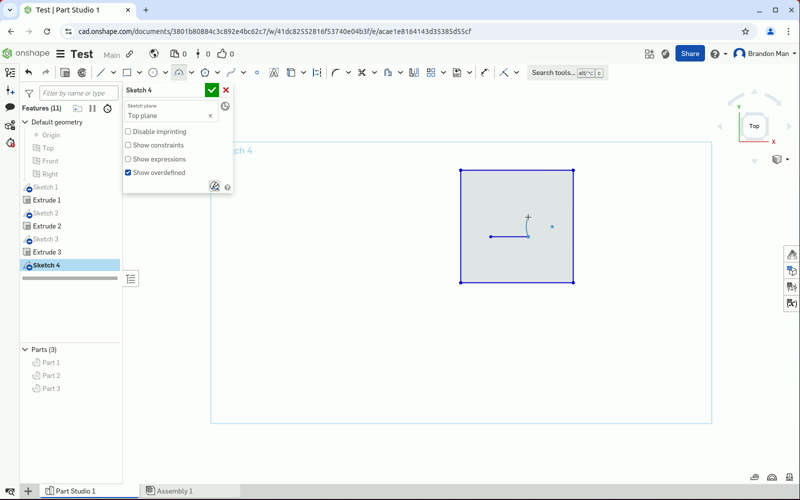
click(528, 216)
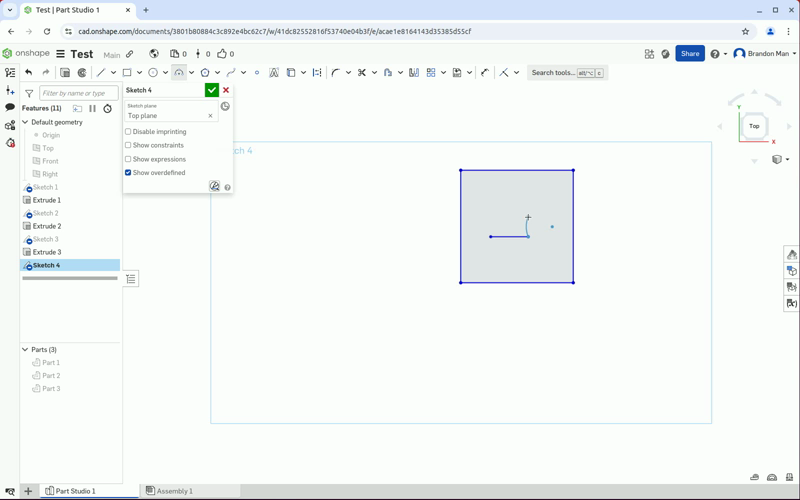
mouse_move(538, 226)
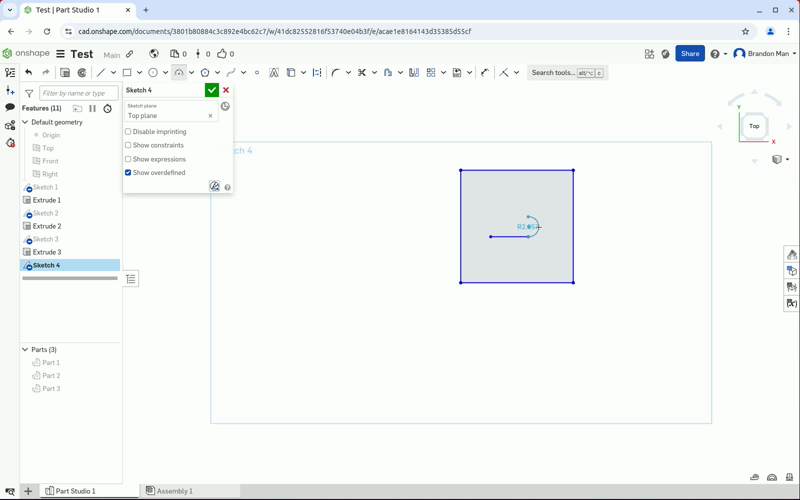
click(538, 226)
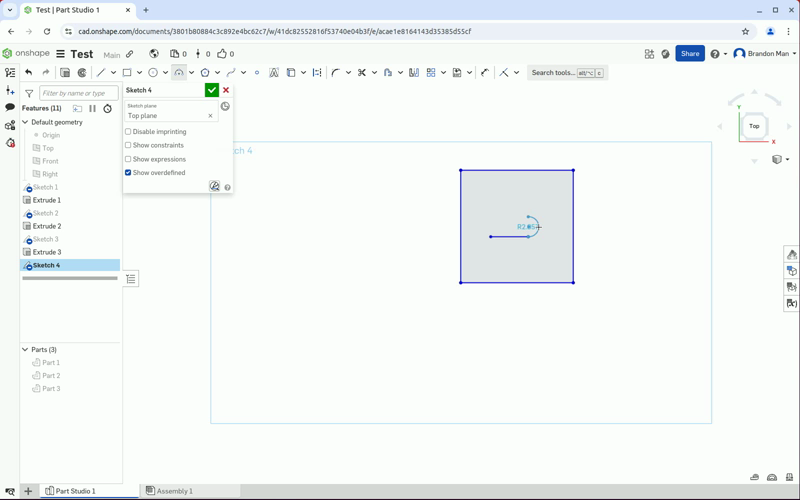
key_up(shift)
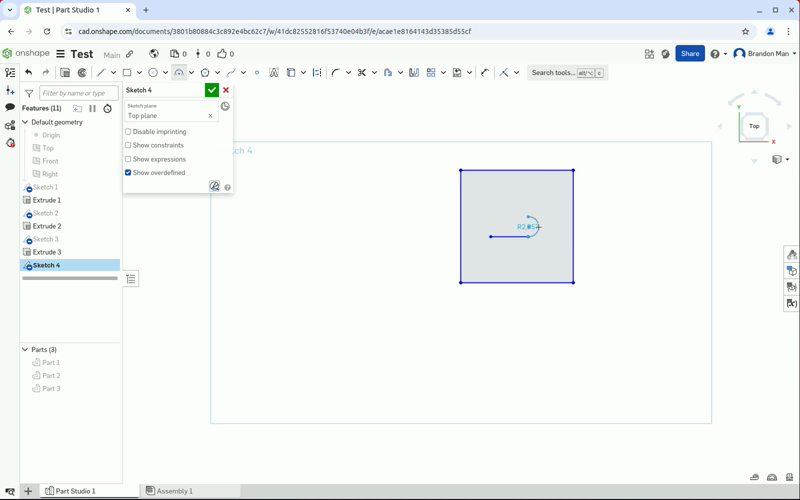
key(esc)
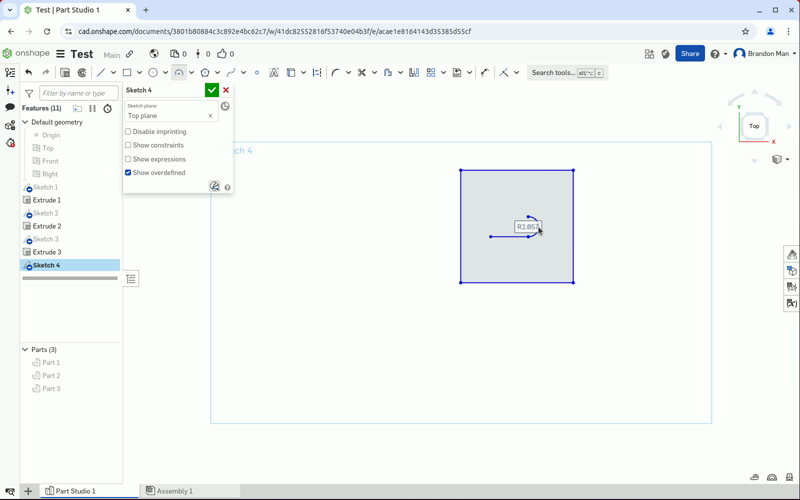
key(l)
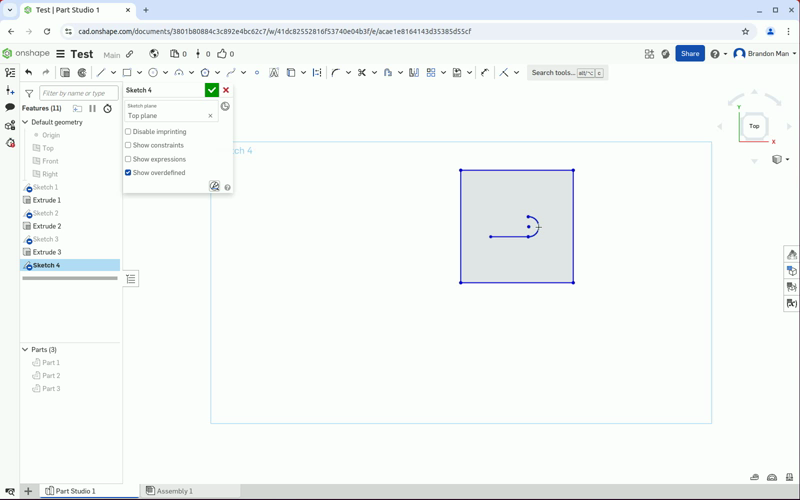
mouse_move(528, 216)
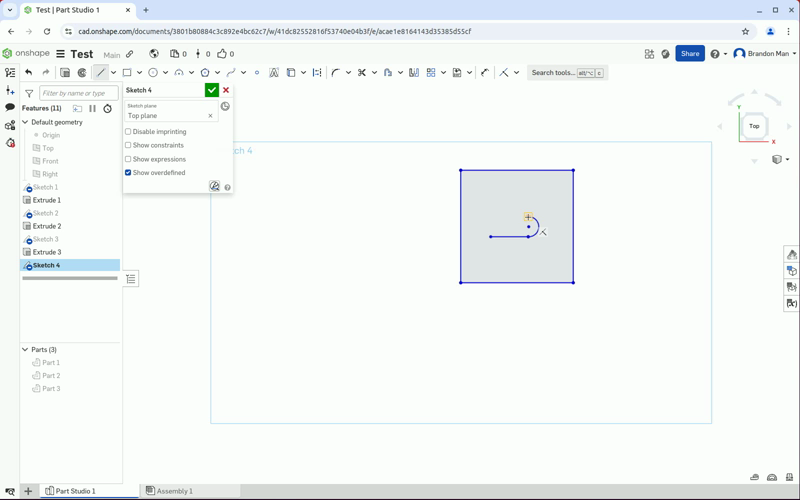
click(528, 216)
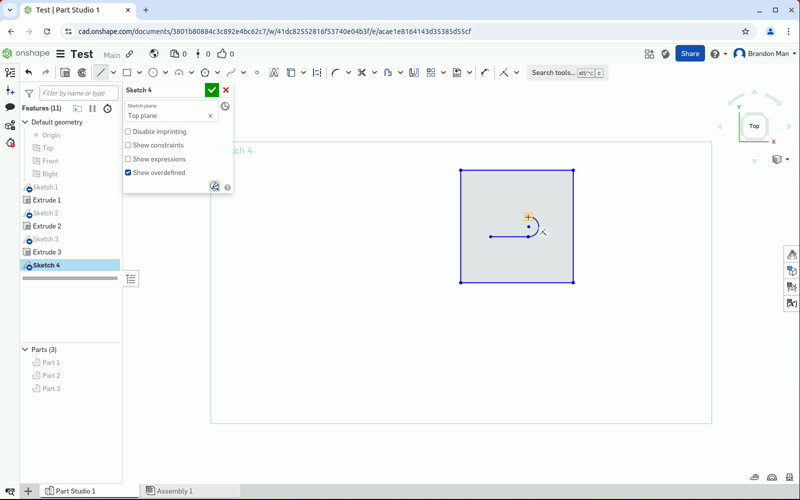
key_down(shift)
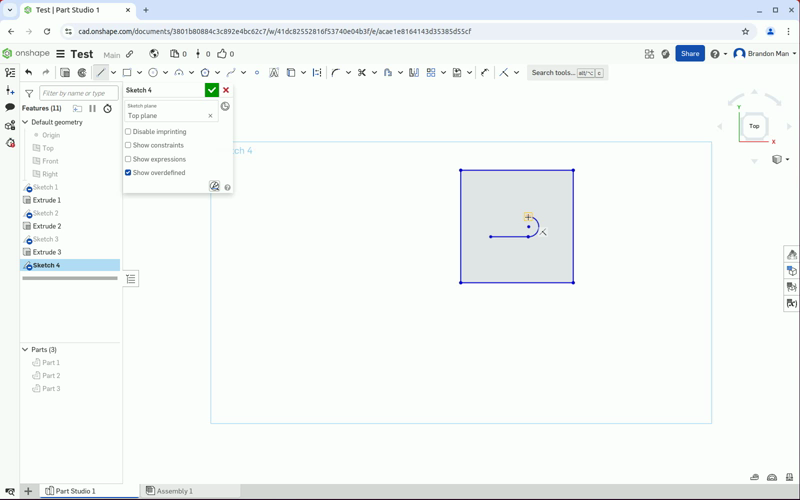
mouse_move(558, 216)
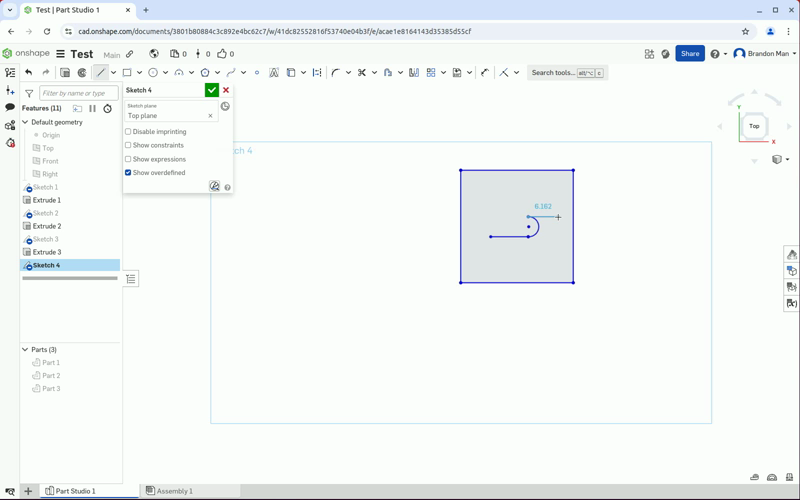
mouse_move(490, 216)
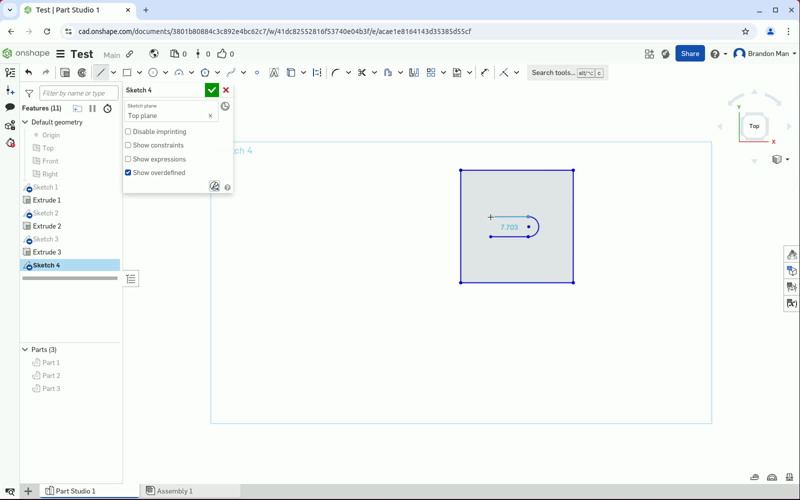
click(490, 216)
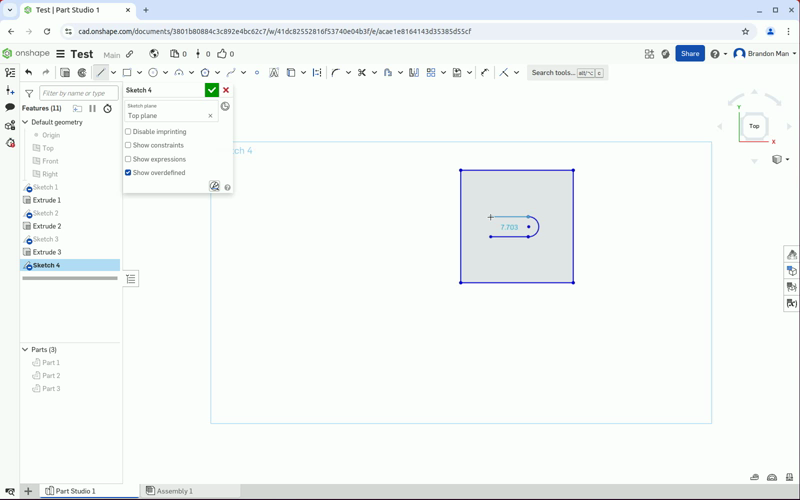
key_up(shift)
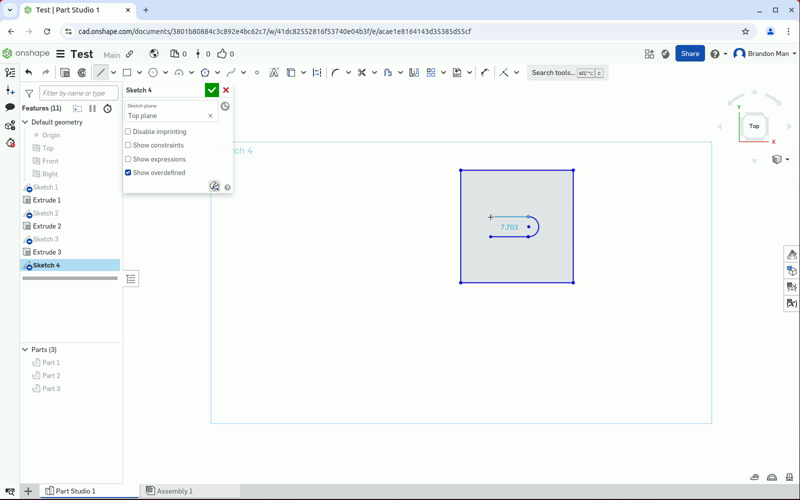
key(esc)
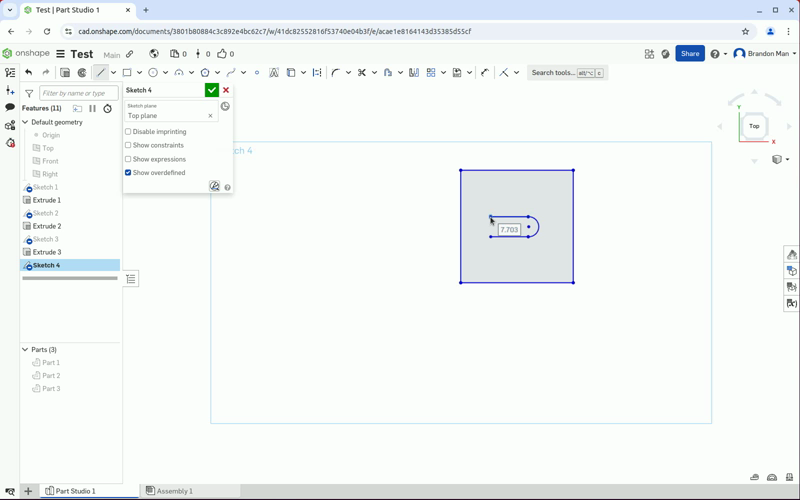
key(a)
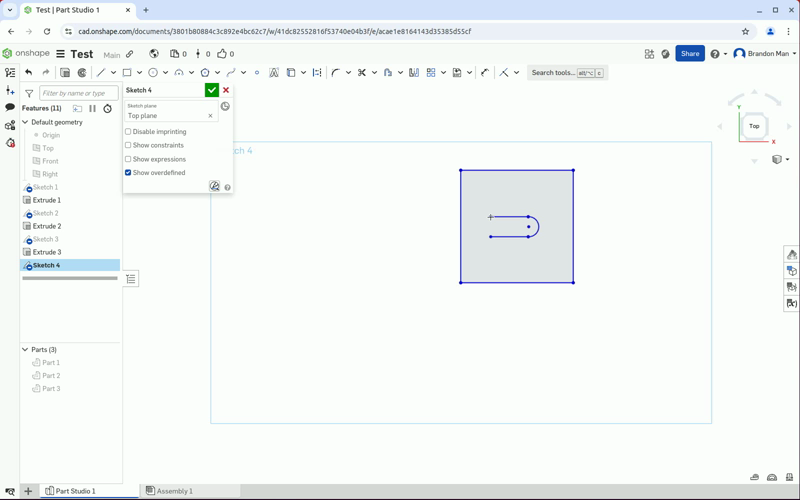
mouse_move(490, 216)
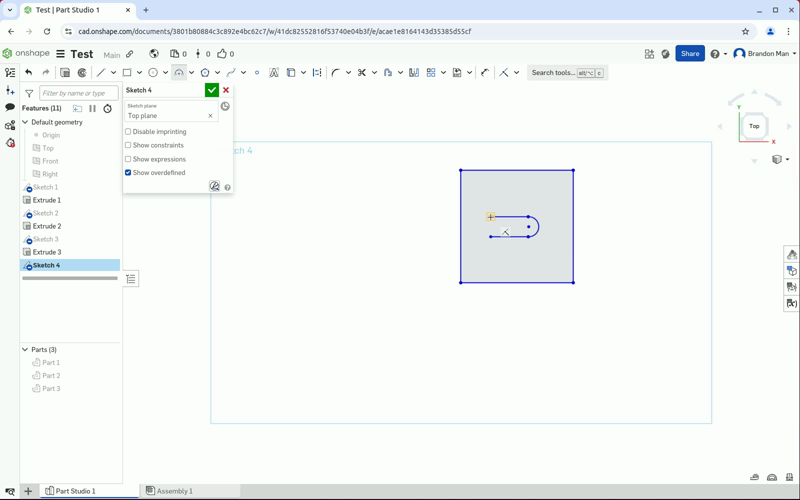
click(490, 216)
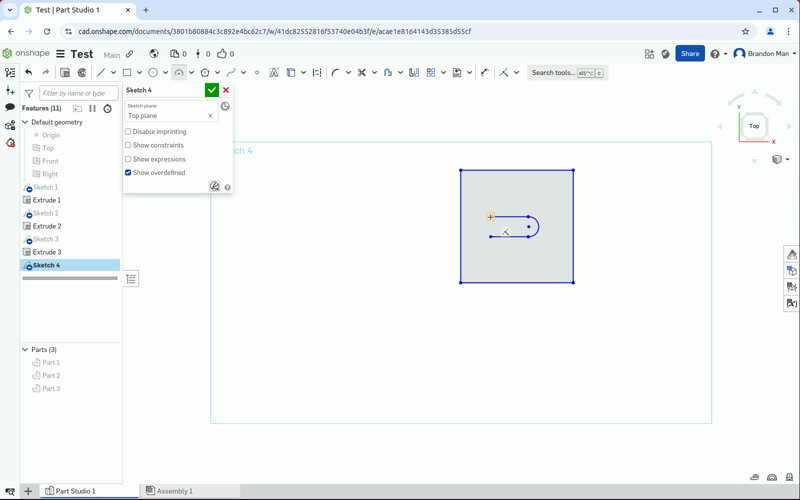
mouse_move(490, 236)
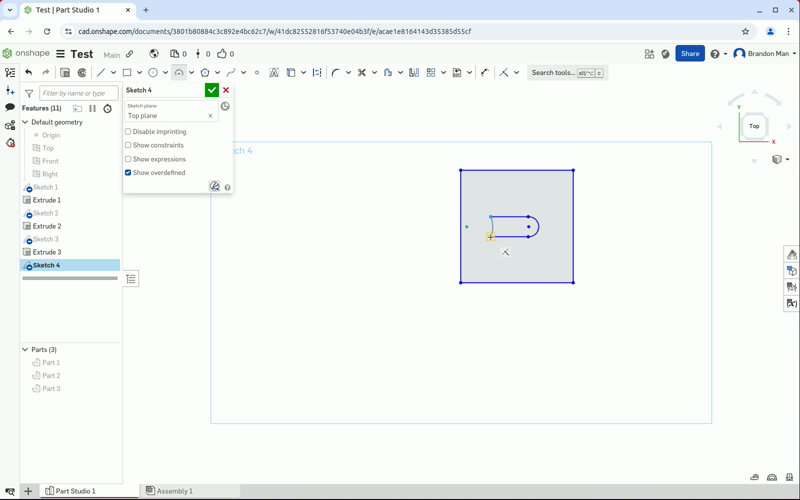
click(490, 236)
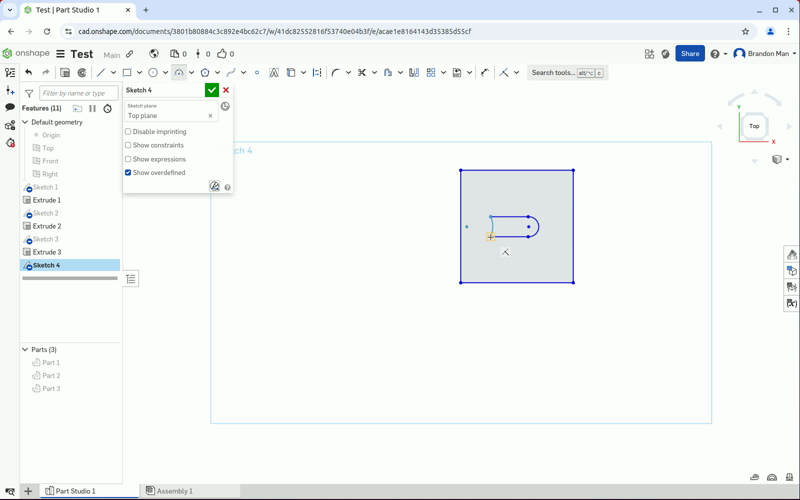
key_down(shift)
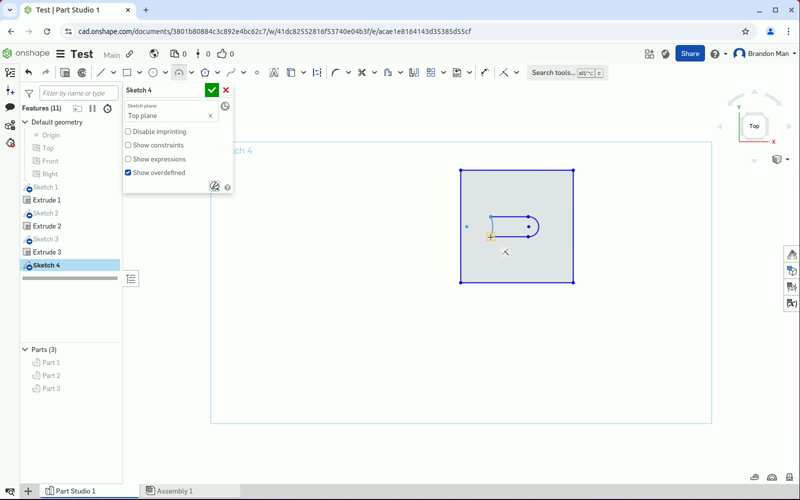
mouse_move(500, 226)
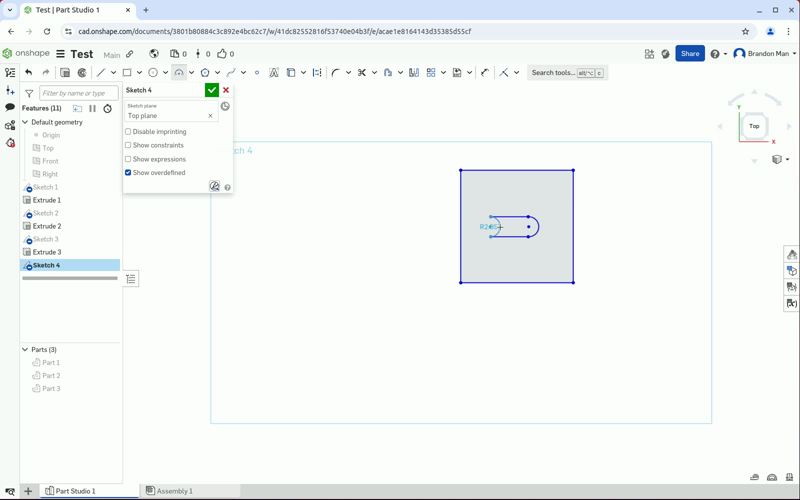
click(500, 226)
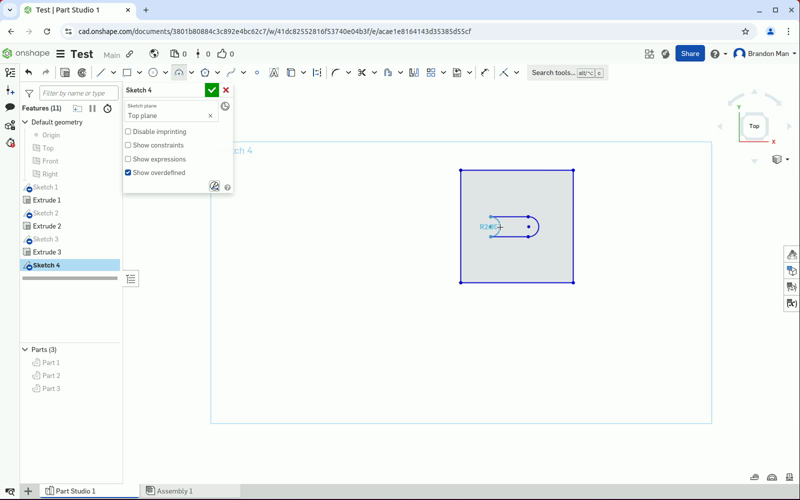
key_up(shift)
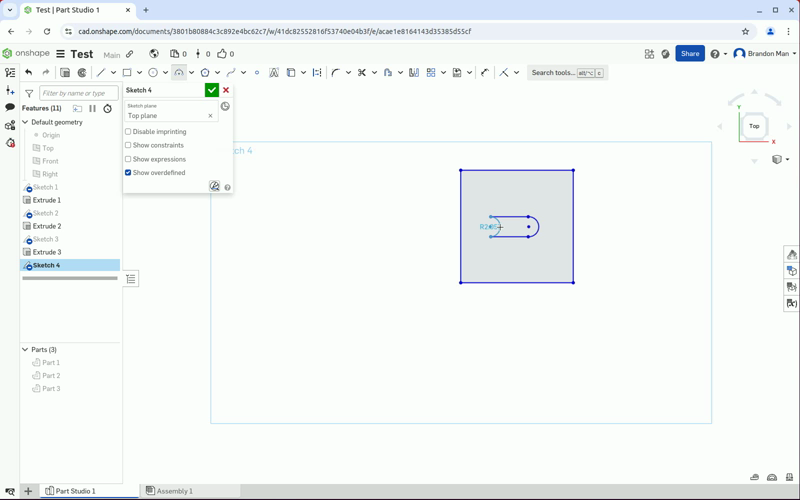
key(esc)
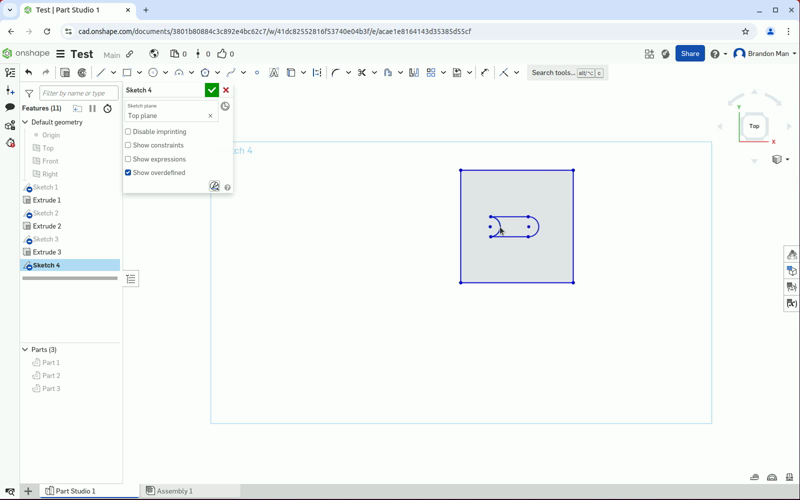
mouse_move(547, 215)
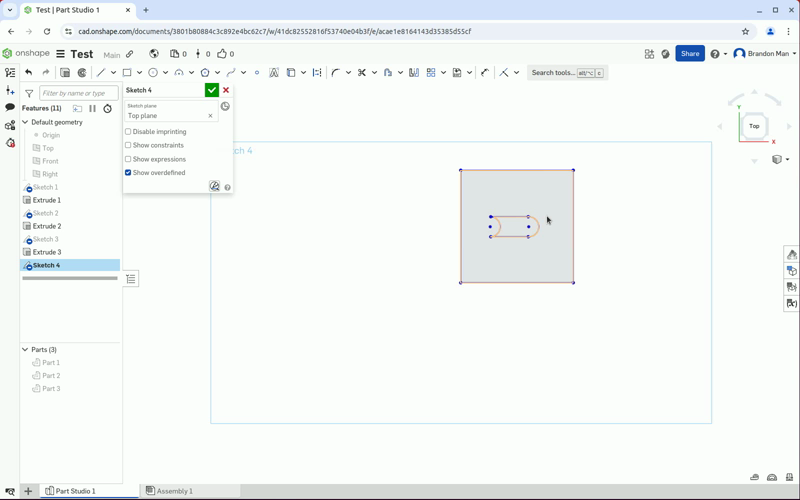
click(547, 215)
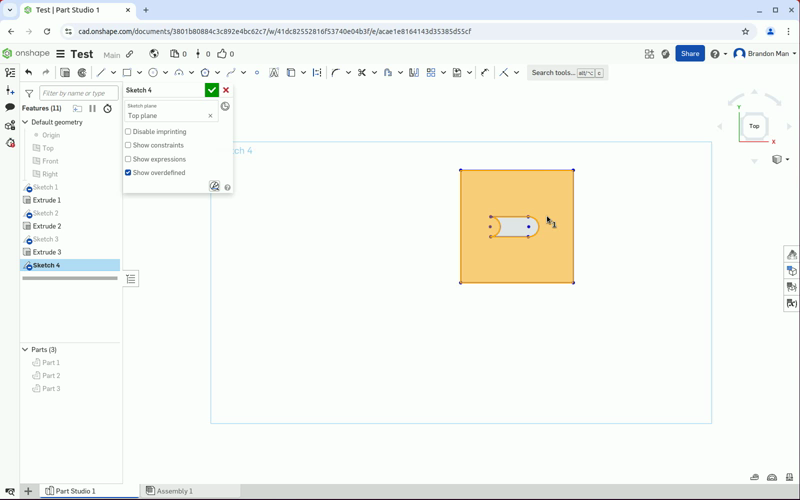
mouse_move(73, 352)
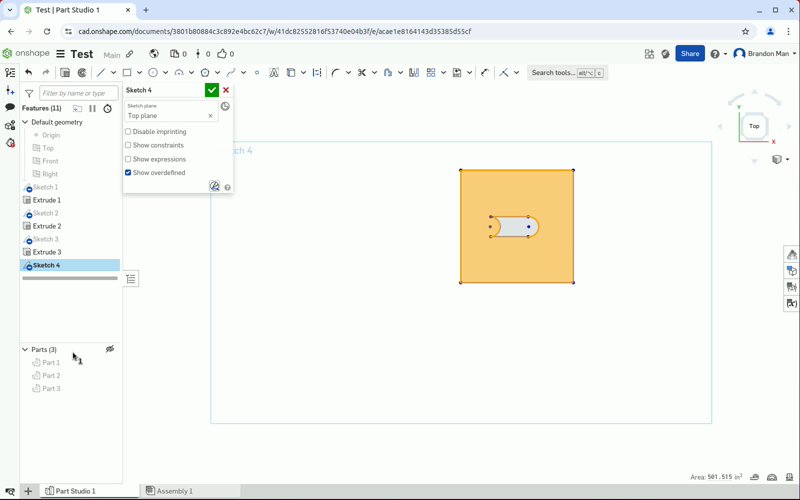
key(shift+y)
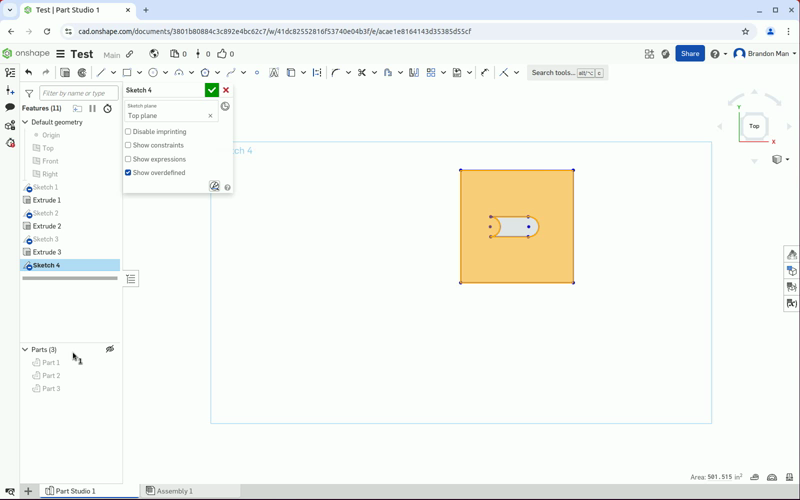
key(shift+e)
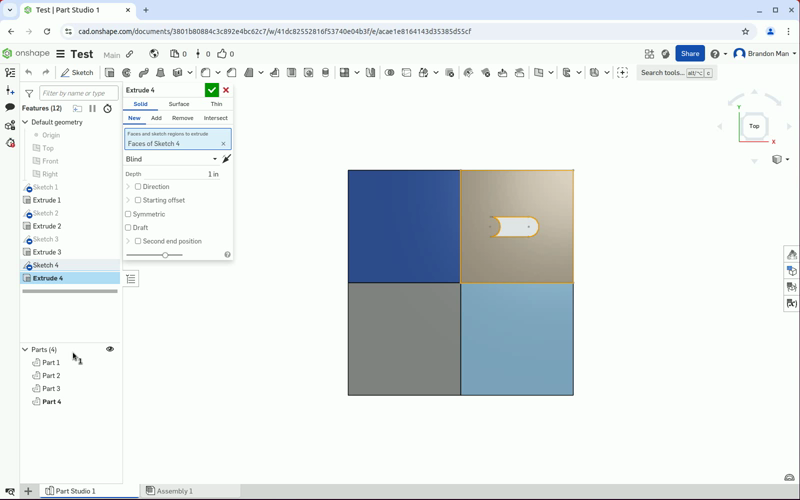
mouse_move(143, 106)
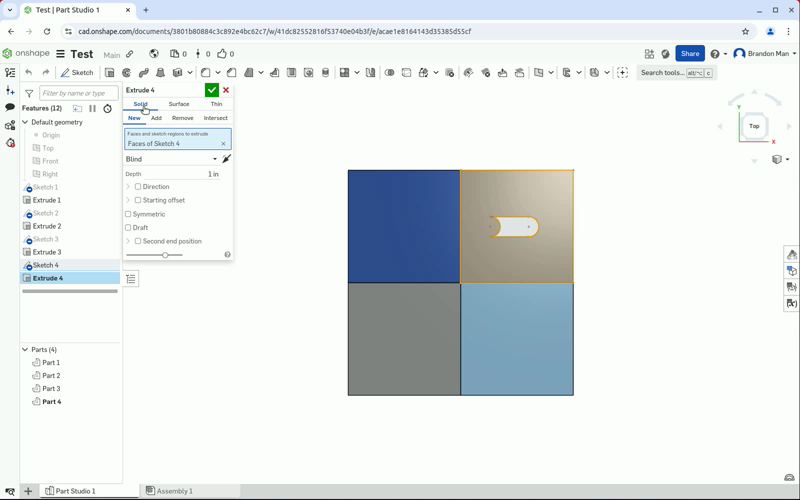
click(143, 106)
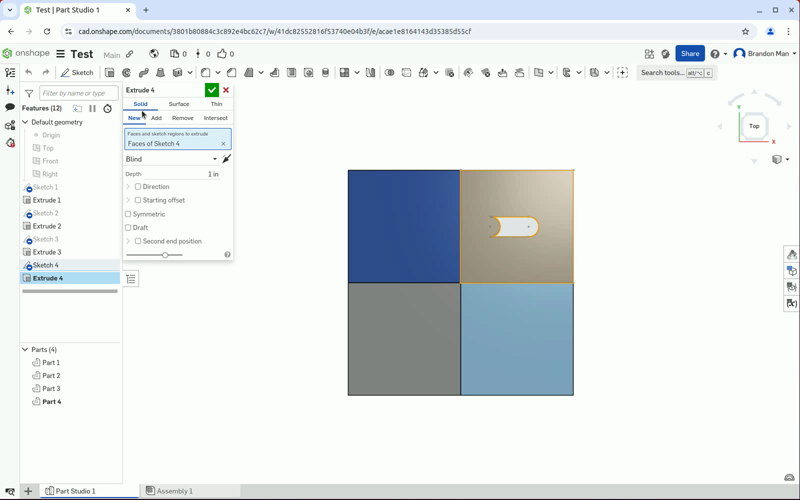
mouse_move(137, 120)
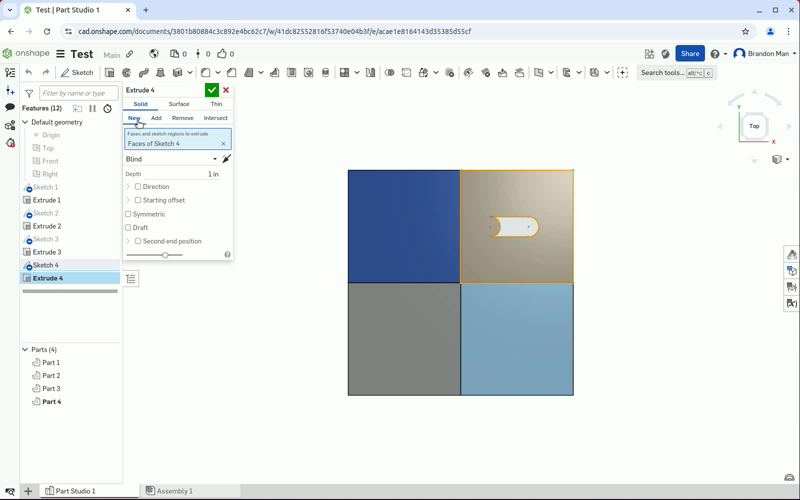
click(137, 120)
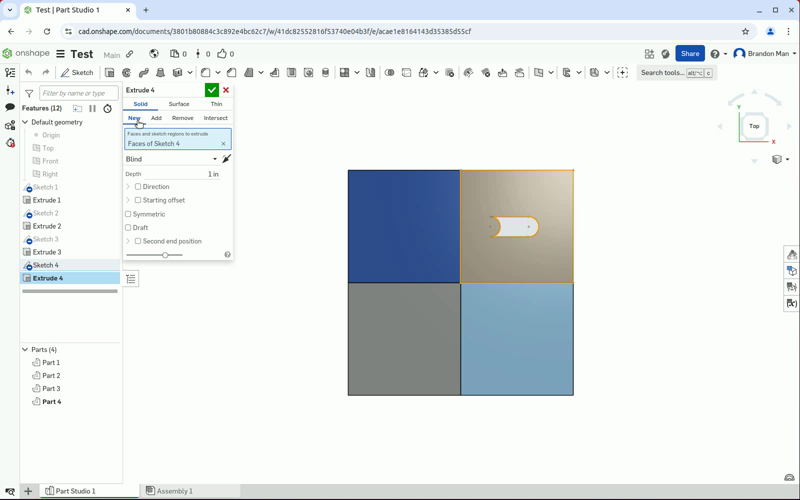
key(tab, 4)
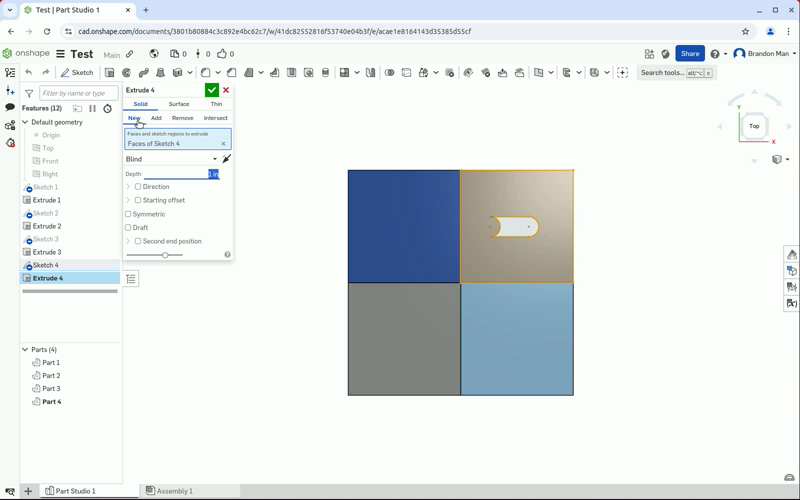
text(1.444)
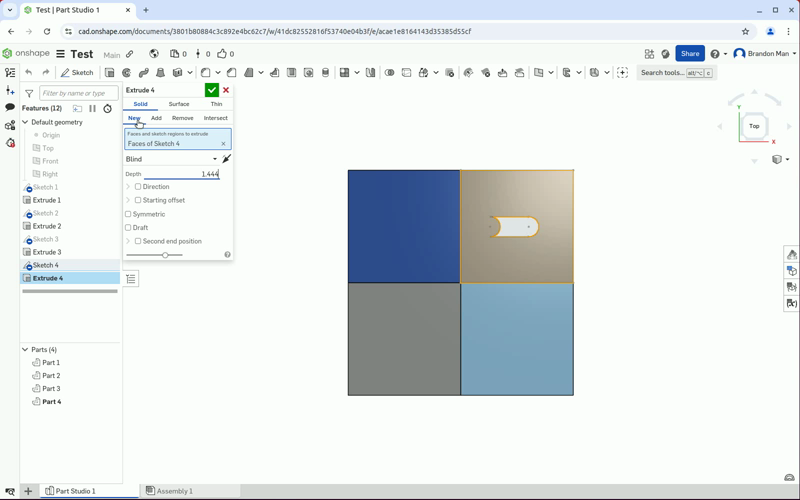
key(enter)
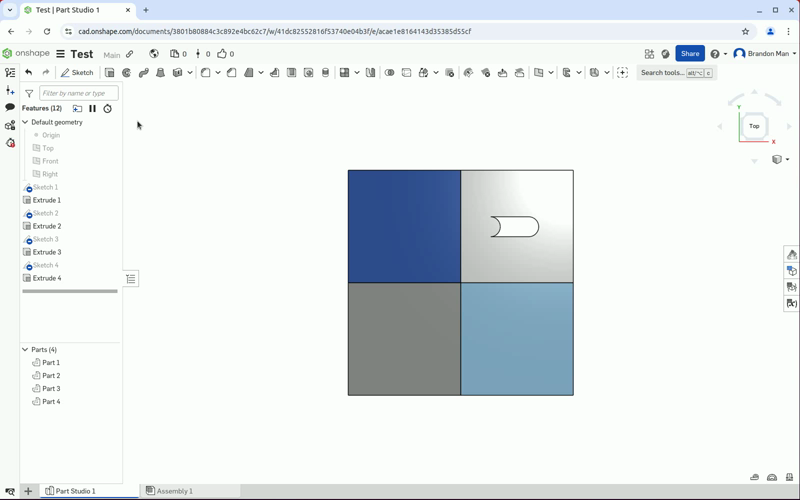
key(shift+h)
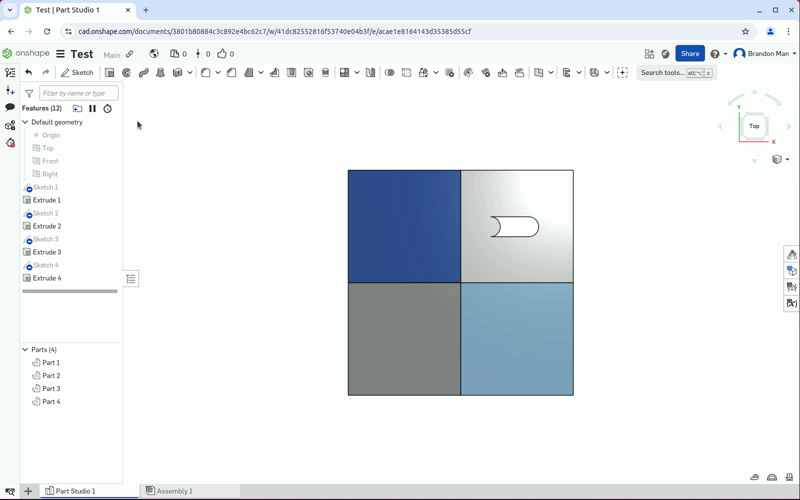
key(shift+h)
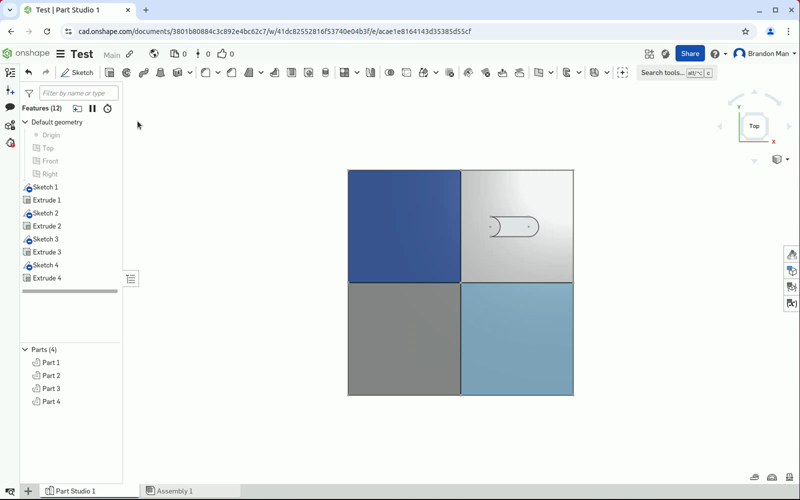
key(shift+7)
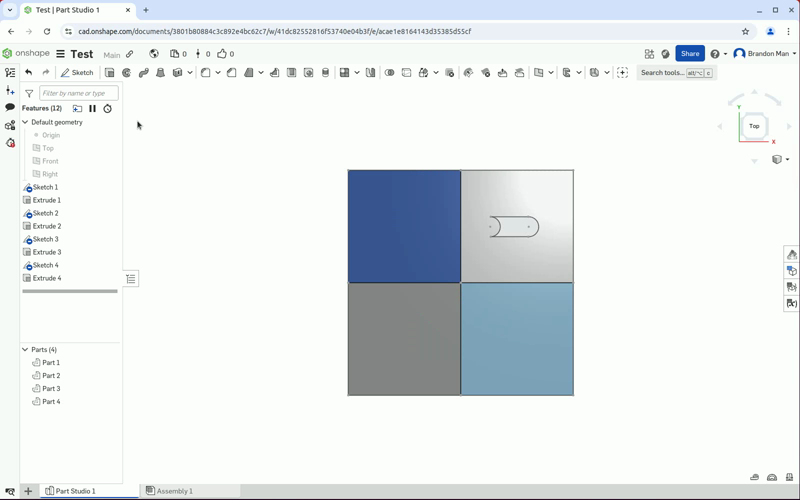
key(up, 3)
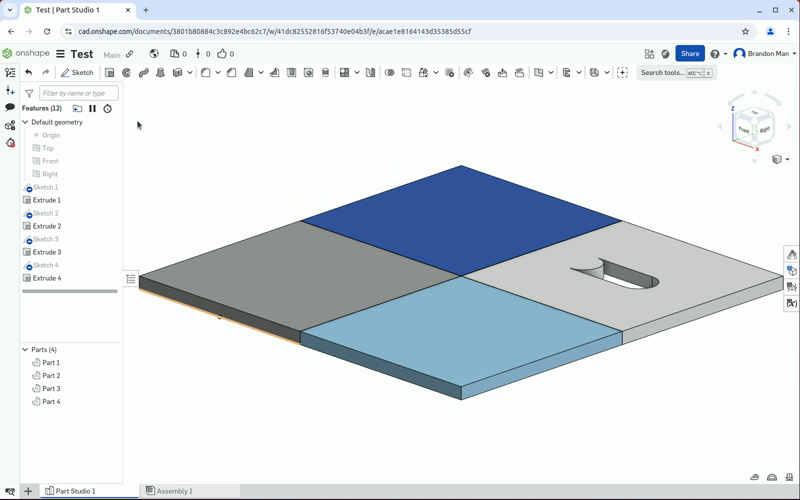
key(left, 3)
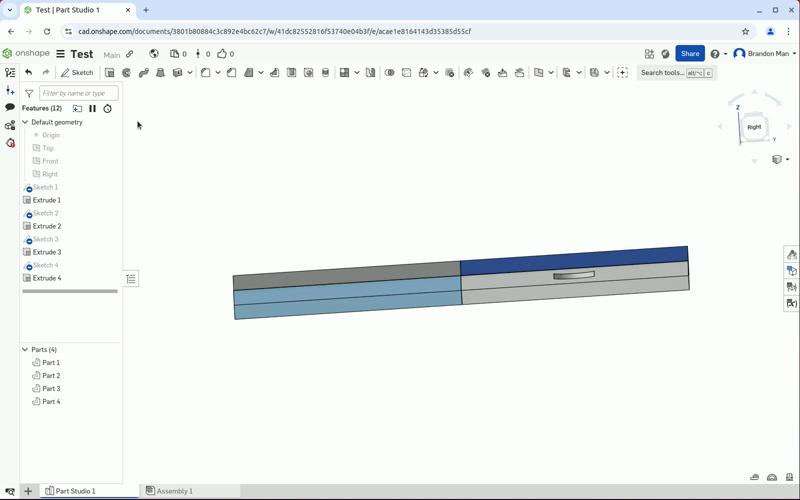
key(right, 3)
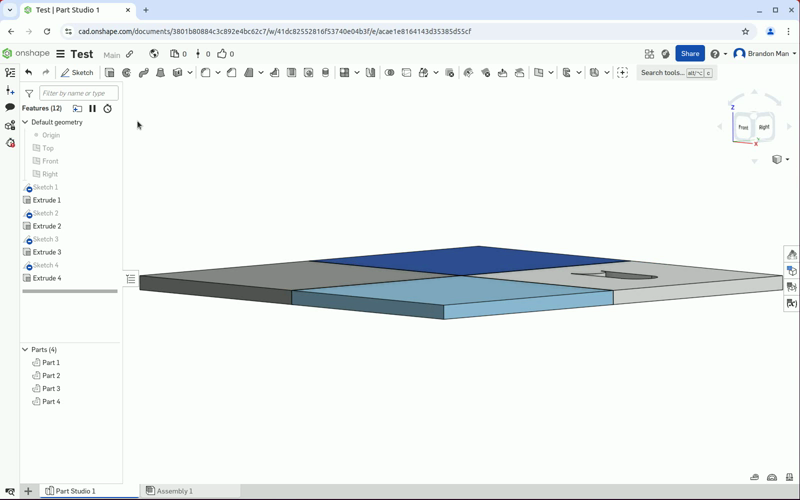
key(down, 3)
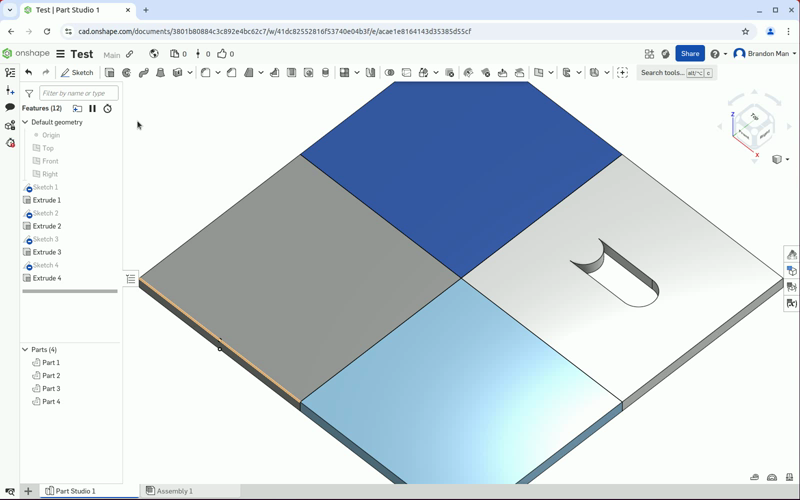
mouse_move(73, 189)
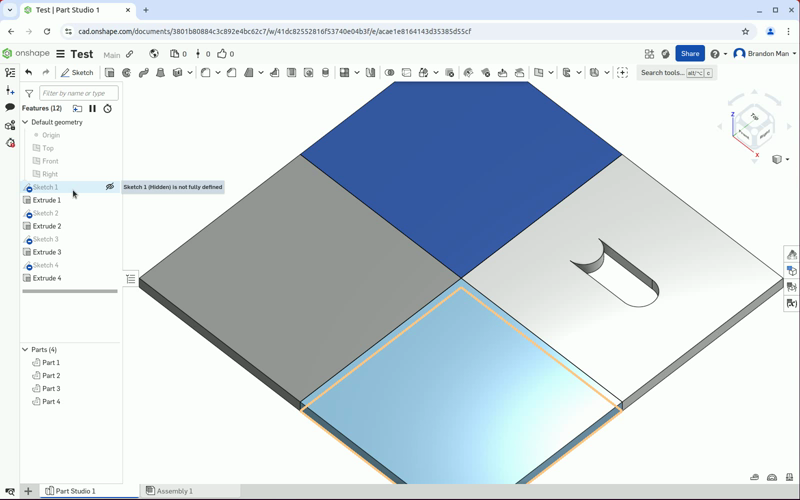
click(73, 189)